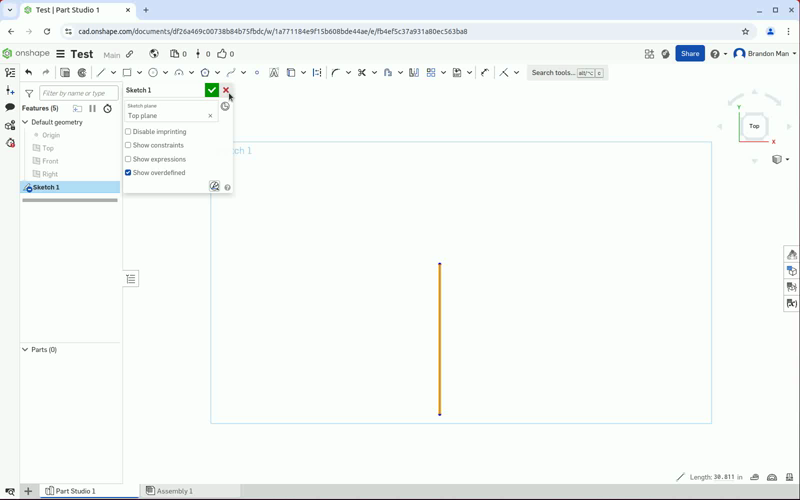
key(shift+h)
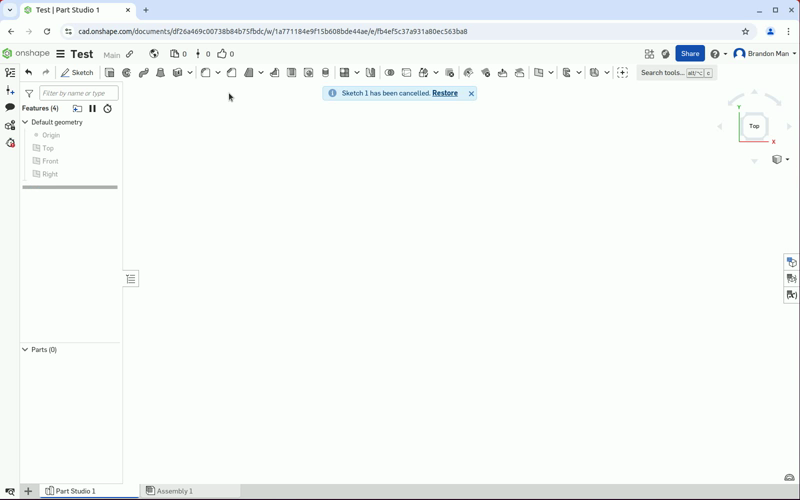
mouse_move(73, 352)
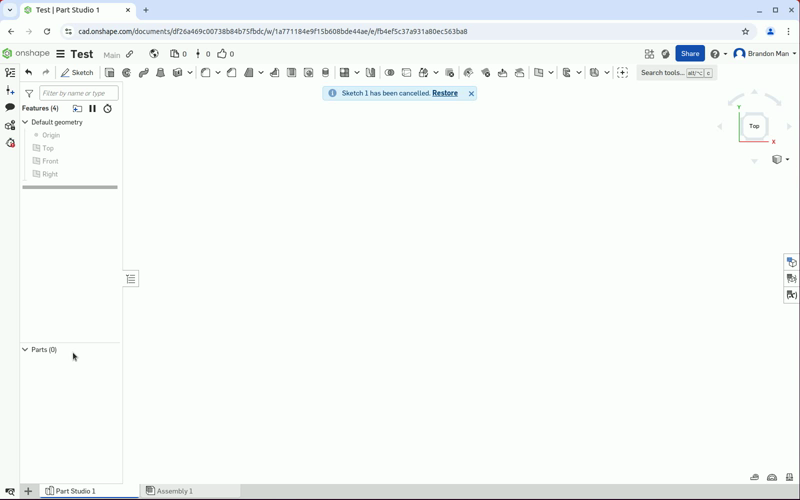
key(y)
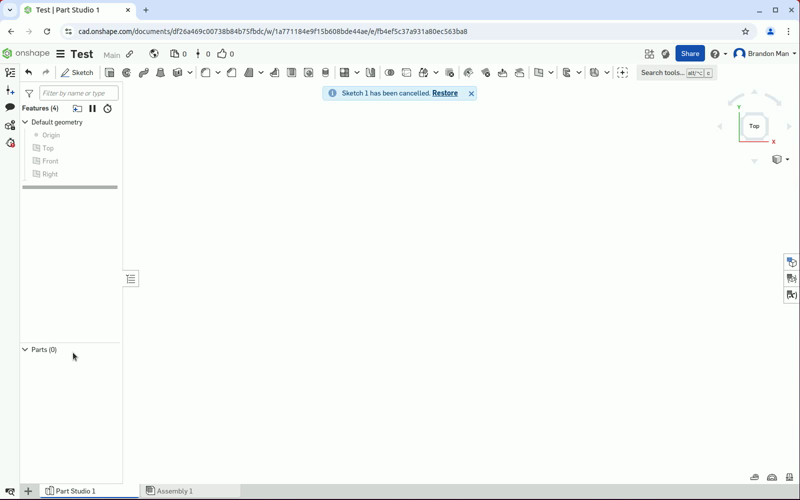
key(shift+p)
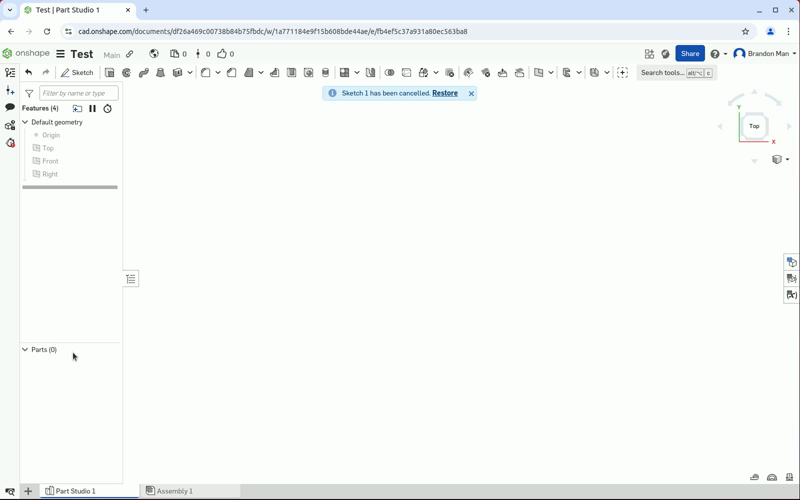
key(space)
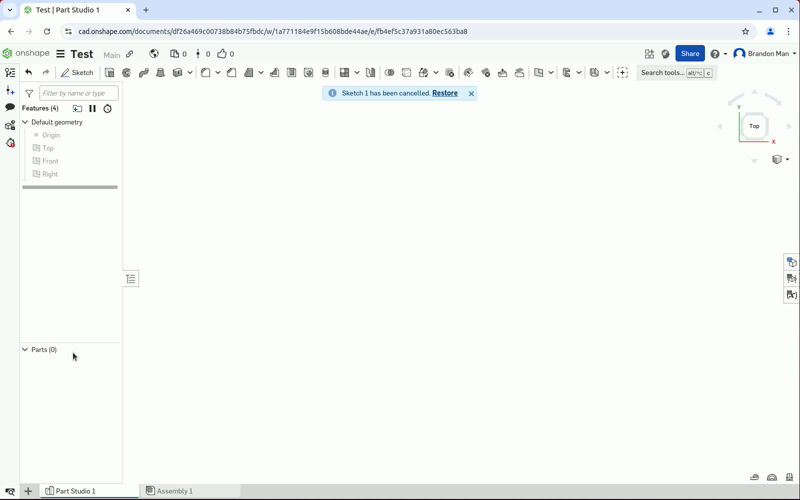
key_down(shift)
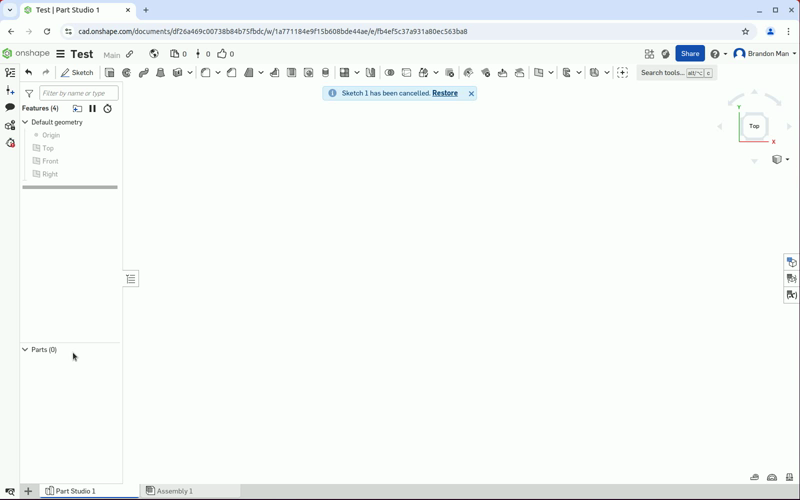
key(up)
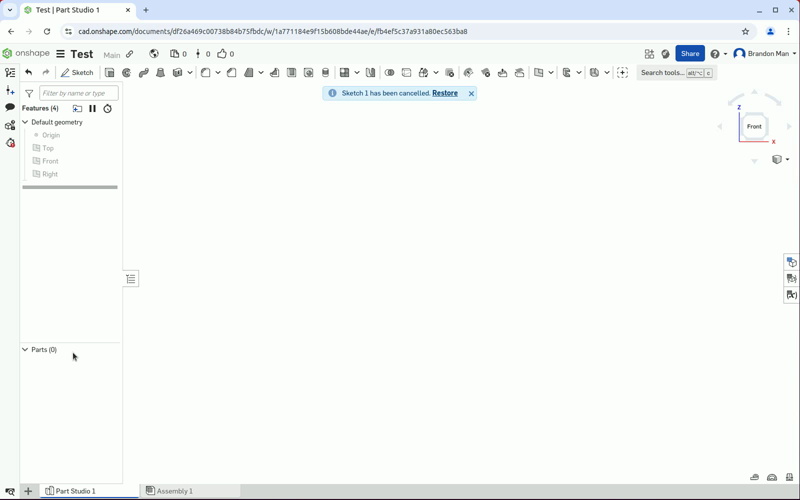
key_up(shift)
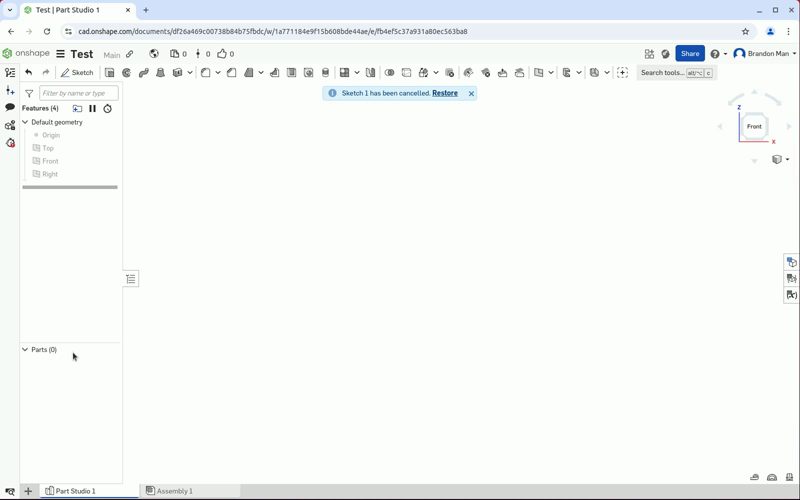
mouse_move(73, 352)
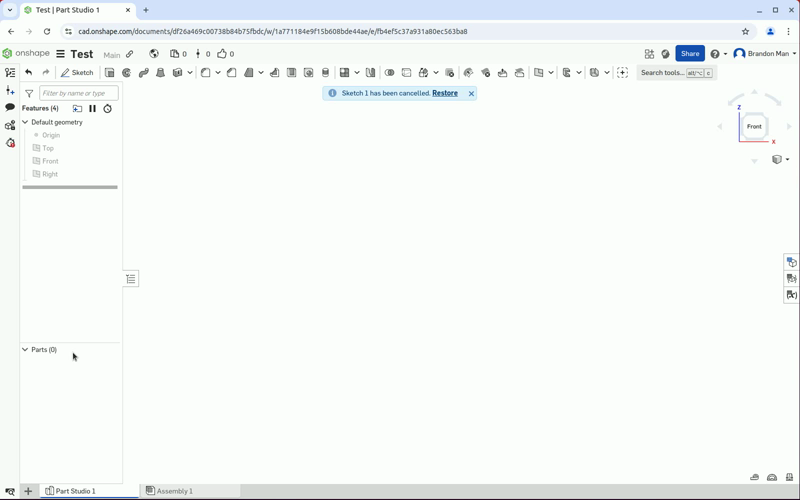
key(shift+y)
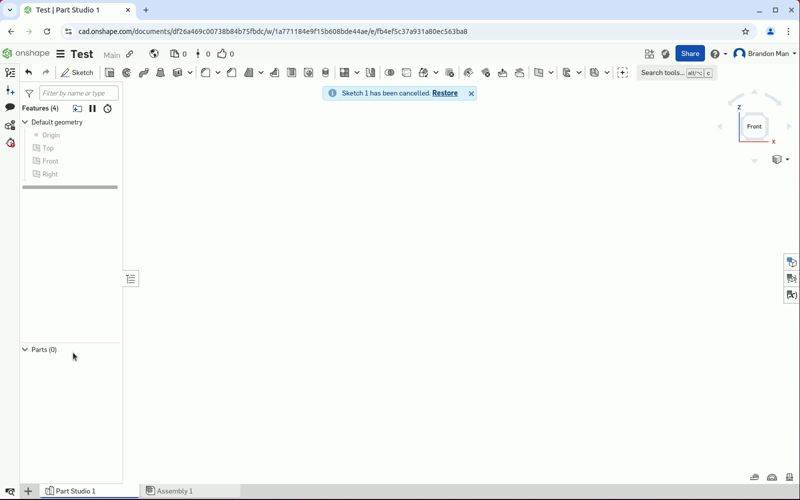
key(shift+s)
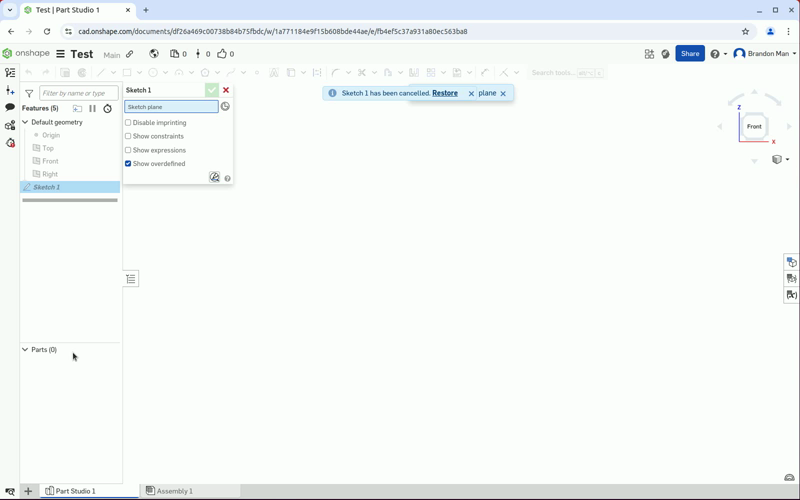
mouse_move(73, 163)
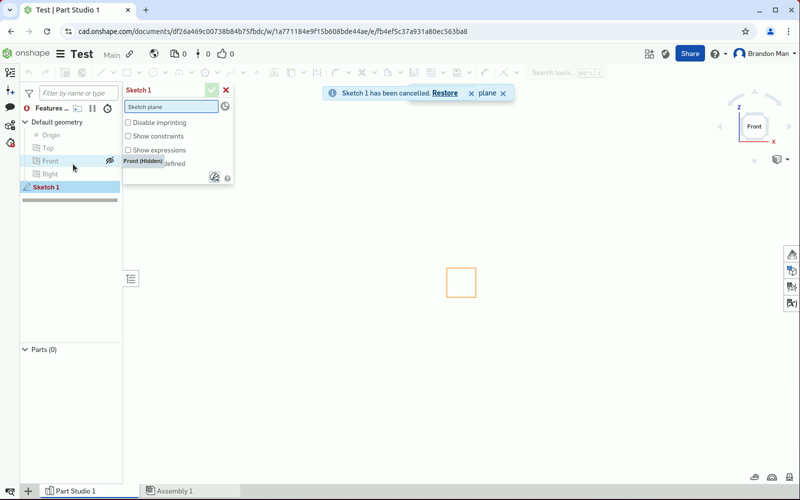
click(73, 163)
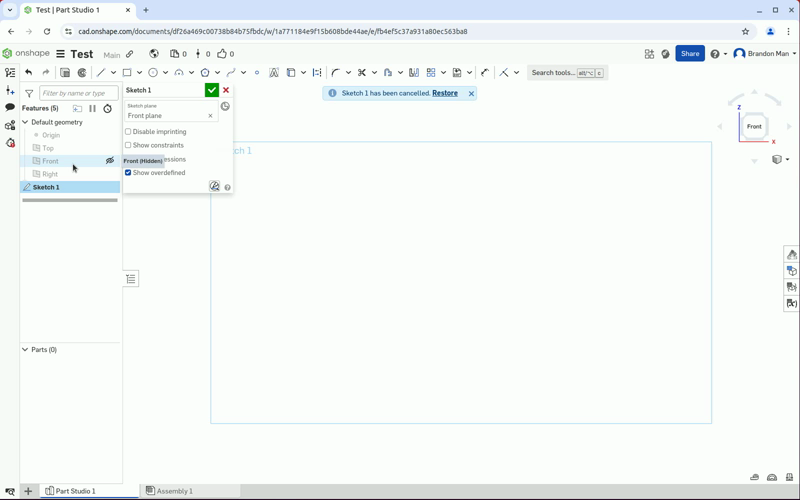
mouse_move(73, 352)
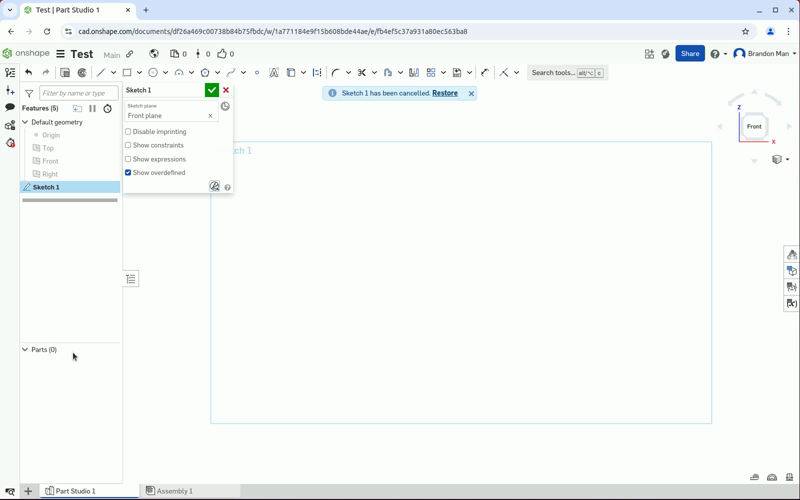
key(y)
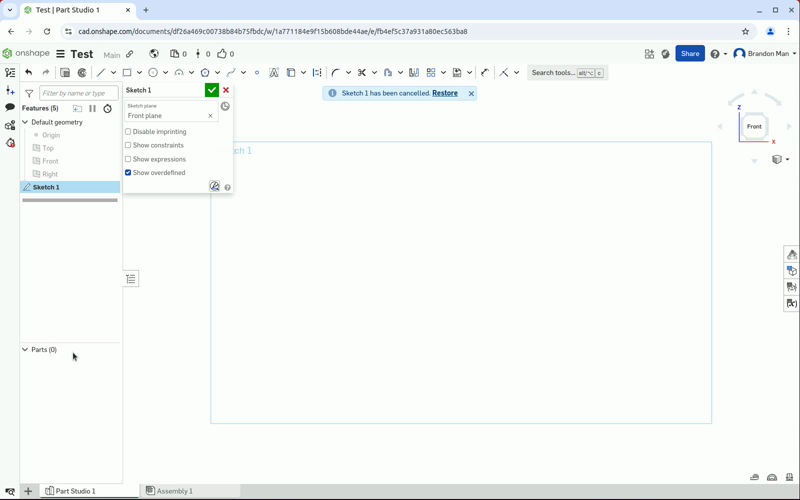
key(c)
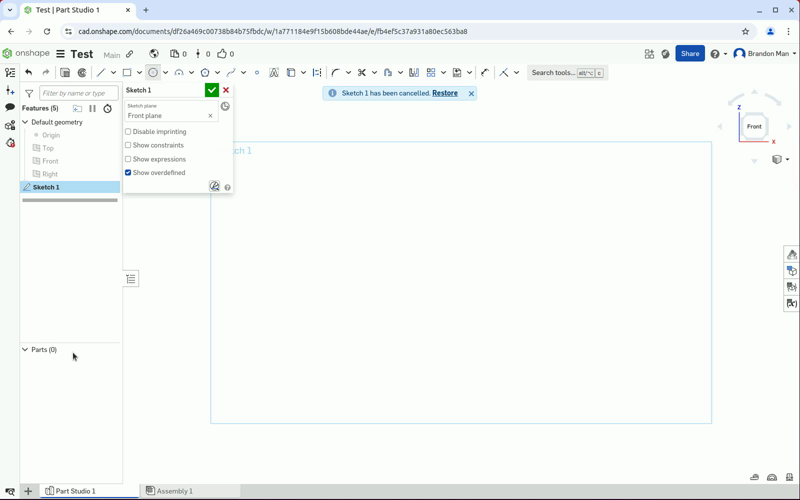
key_down(shift)
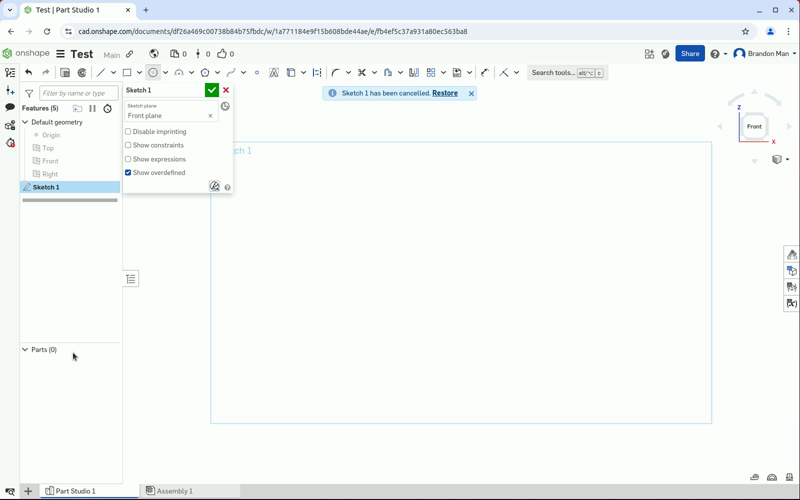
mouse_move(461, 282)
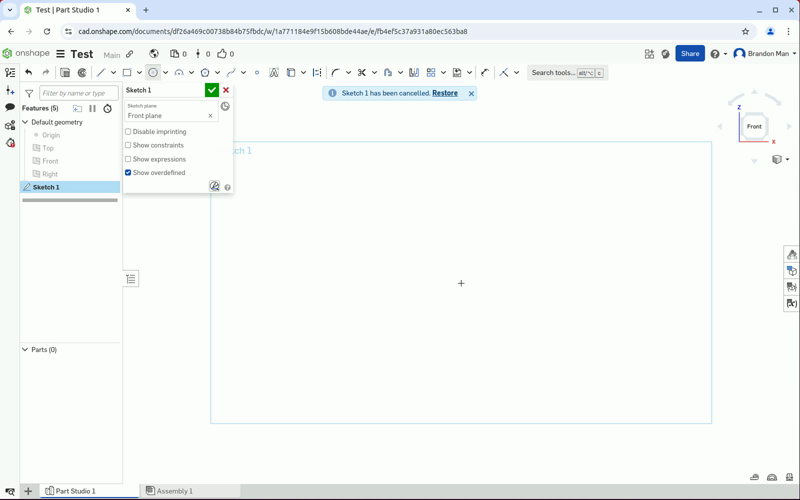
click(461, 282)
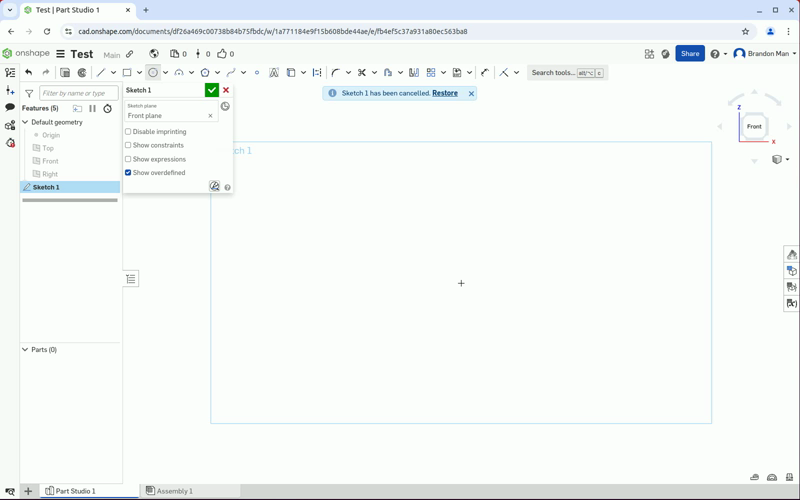
key_up(shift)
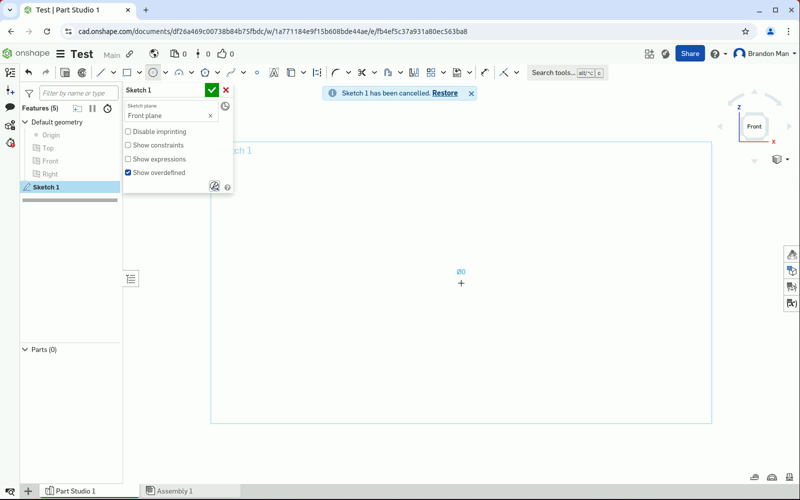
mouse_move(505, 282)
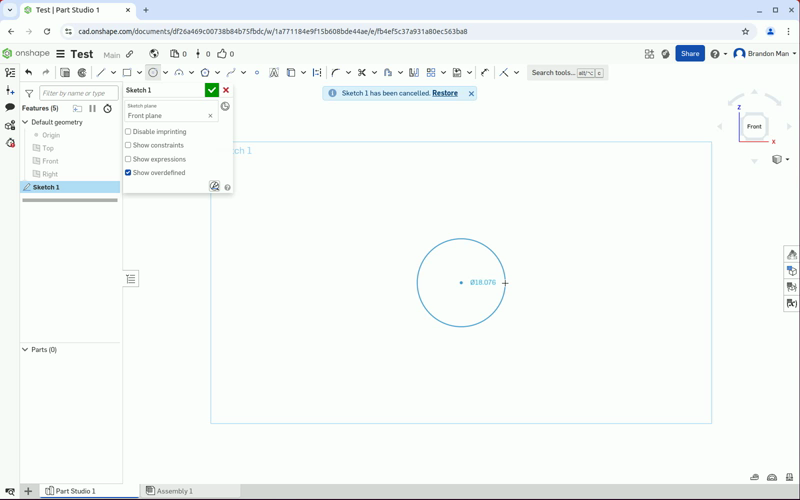
click(505, 282)
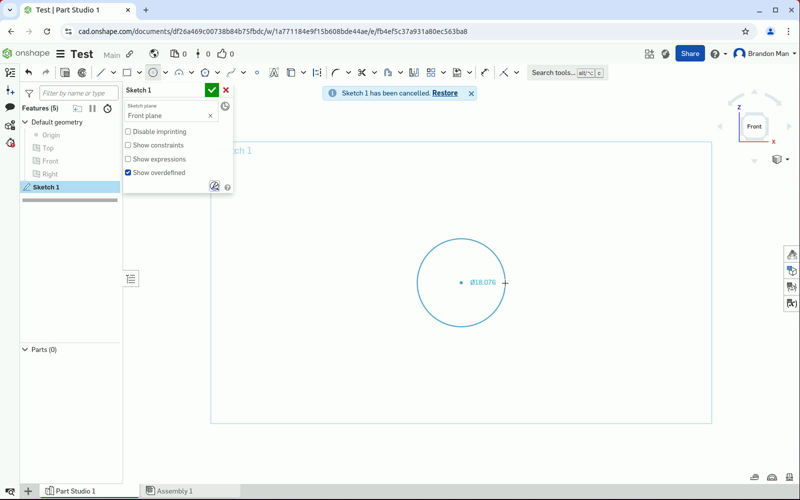
key(esc)
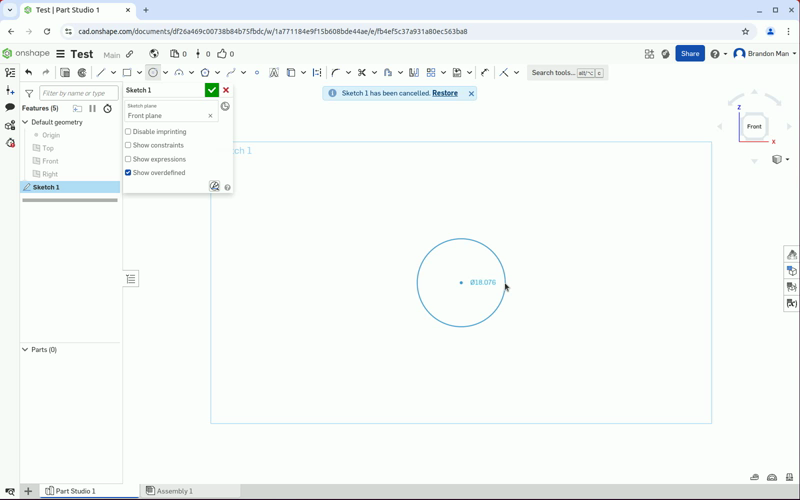
key(c)
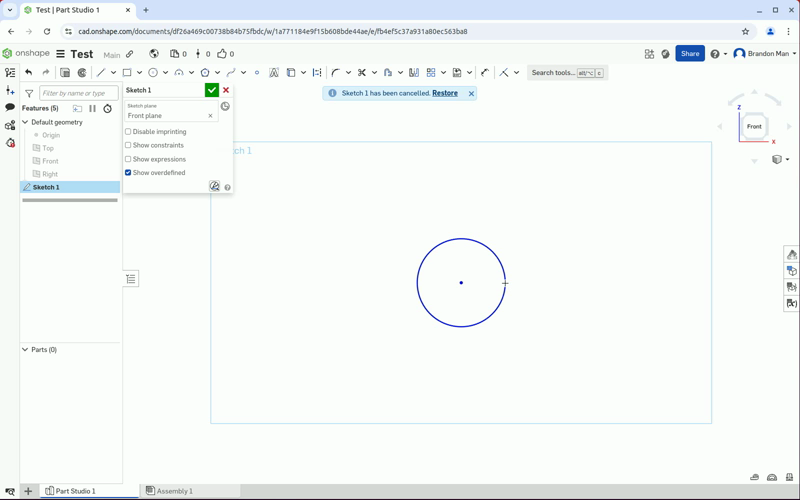
key_down(shift)
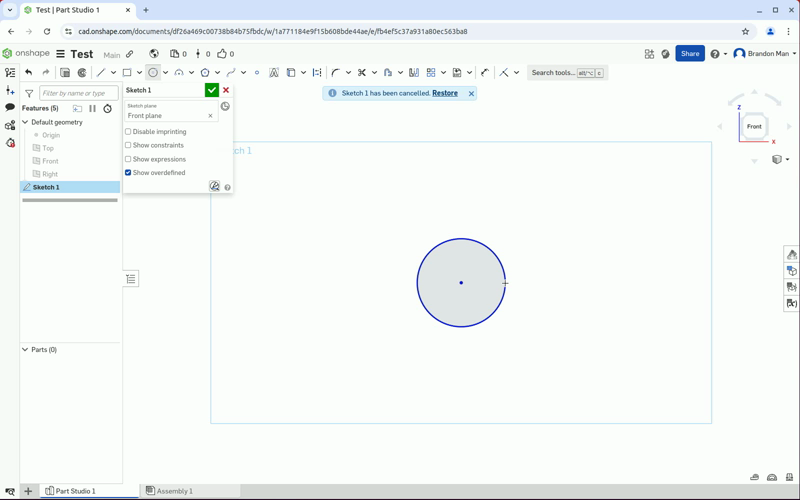
mouse_move(461, 282)
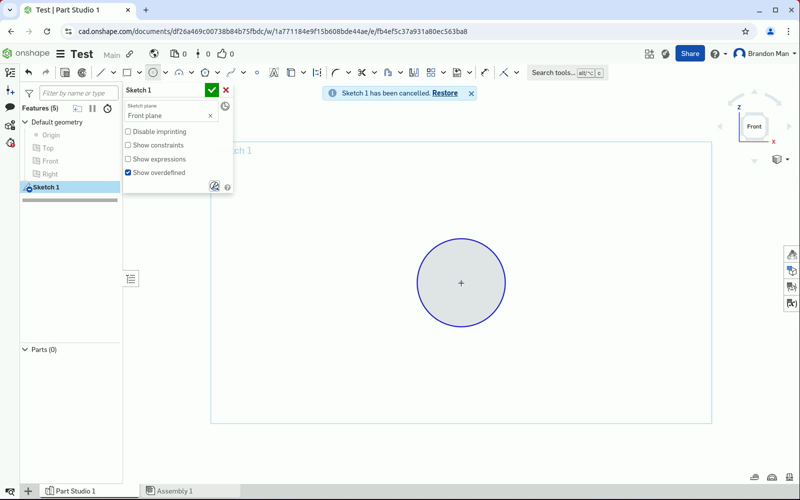
click(461, 282)
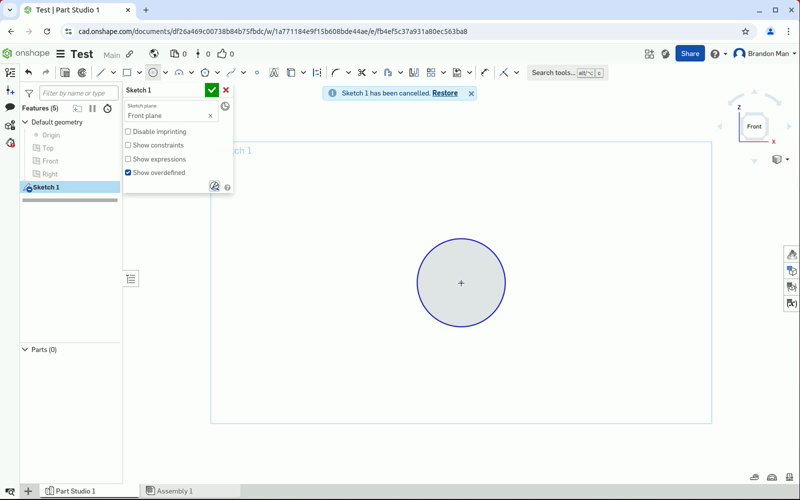
key_up(shift)
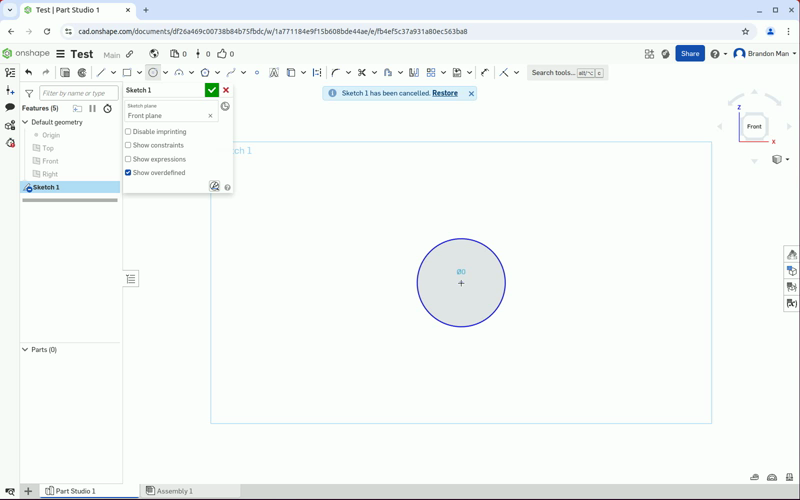
mouse_move(481, 282)
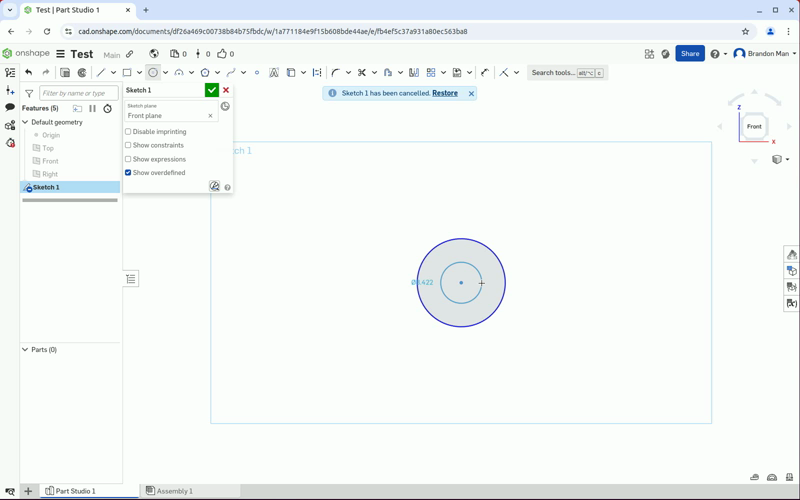
click(481, 282)
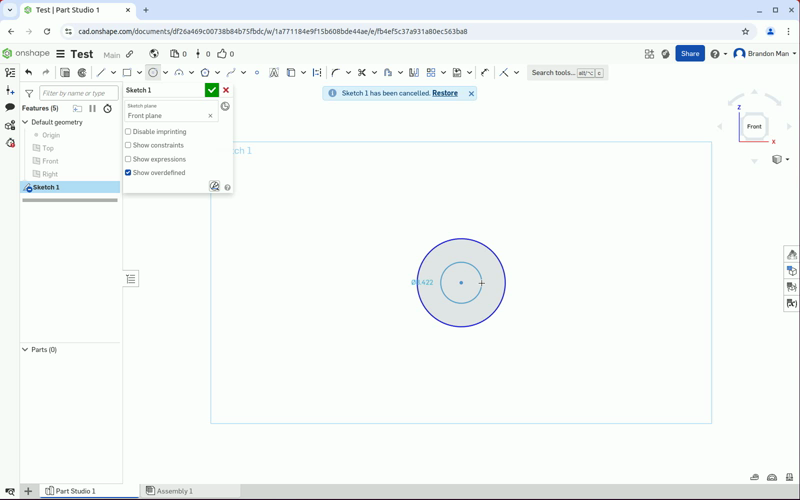
key(esc)
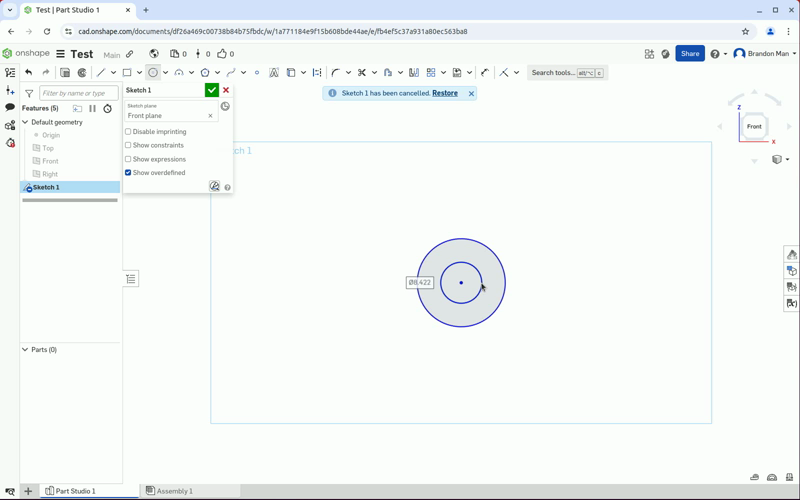
mouse_move(434, 260)
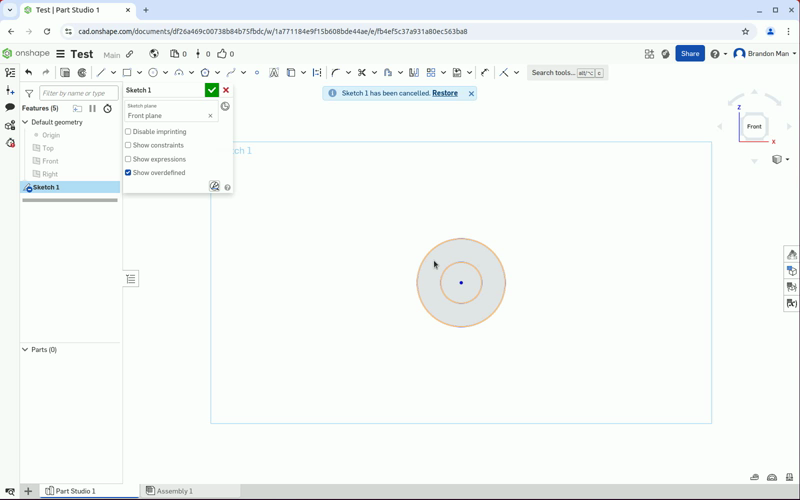
click(434, 260)
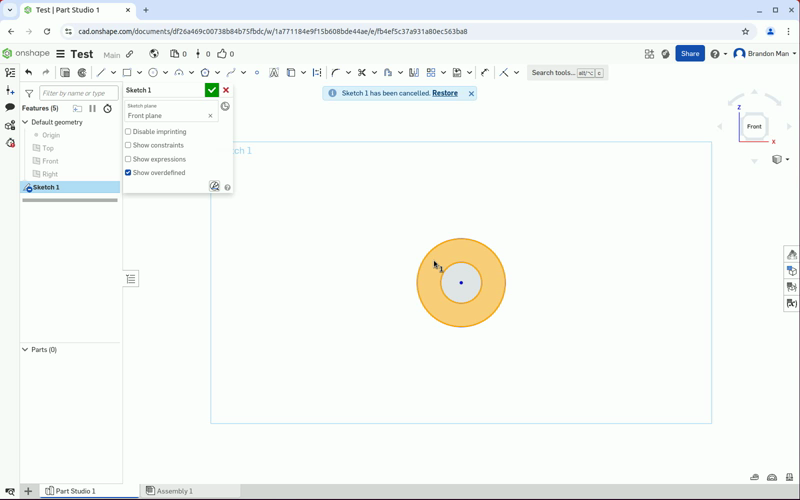
mouse_move(73, 352)
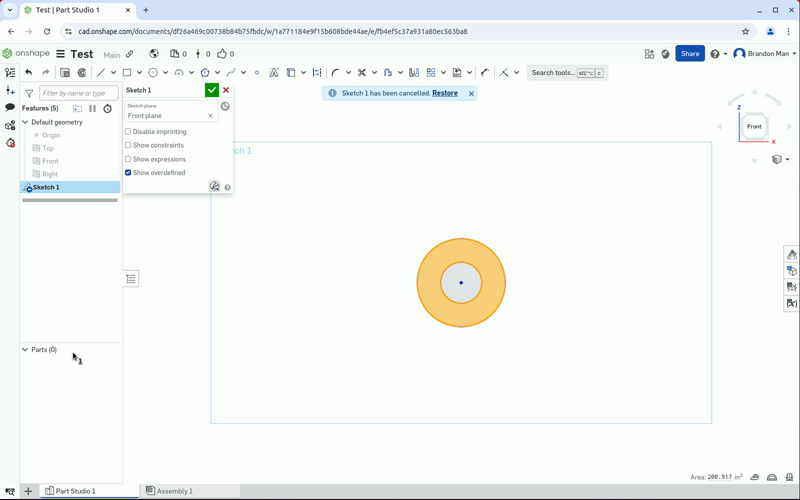
key(shift+y)
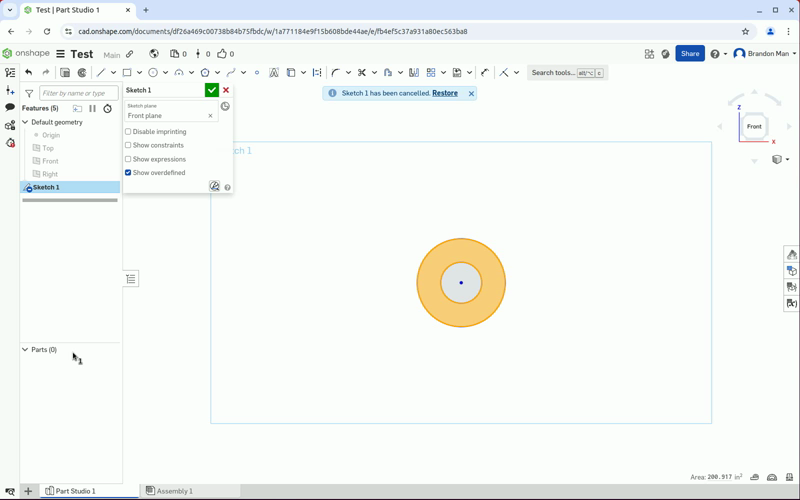
key(shift+e)
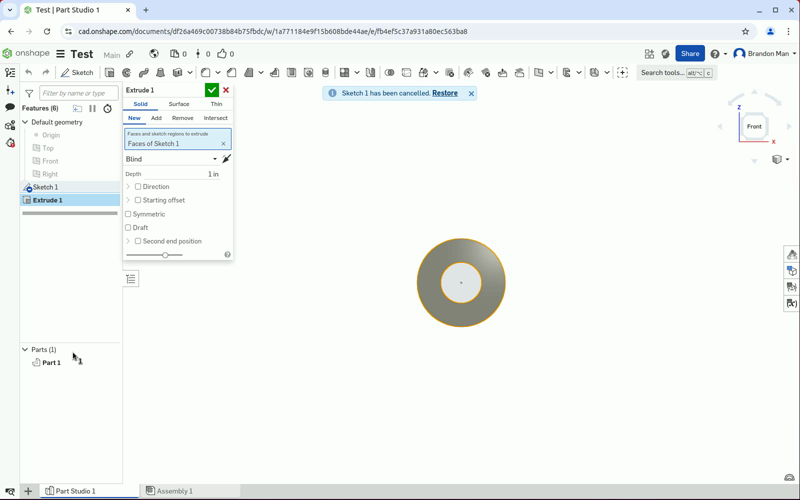
mouse_move(143, 106)
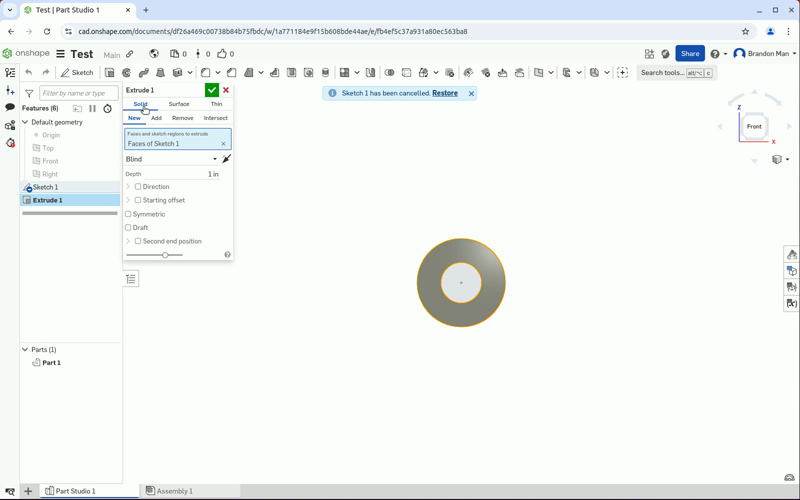
click(143, 106)
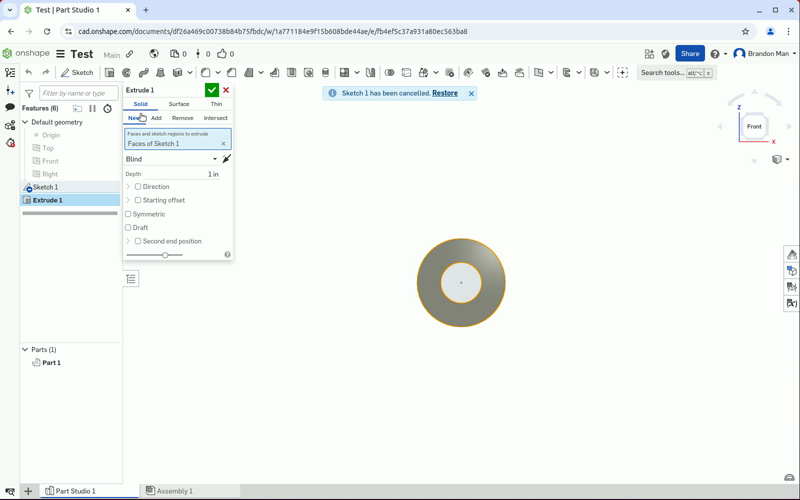
mouse_move(137, 120)
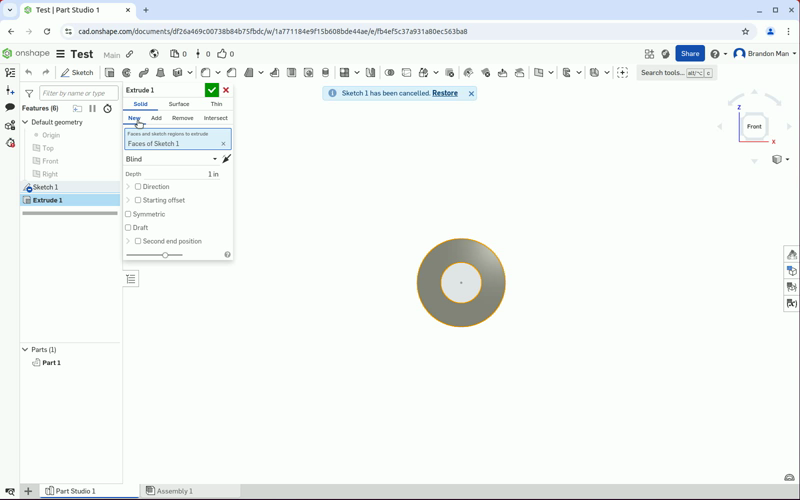
click(137, 120)
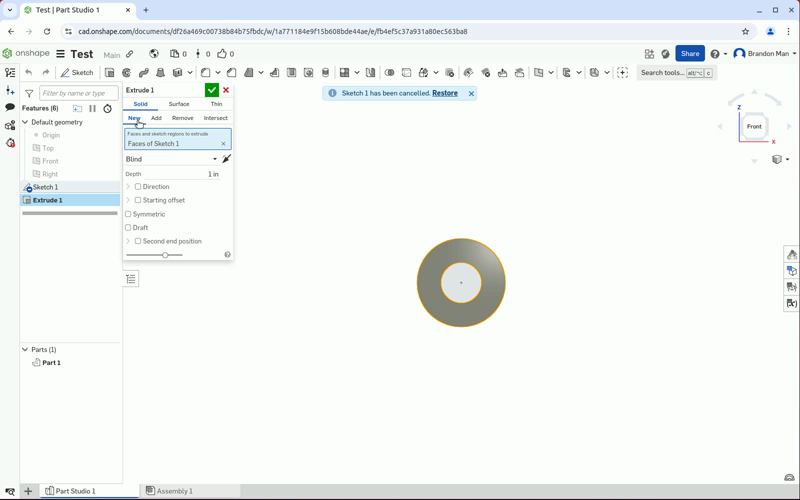
key(tab, 4)
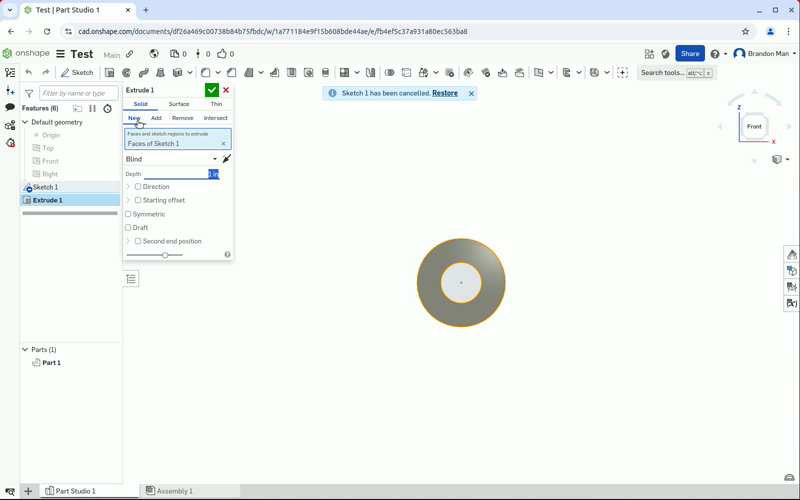
text(8.906)
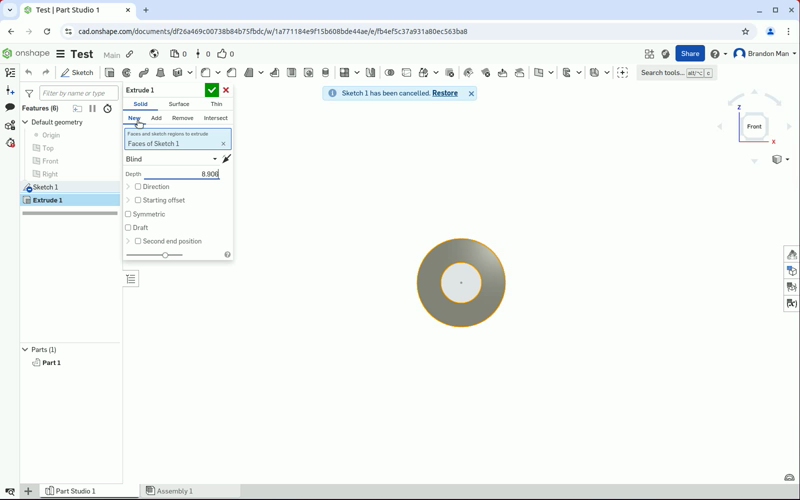
key(enter)
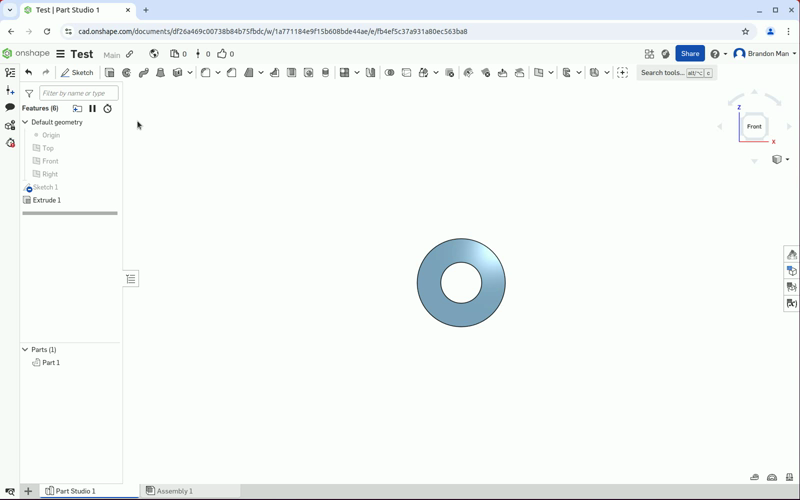
key(shift+h)
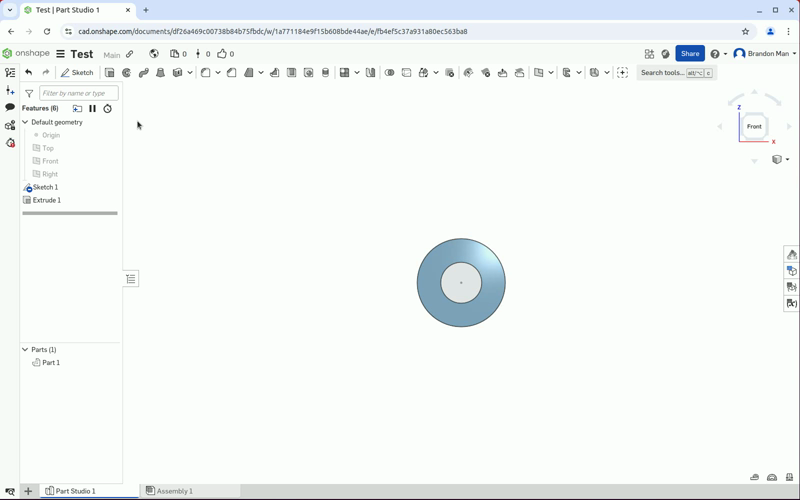
key(shift+h)
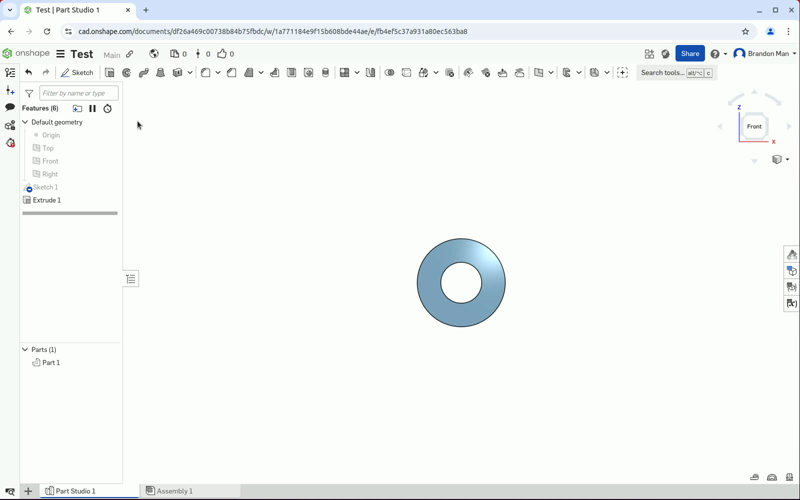
mouse_move(73, 189)
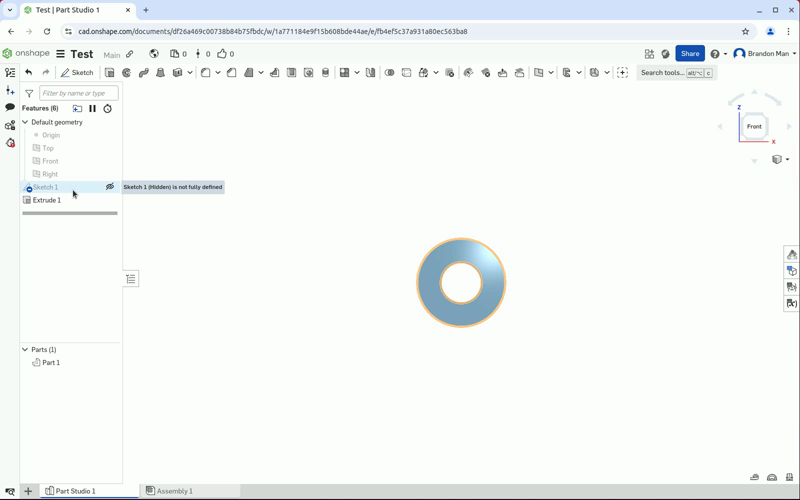
click(73, 189)
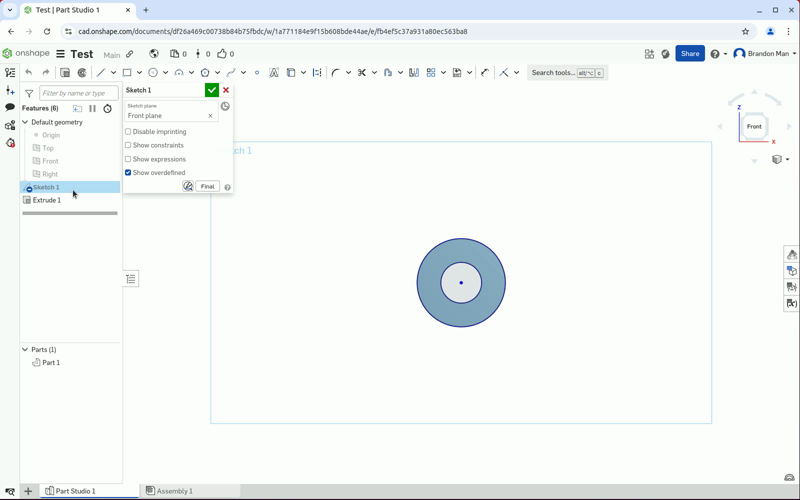
mouse_move(229, 92)
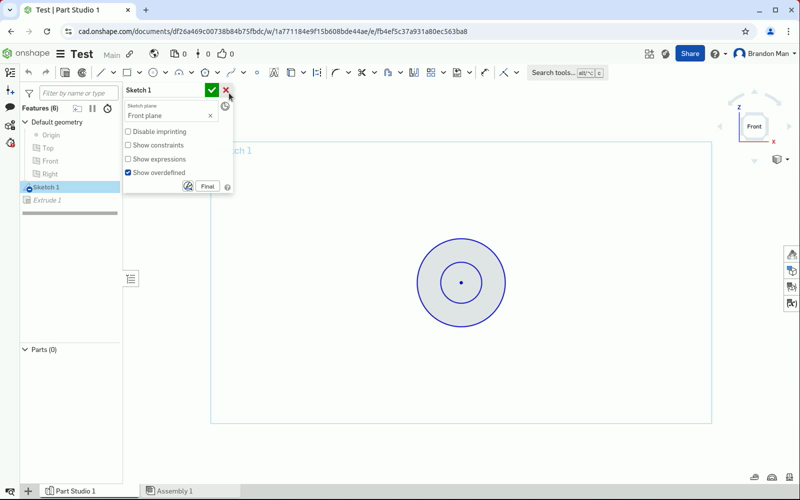
click(229, 92)
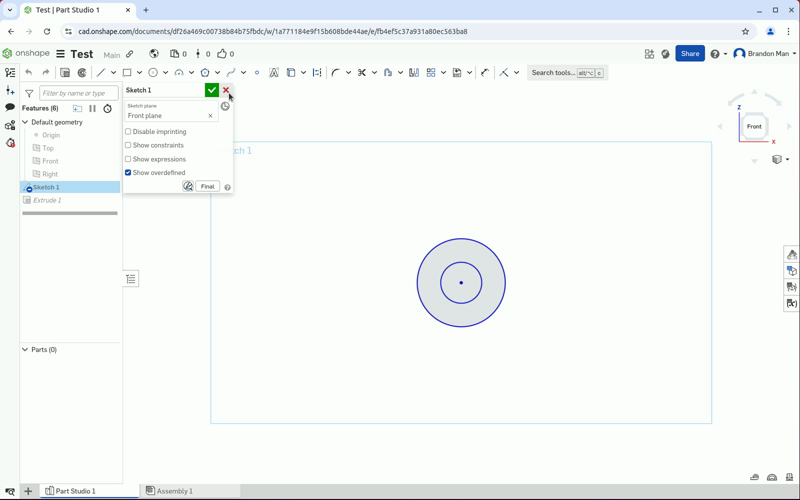
key(shift+s)
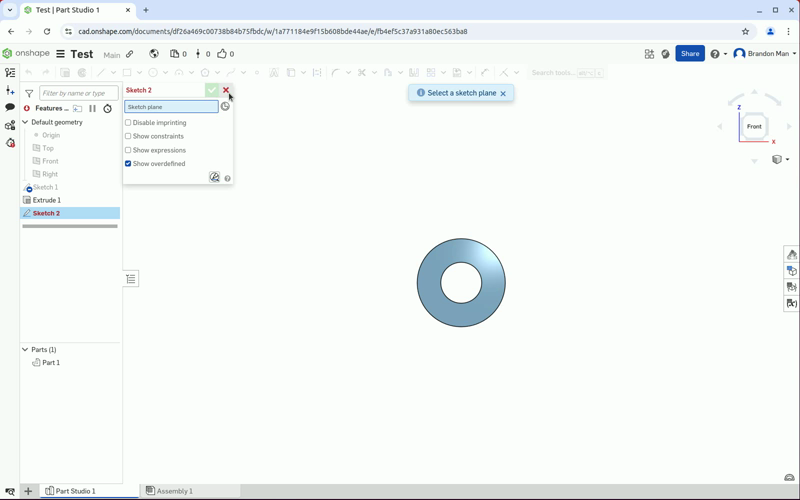
mouse_move(73, 163)
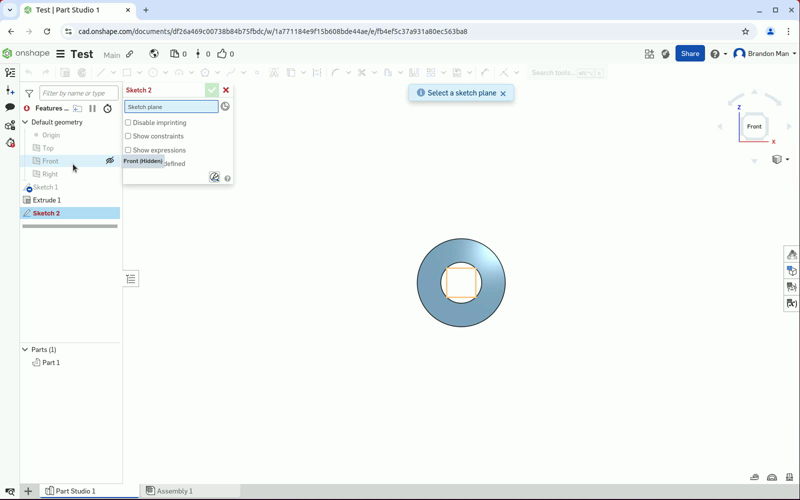
click(73, 163)
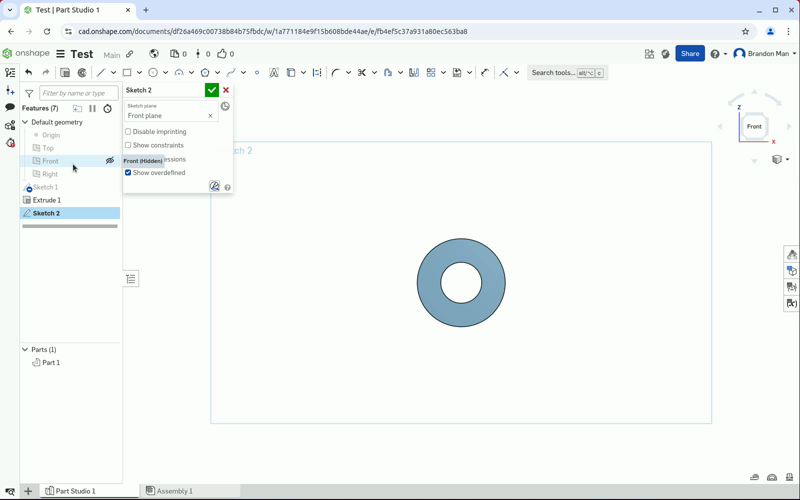
mouse_move(73, 352)
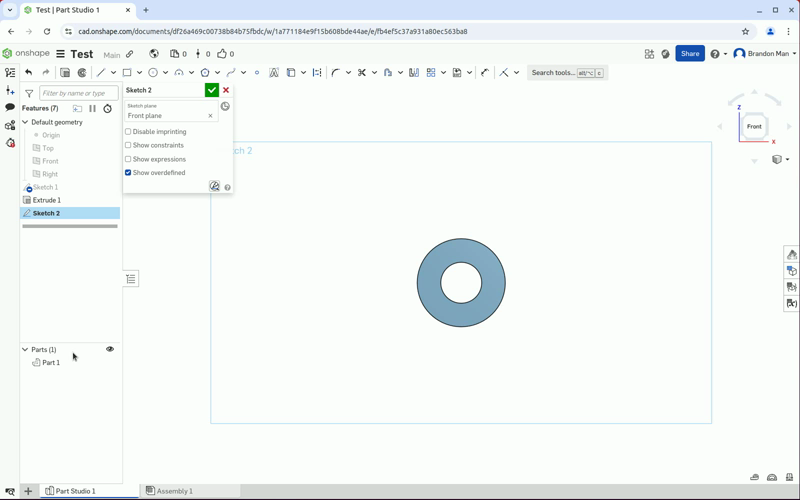
key(y)
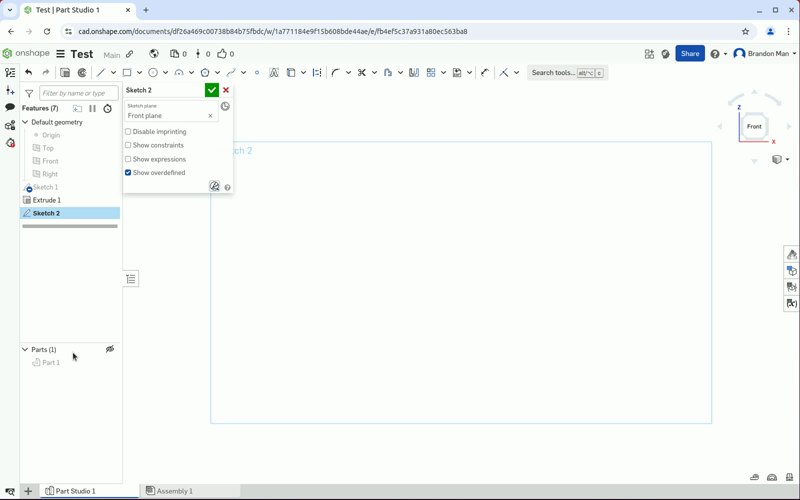
key(l)
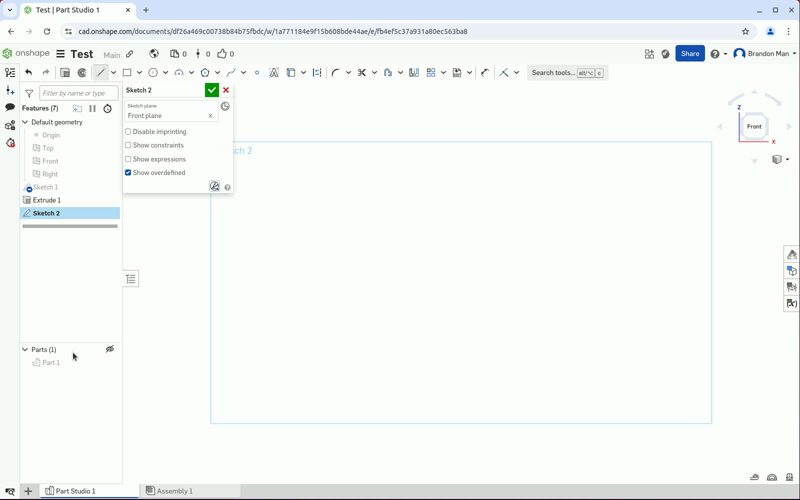
key_down(shift)
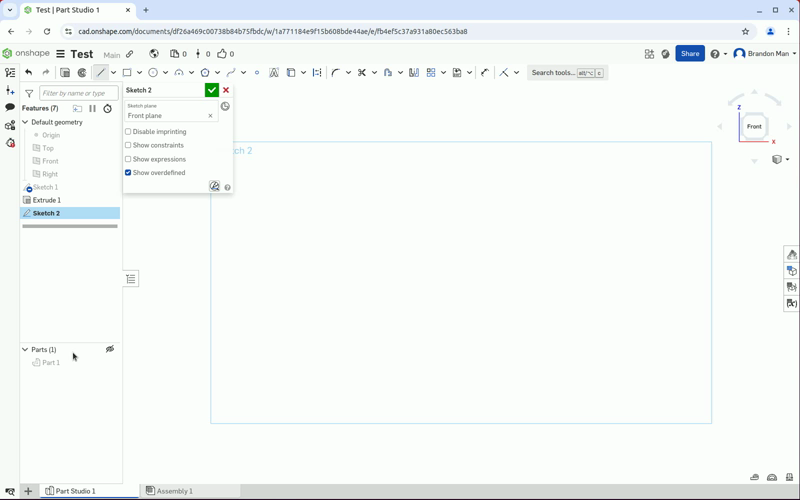
mouse_move(470, 325)
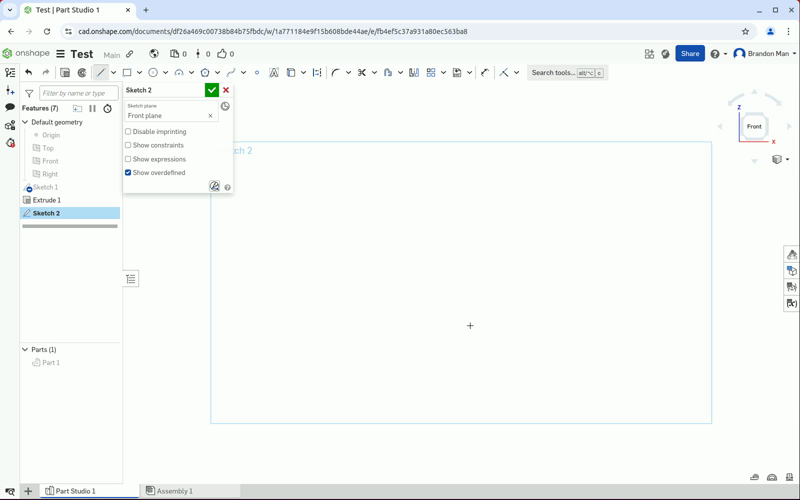
click(470, 325)
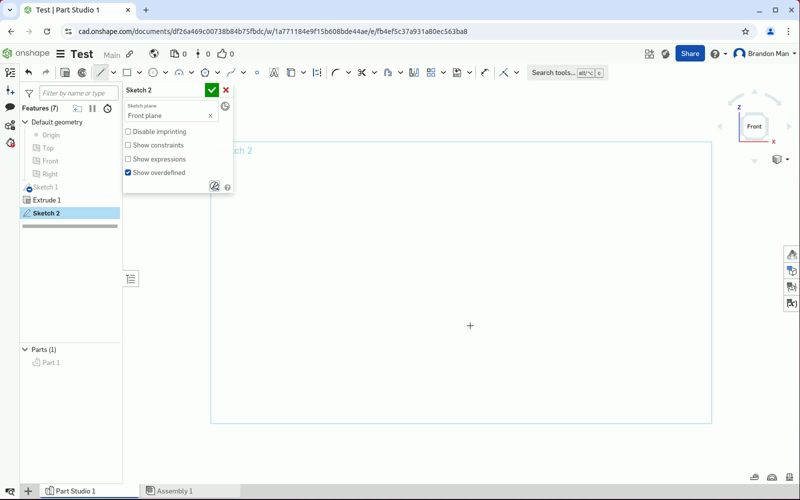
key_up(shift)
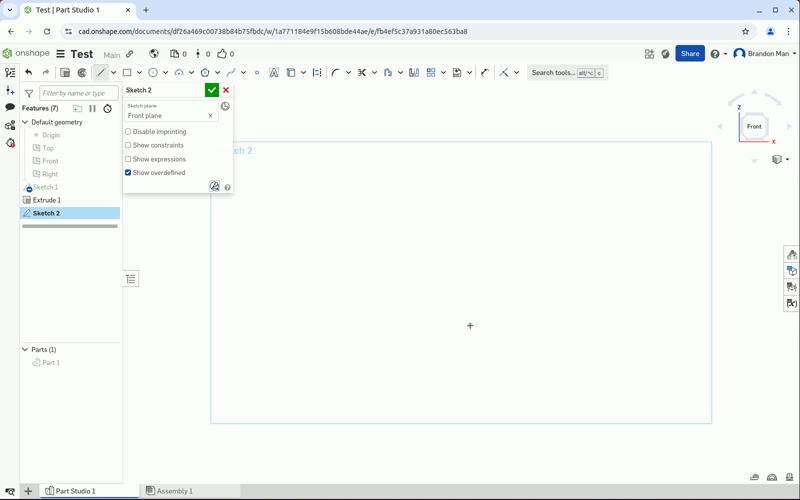
key_down(shift)
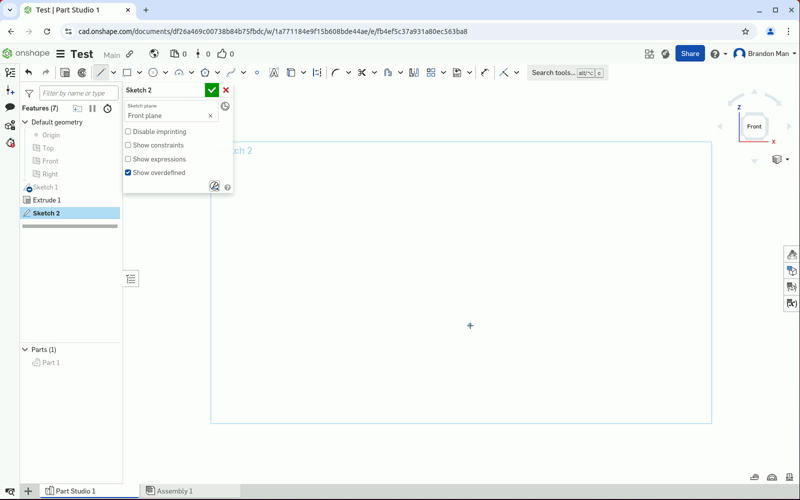
mouse_move(554, 306)
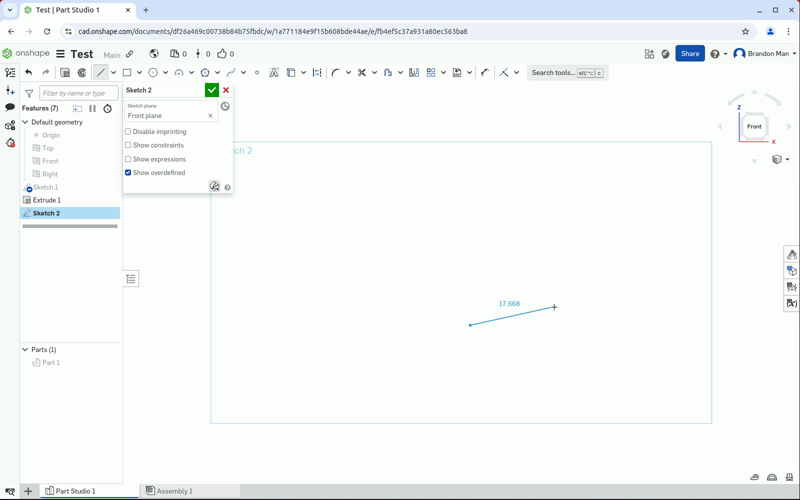
click(554, 306)
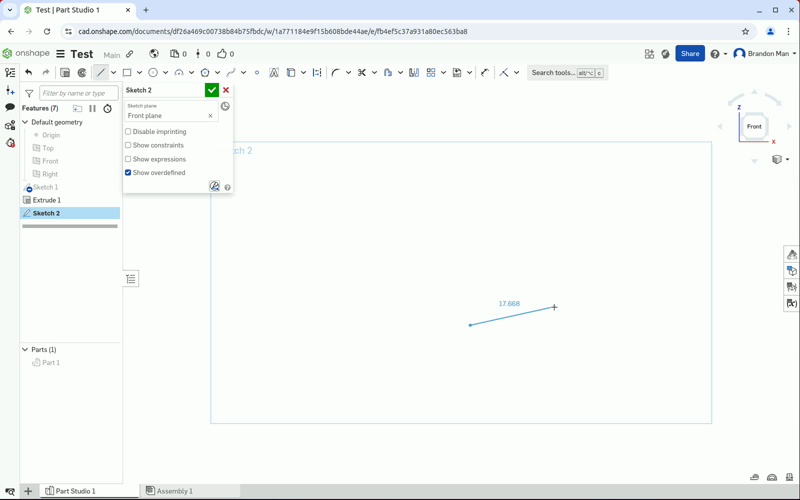
key_up(shift)
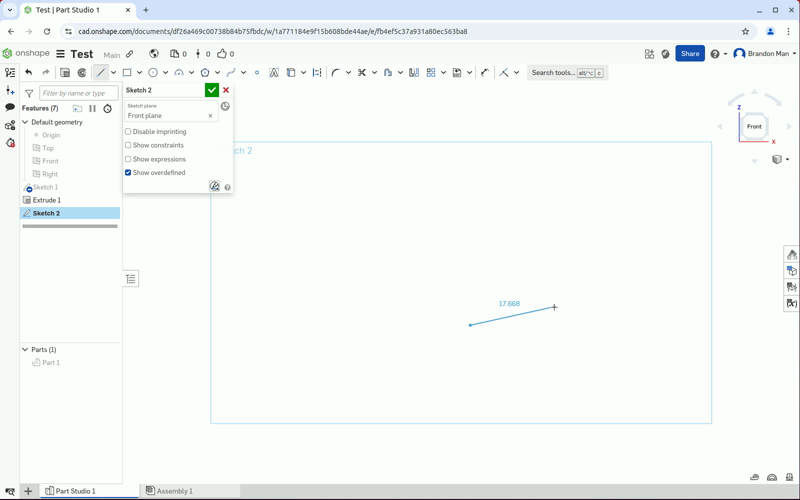
key(esc)
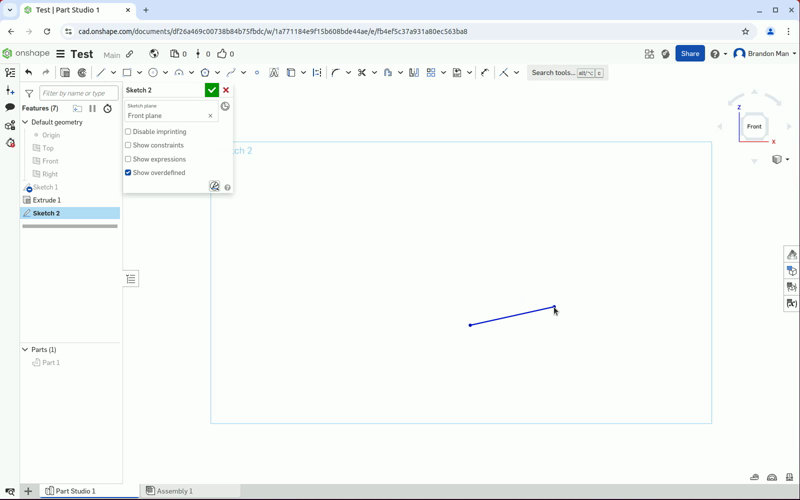
key(a)
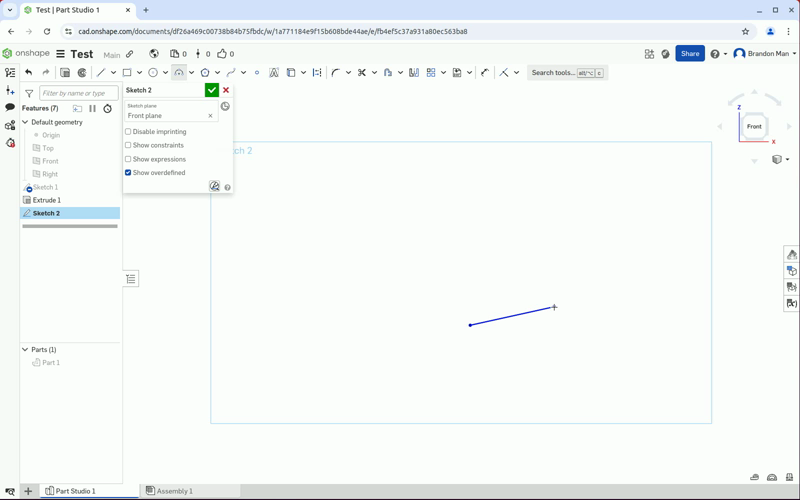
mouse_move(554, 306)
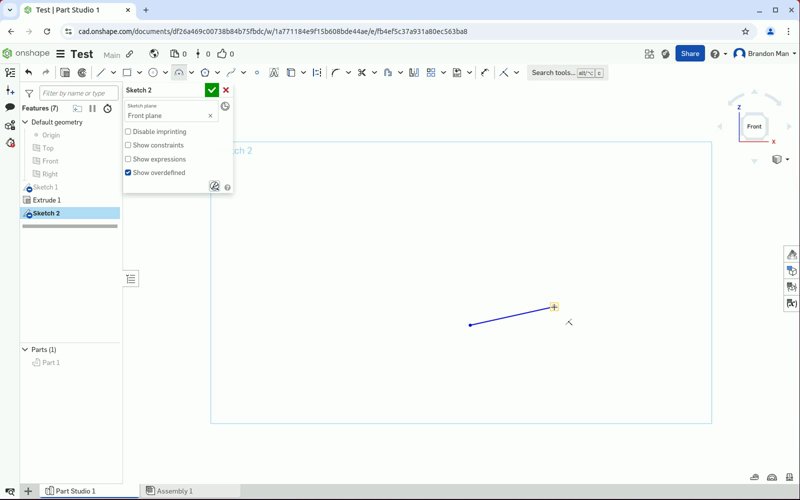
click(554, 306)
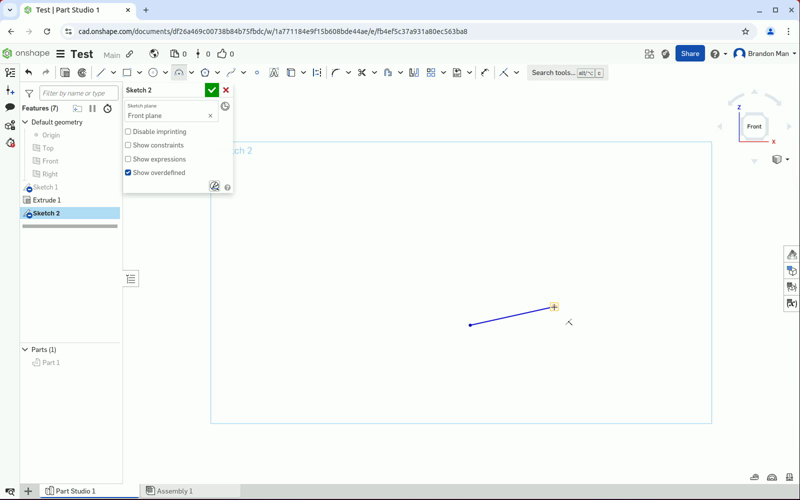
key_down(shift)
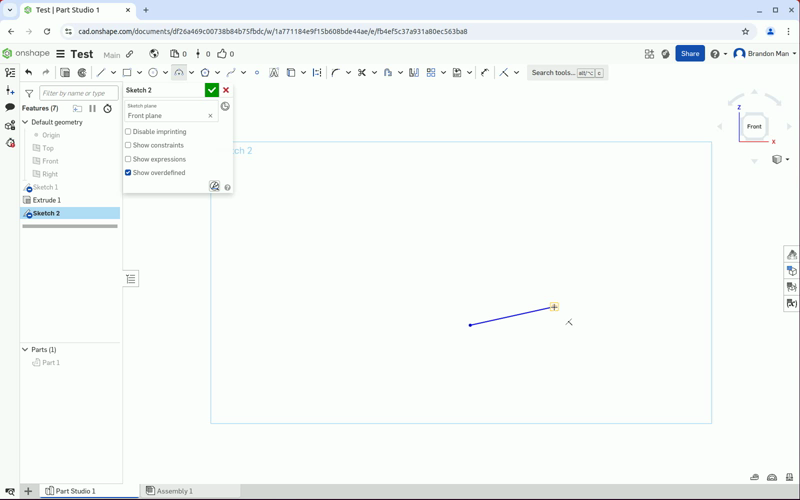
mouse_move(554, 257)
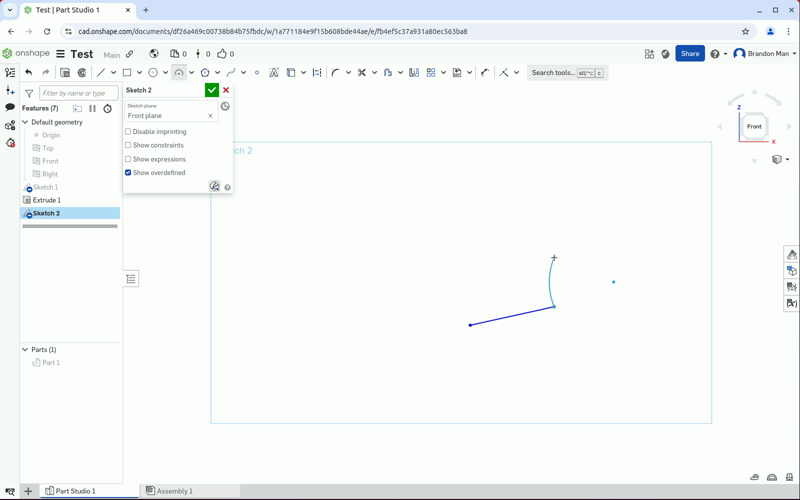
click(554, 257)
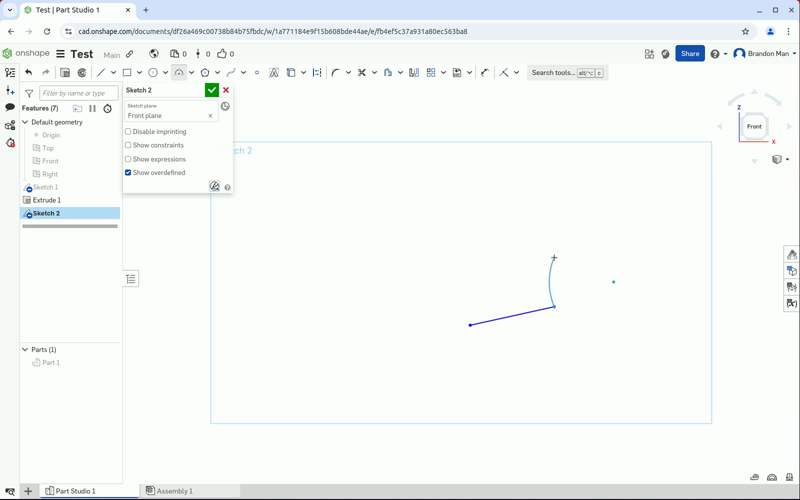
mouse_move(523, 282)
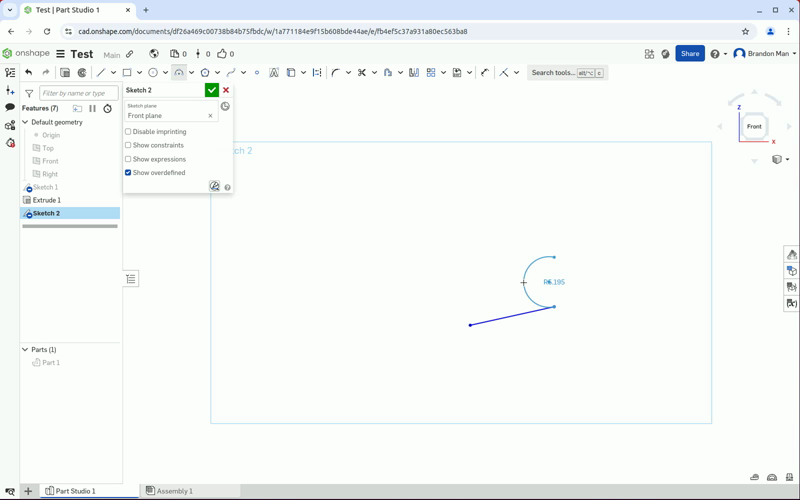
click(523, 282)
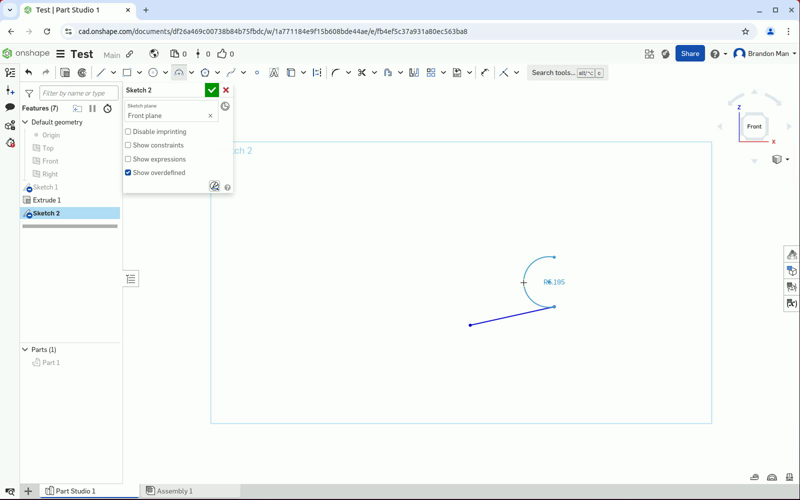
key_up(shift)
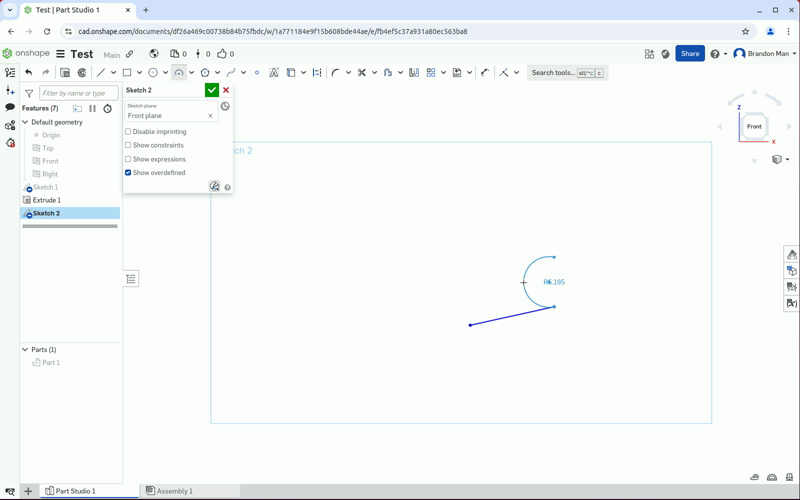
key(esc)
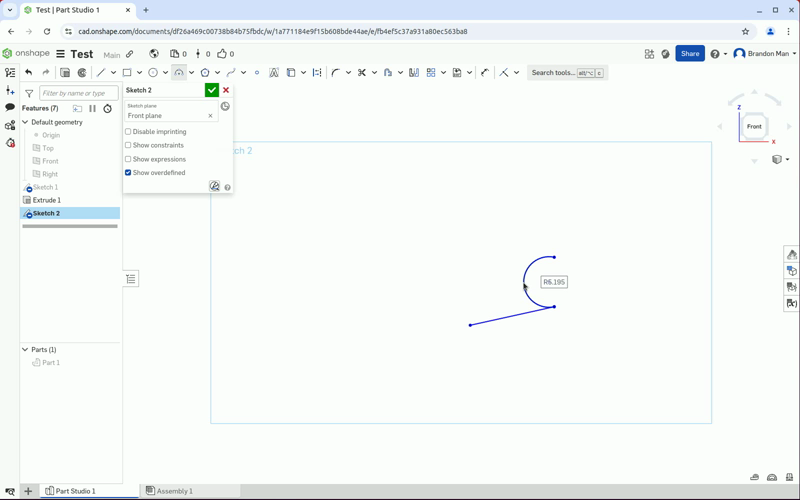
key(l)
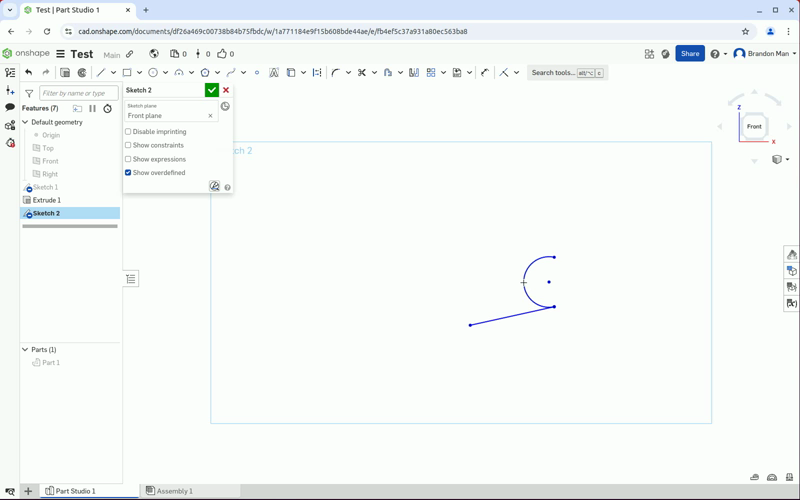
mouse_move(554, 257)
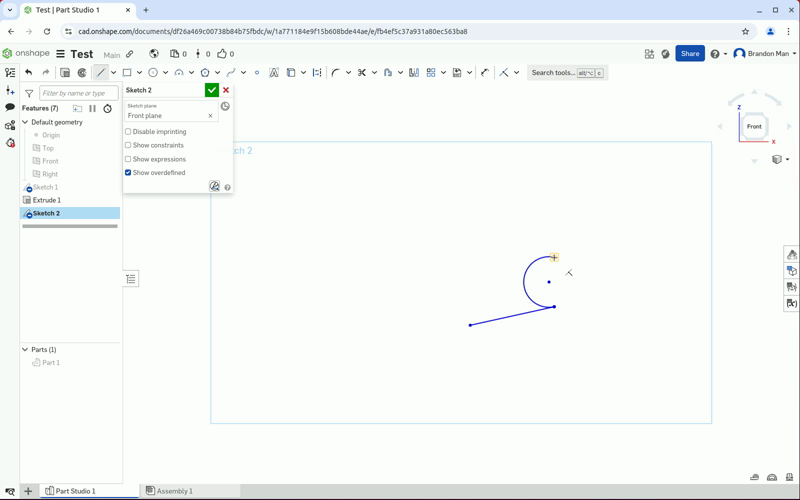
click(554, 257)
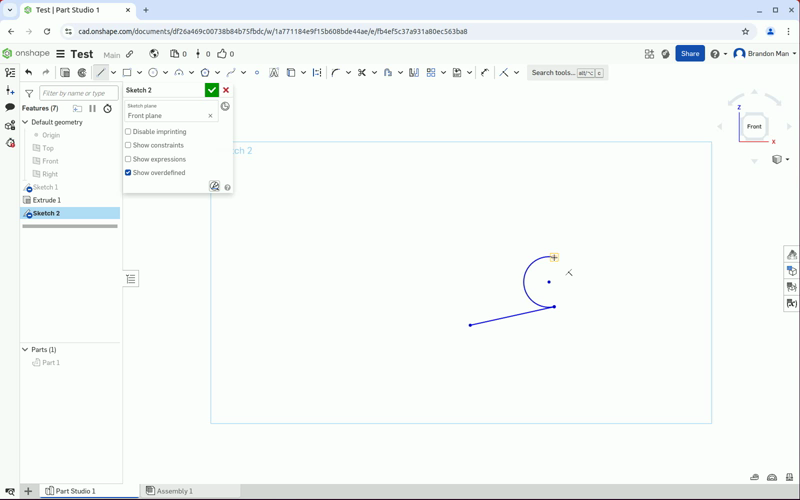
key_down(shift)
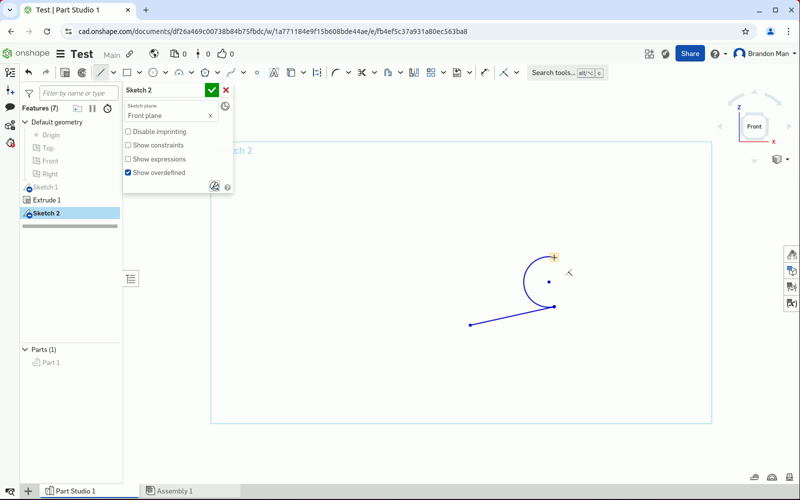
mouse_move(470, 239)
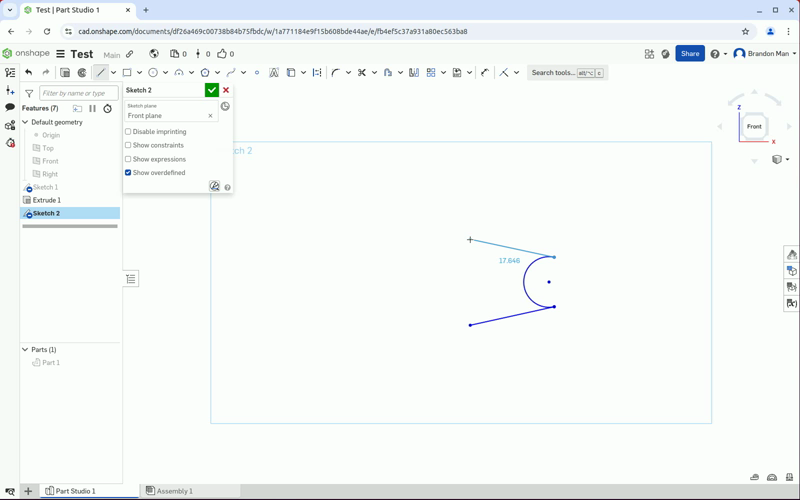
click(470, 239)
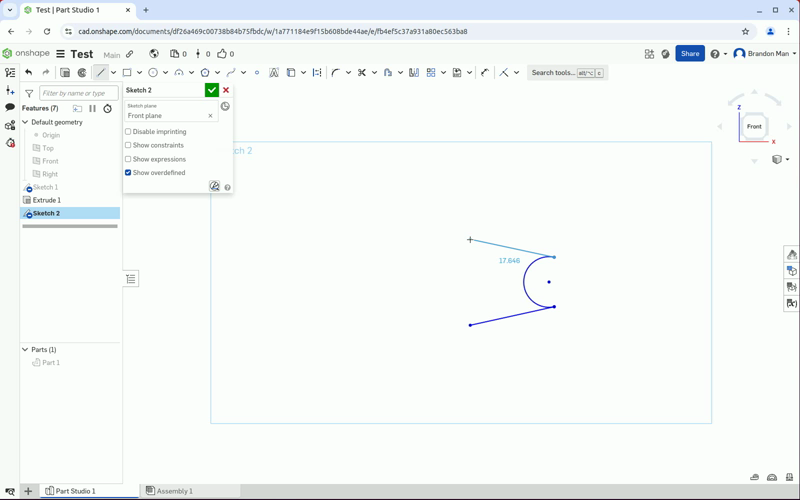
key_up(shift)
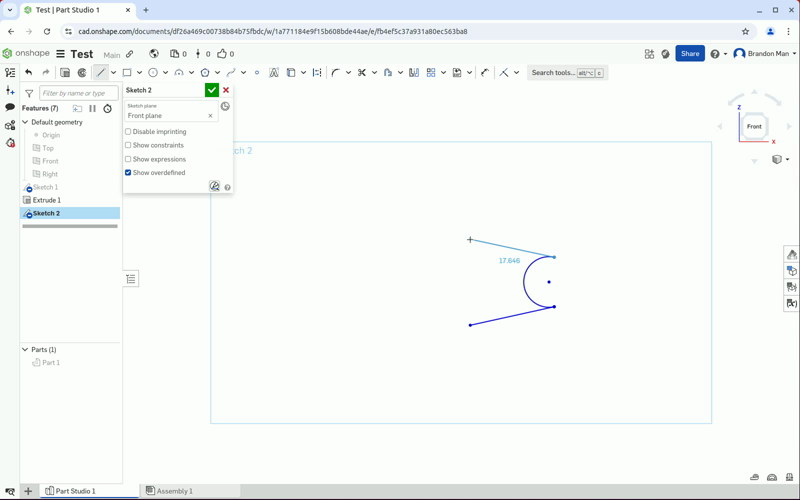
key(esc)
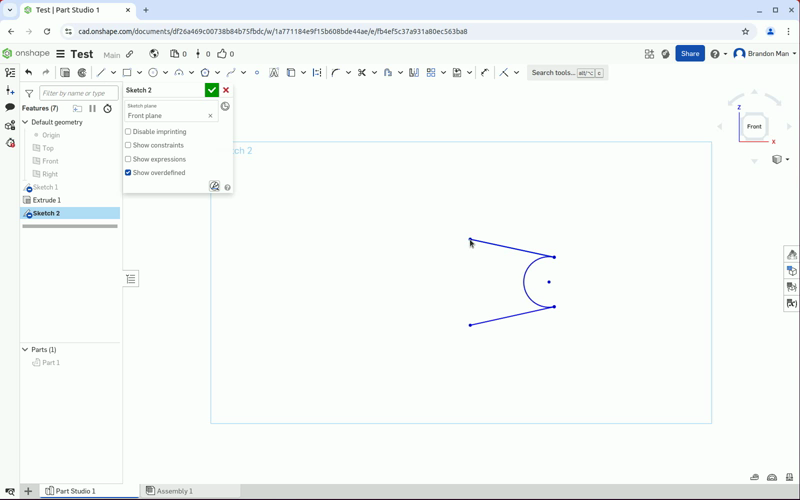
key(a)
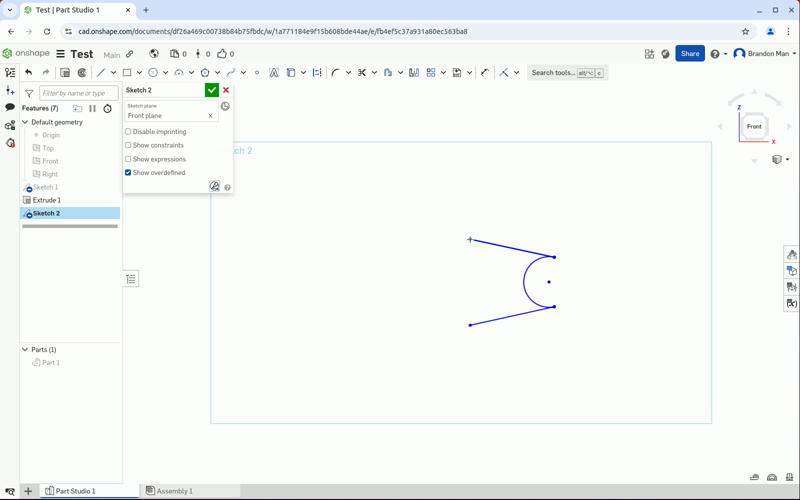
mouse_move(470, 239)
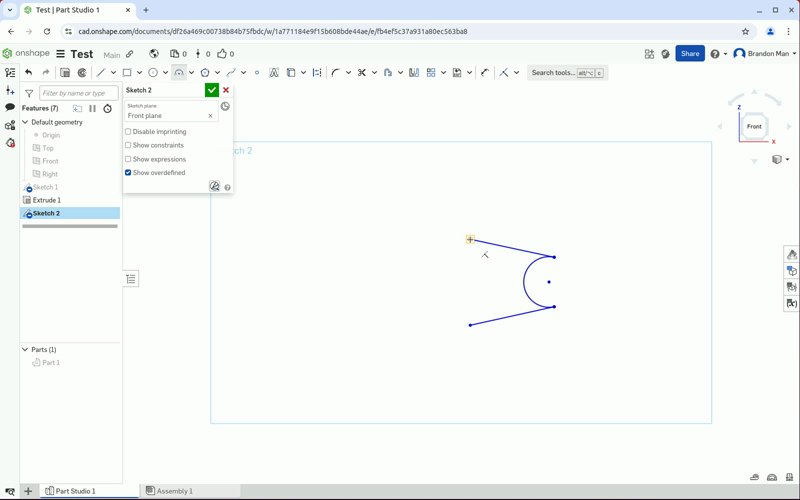
click(470, 239)
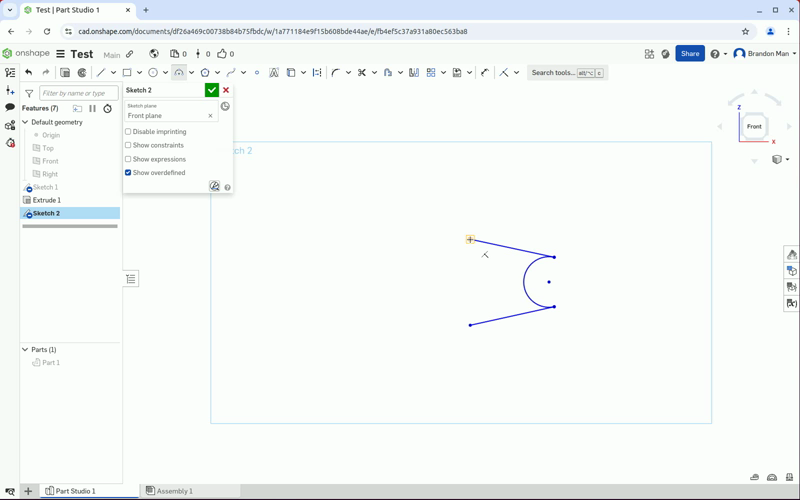
mouse_move(470, 325)
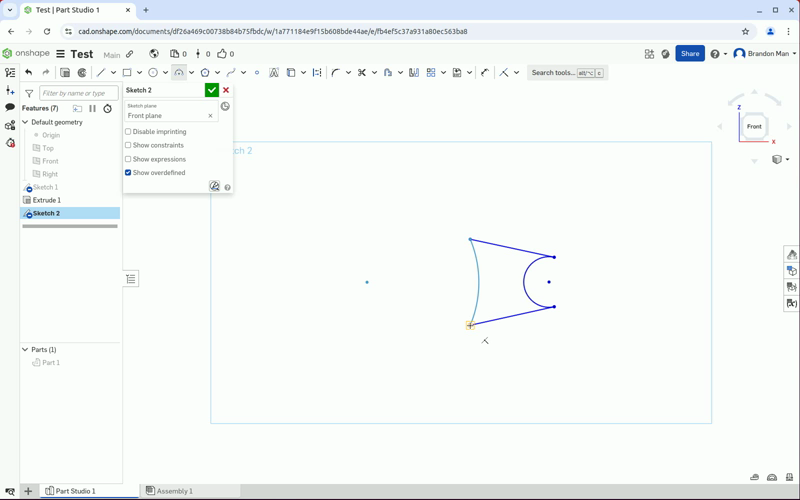
click(470, 325)
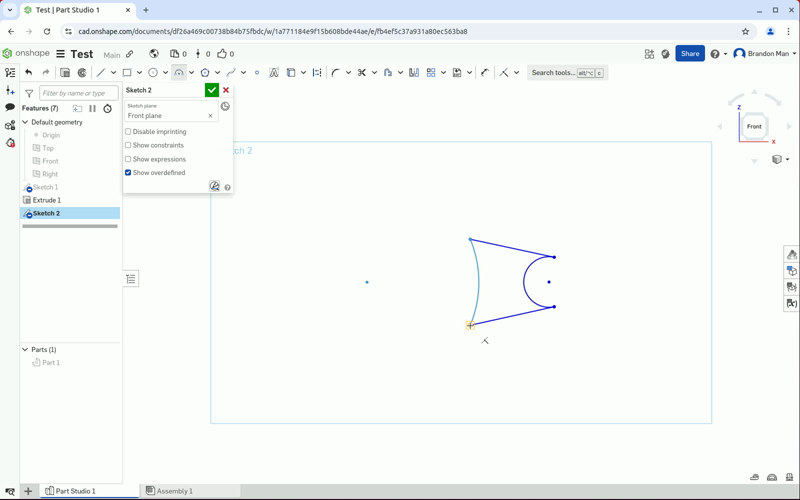
key_down(shift)
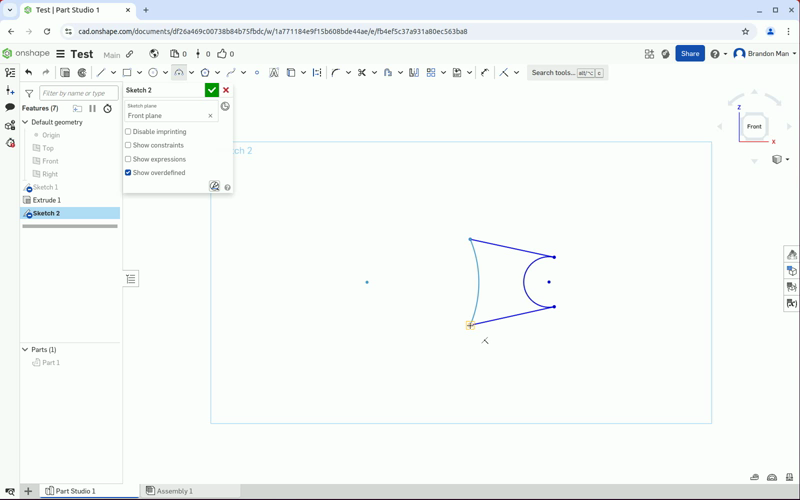
mouse_move(504, 282)
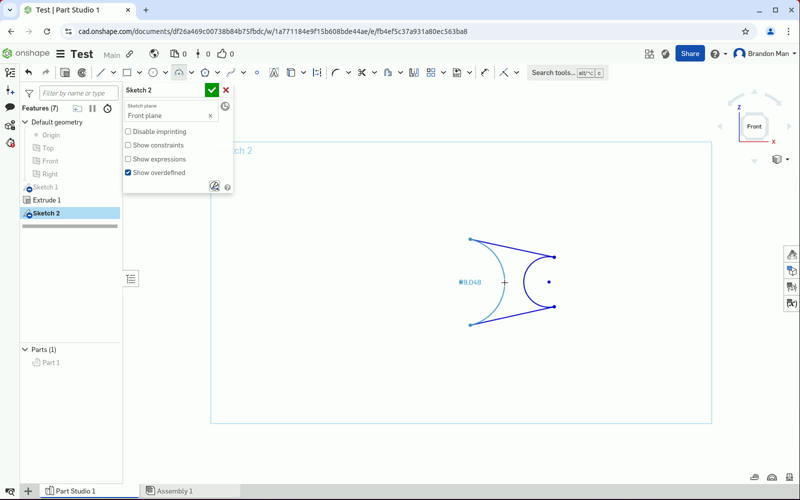
click(504, 282)
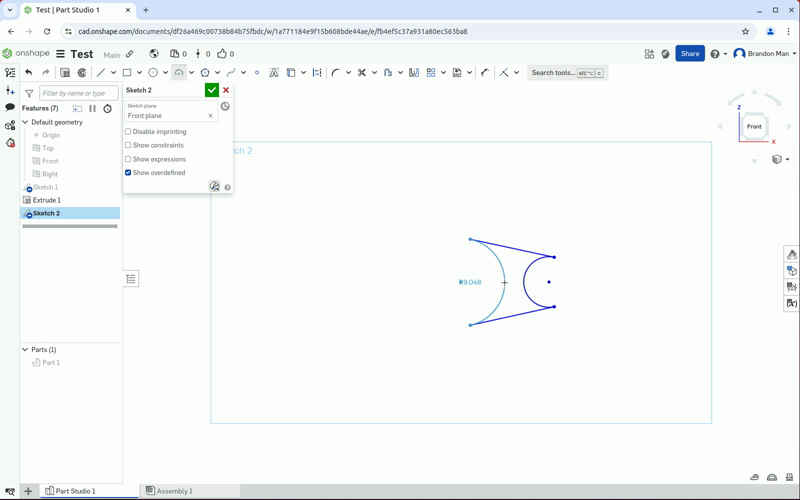
key_up(shift)
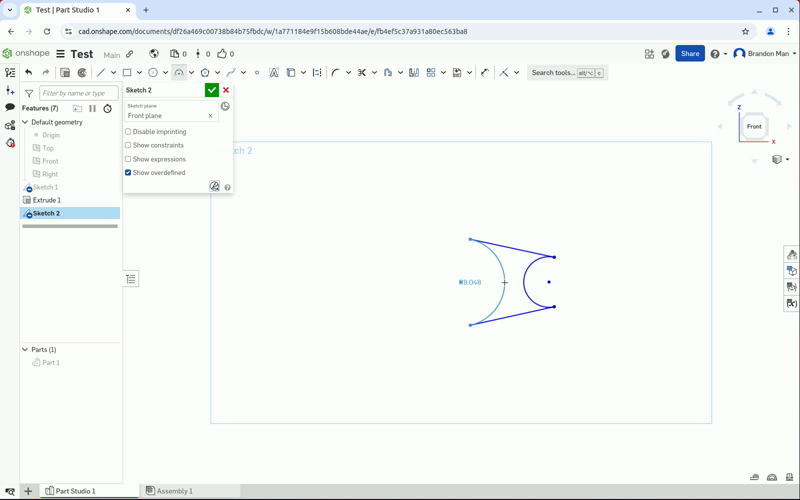
key(esc)
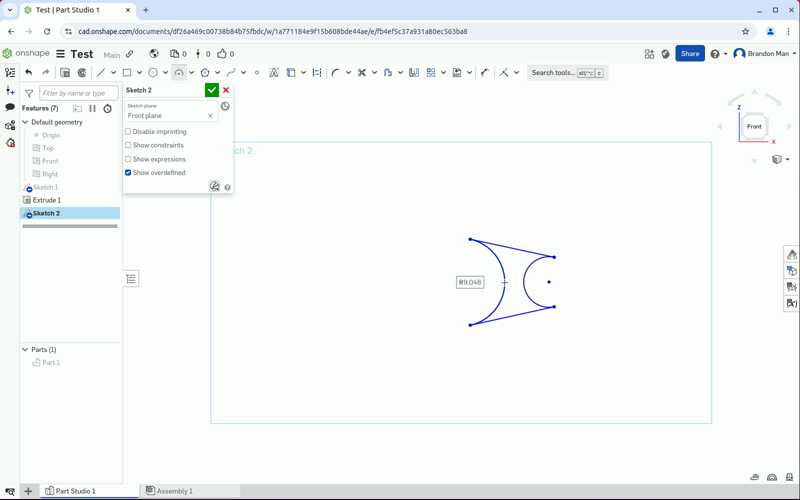
mouse_move(527, 303)
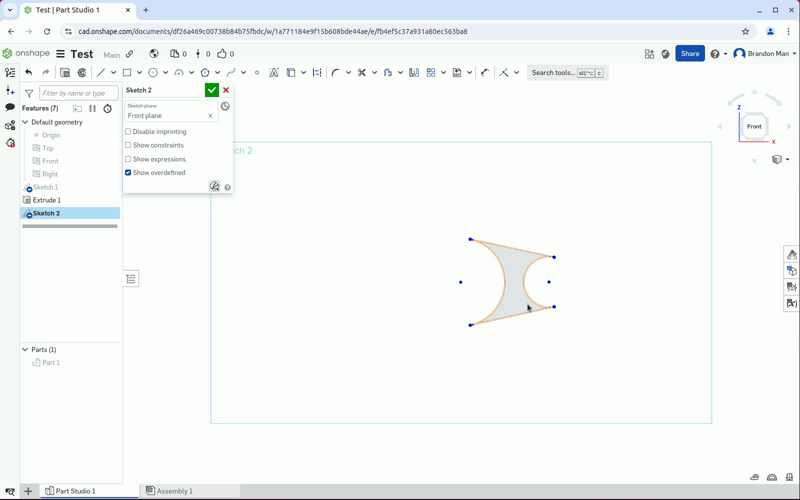
click(527, 303)
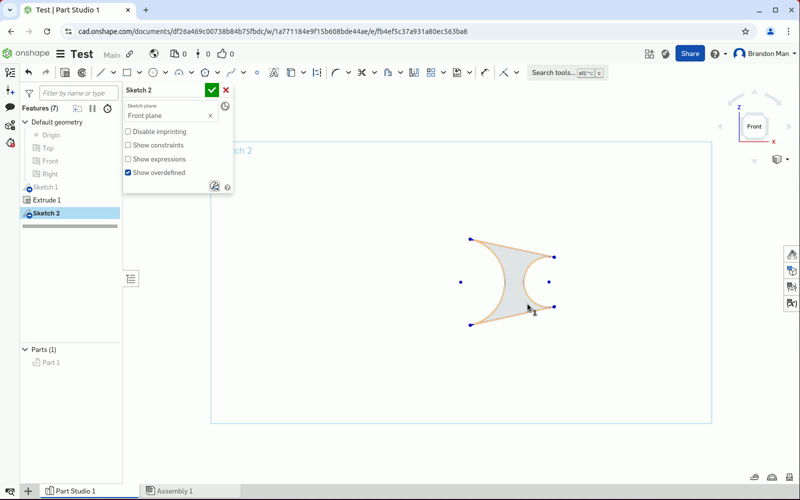
mouse_move(73, 352)
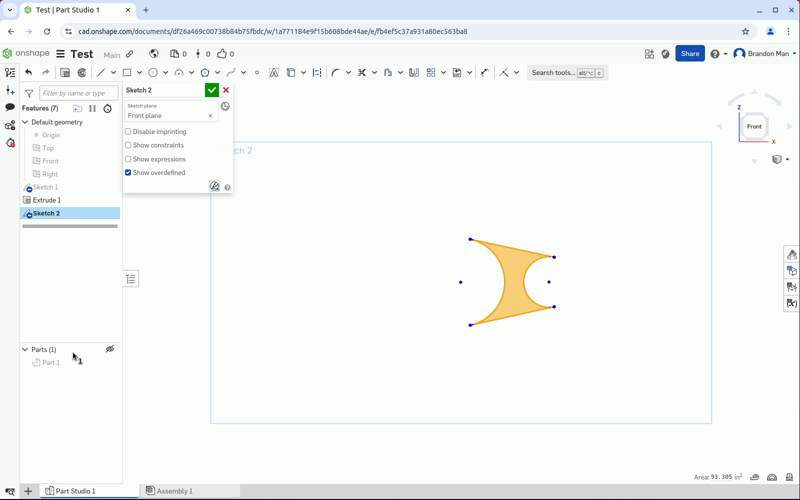
key(shift+y)
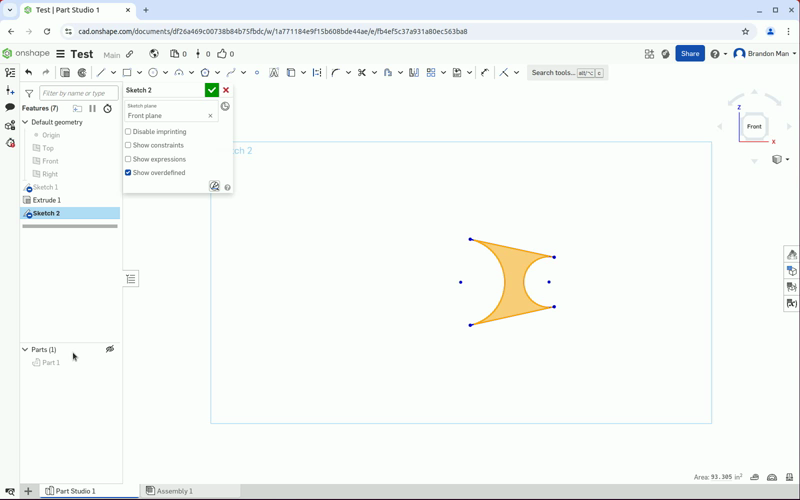
key(shift+e)
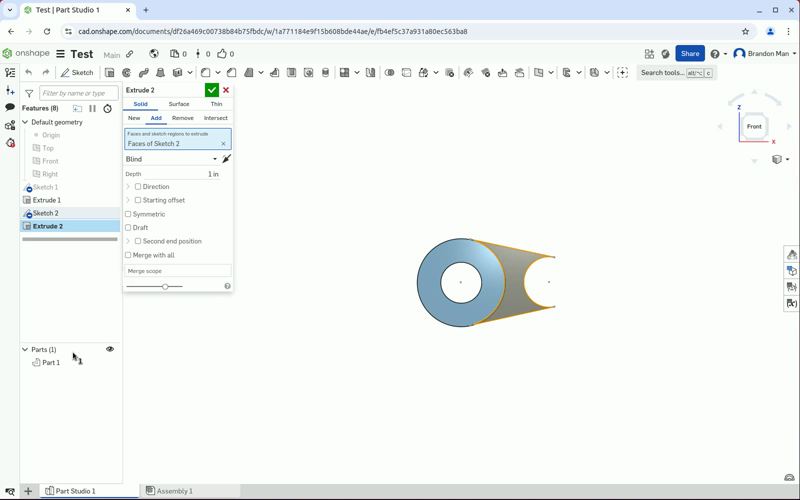
mouse_move(143, 106)
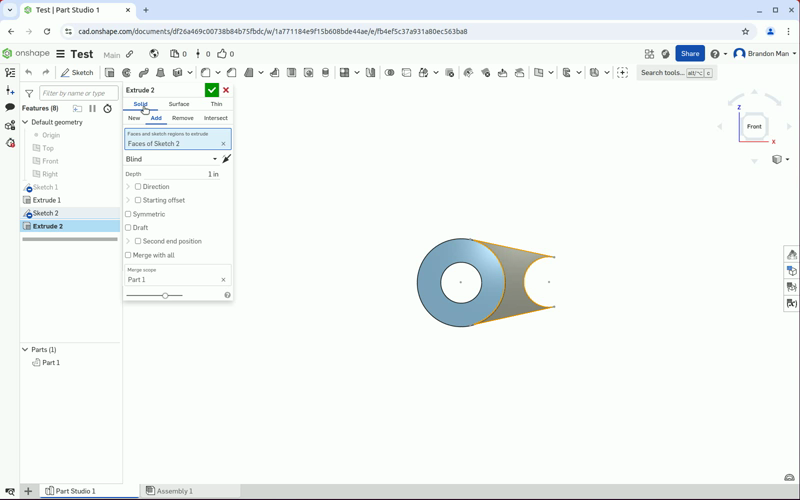
click(143, 106)
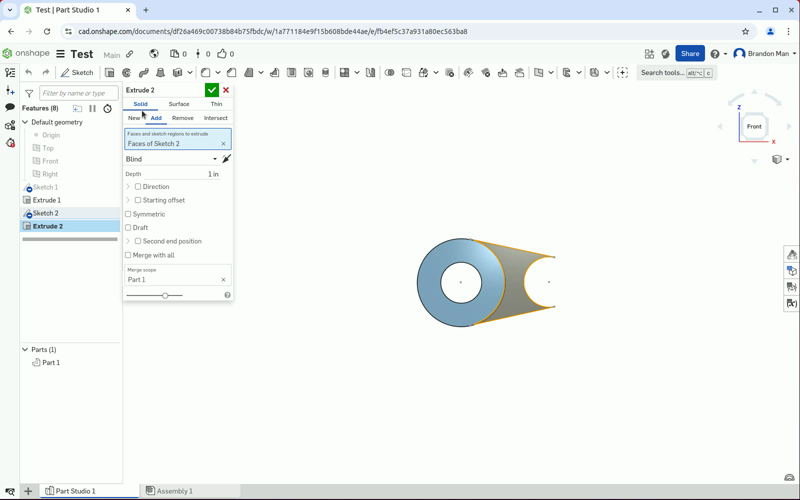
mouse_move(137, 120)
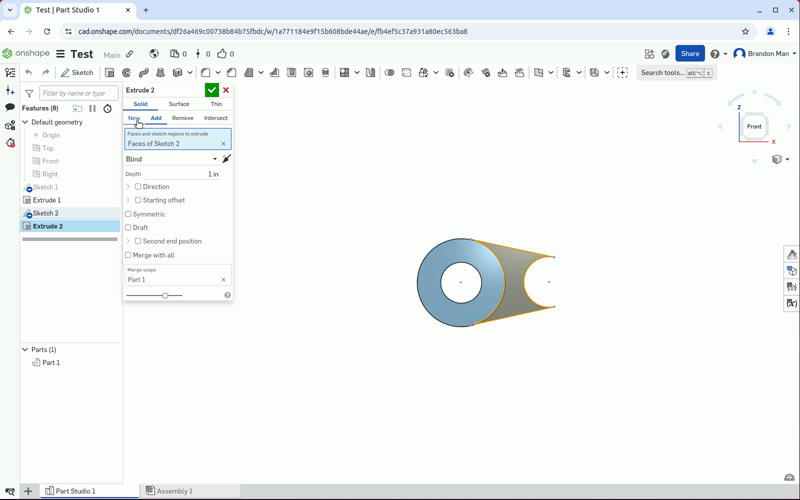
click(137, 120)
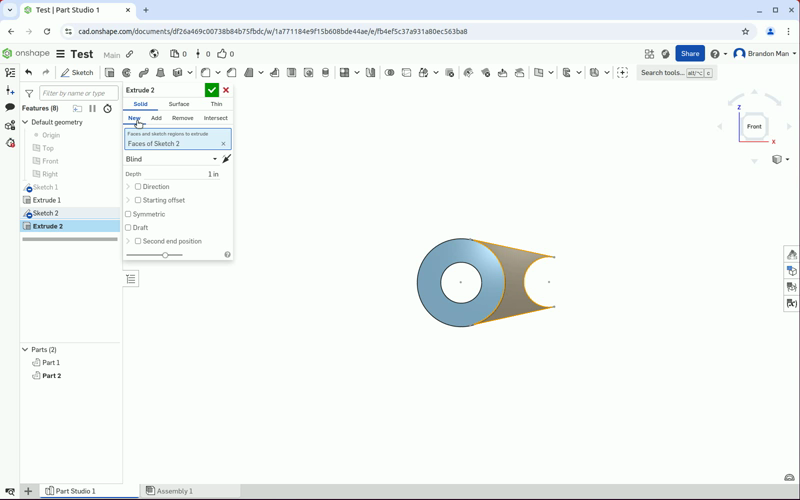
key(tab, 4)
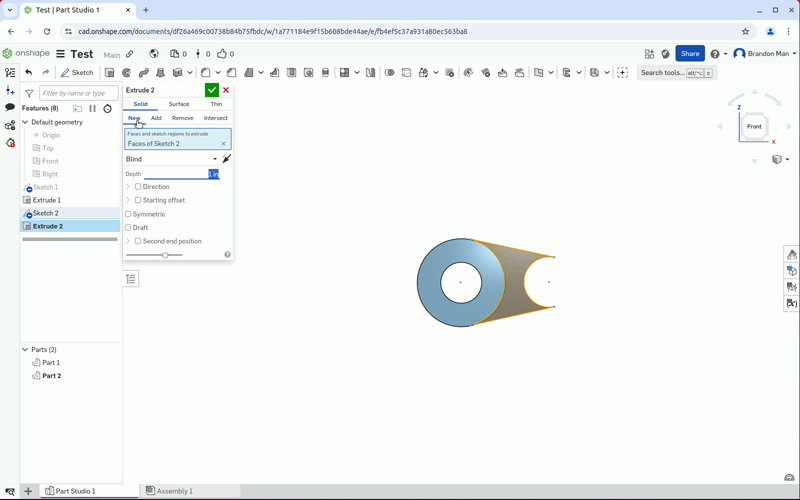
text(8.906)
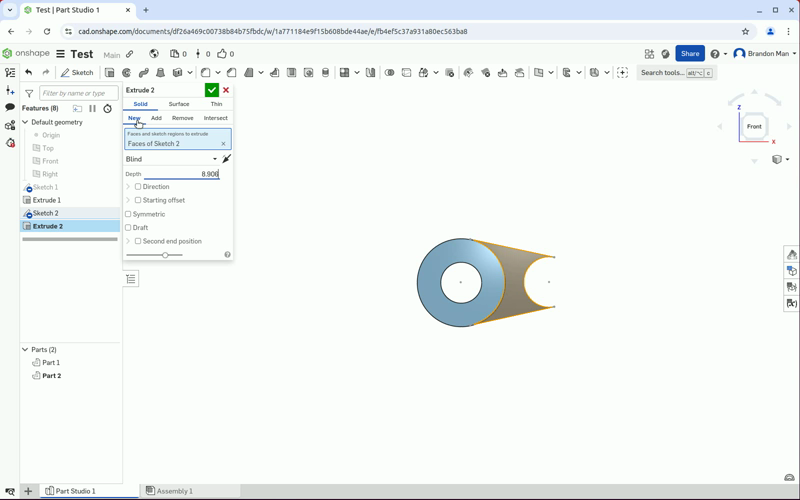
key(enter)
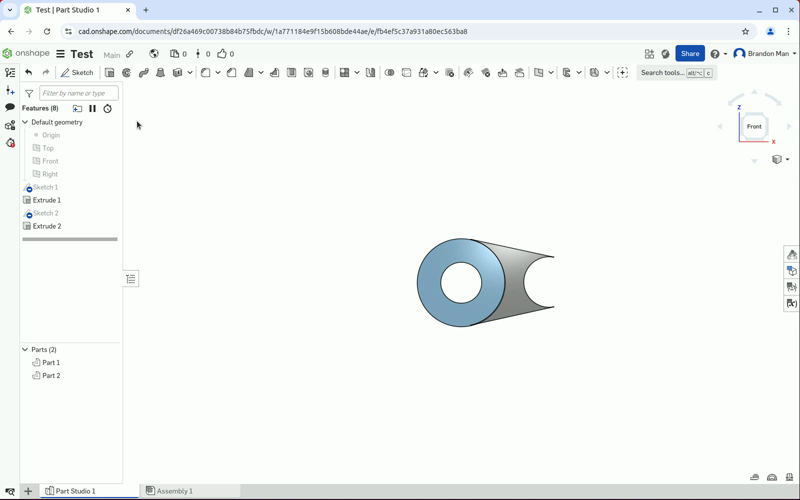
key(shift+h)
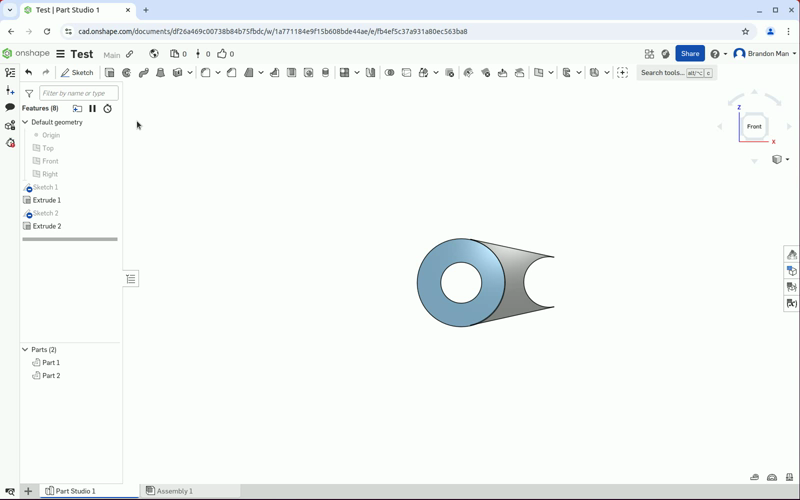
key(shift+h)
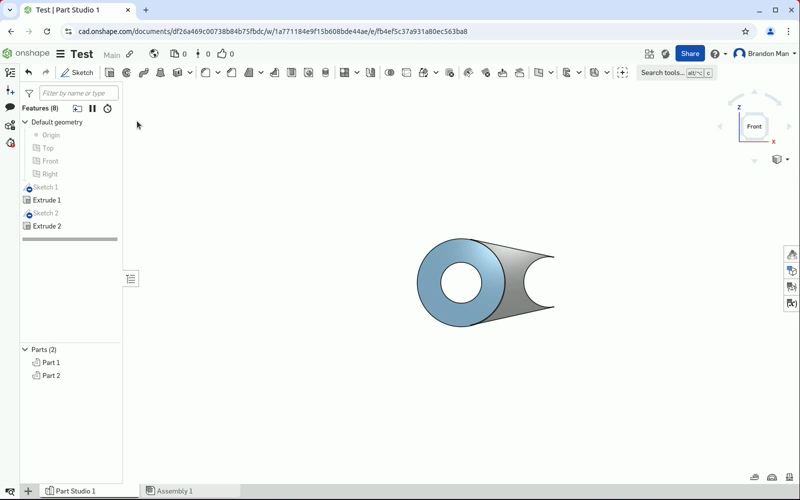
mouse_move(73, 189)
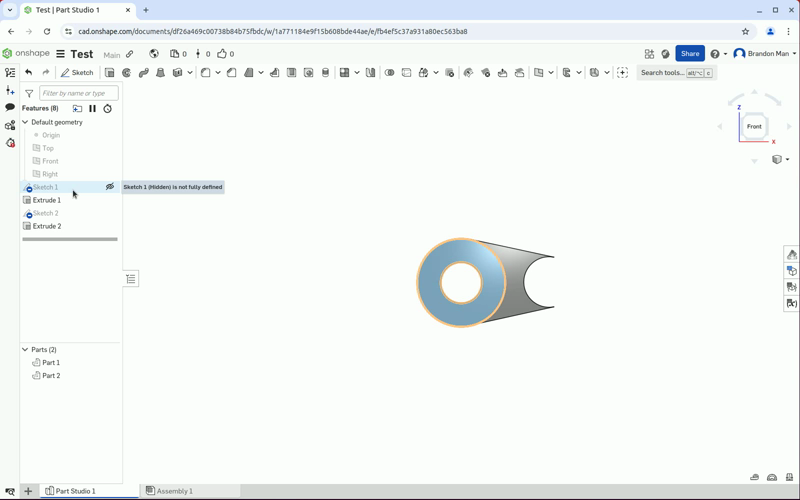
click(73, 189)
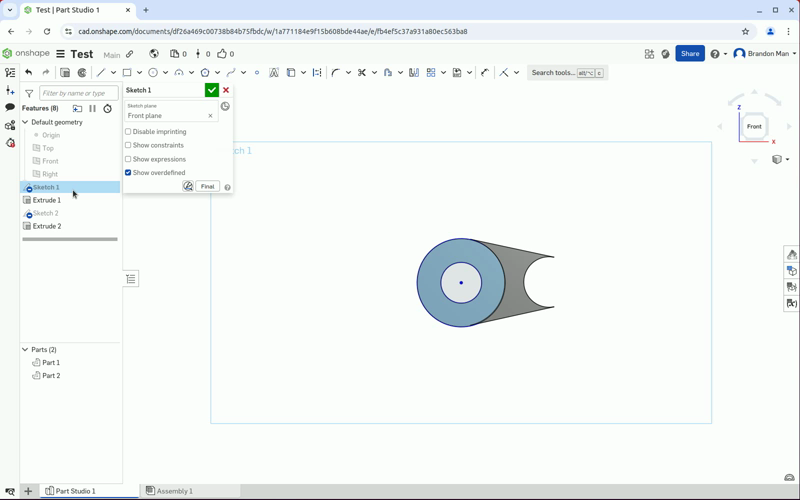
mouse_move(229, 92)
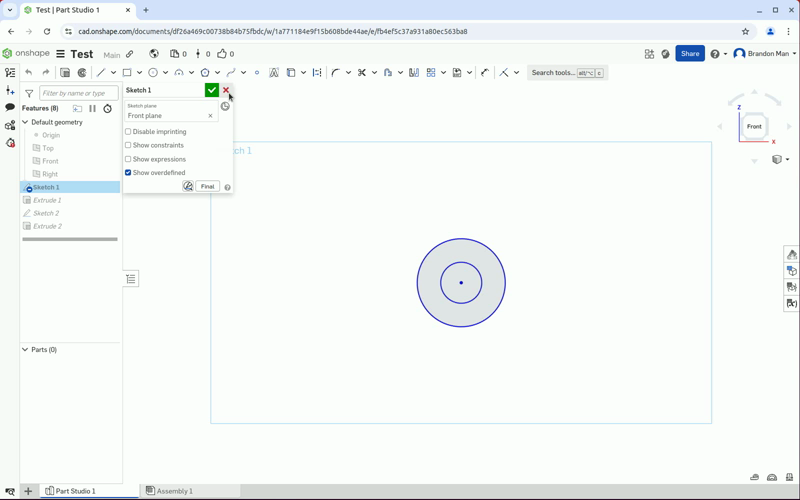
click(229, 92)
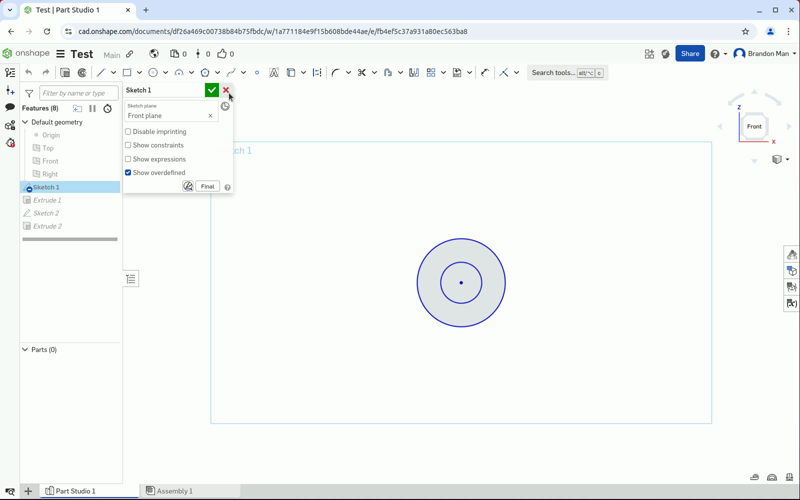
key(shift+s)
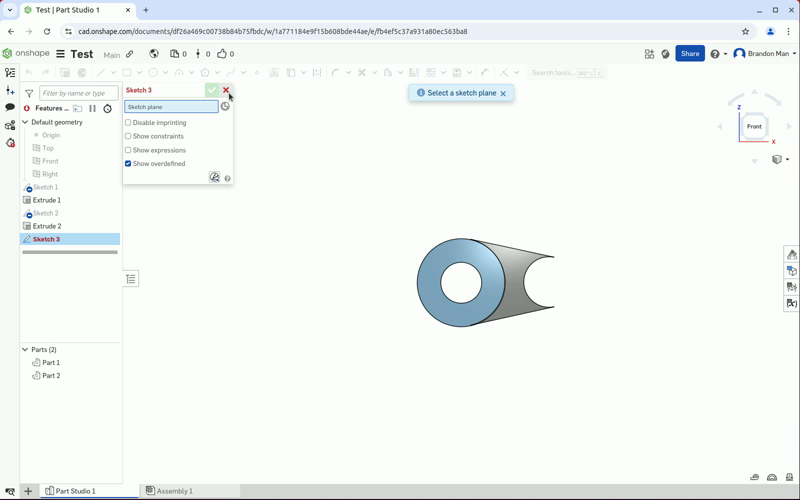
mouse_move(73, 163)
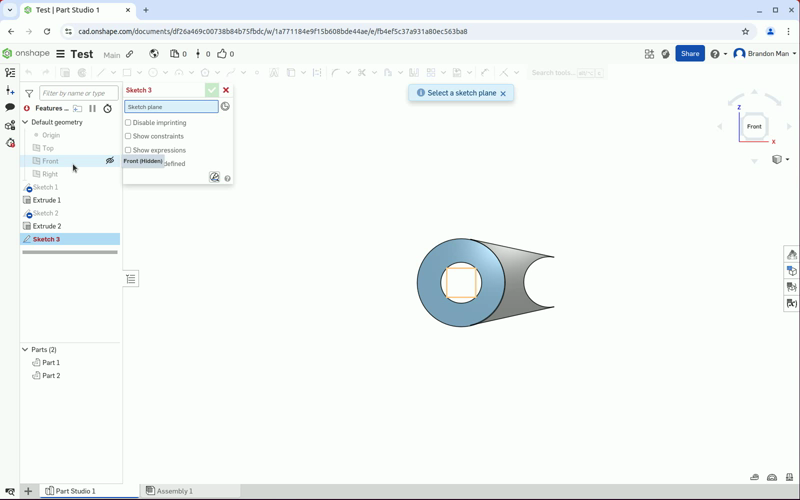
click(73, 163)
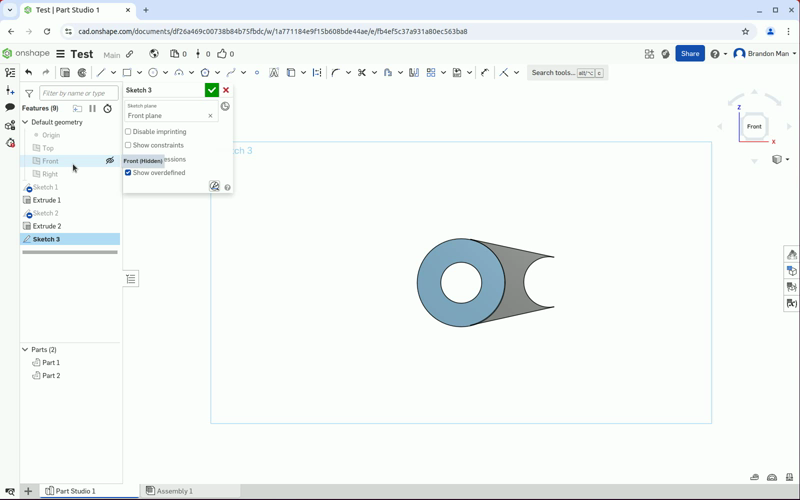
mouse_move(73, 352)
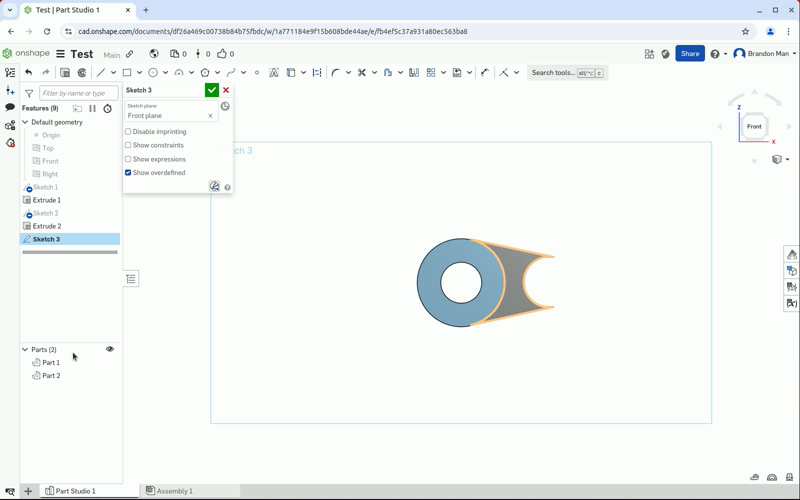
key(y)
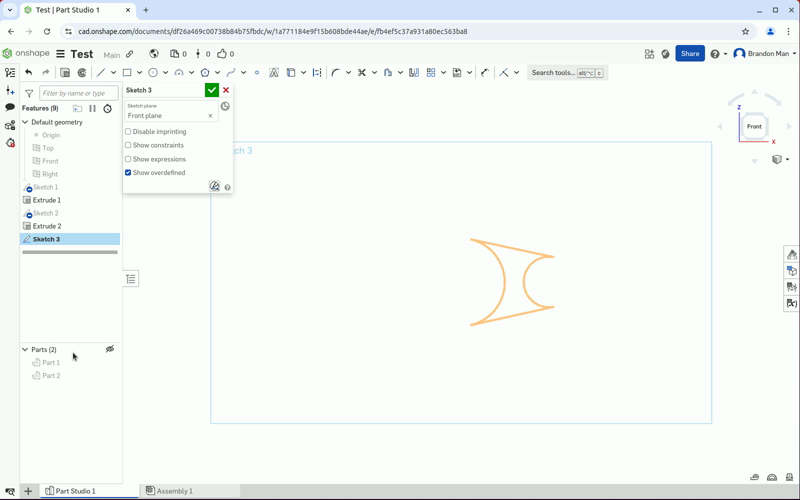
key(c)
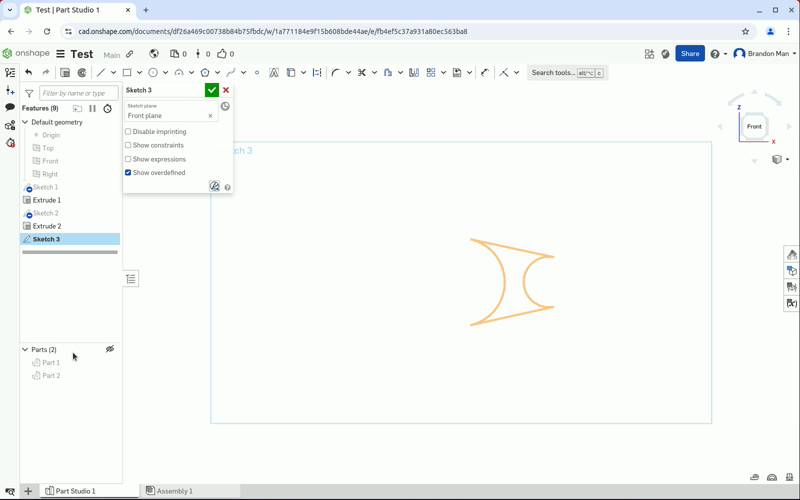
key_down(shift)
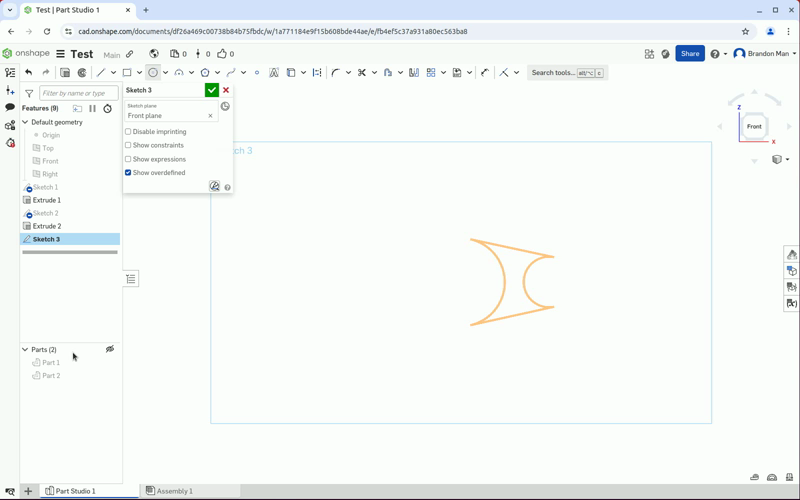
mouse_move(548, 282)
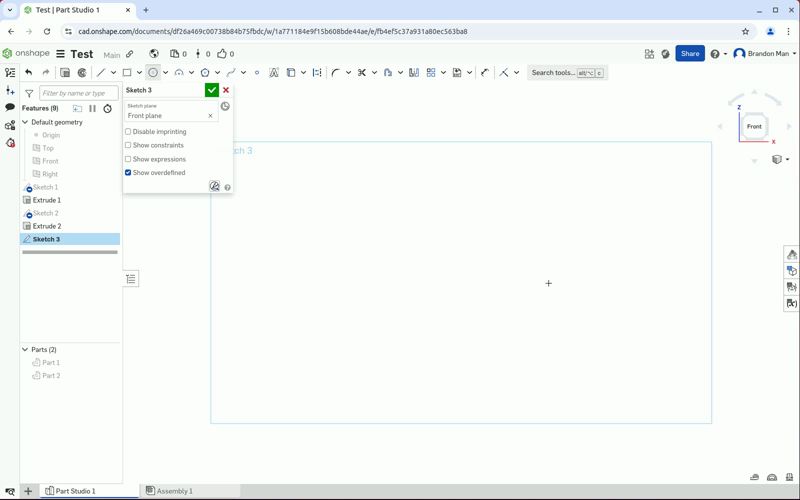
click(548, 282)
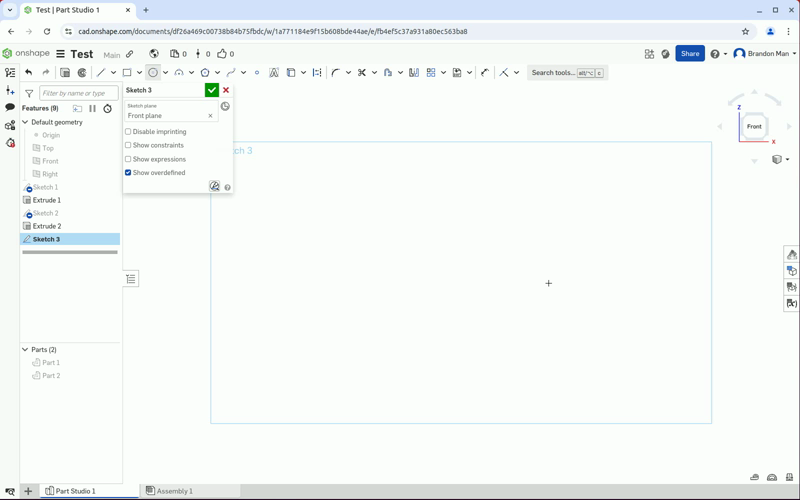
key_up(shift)
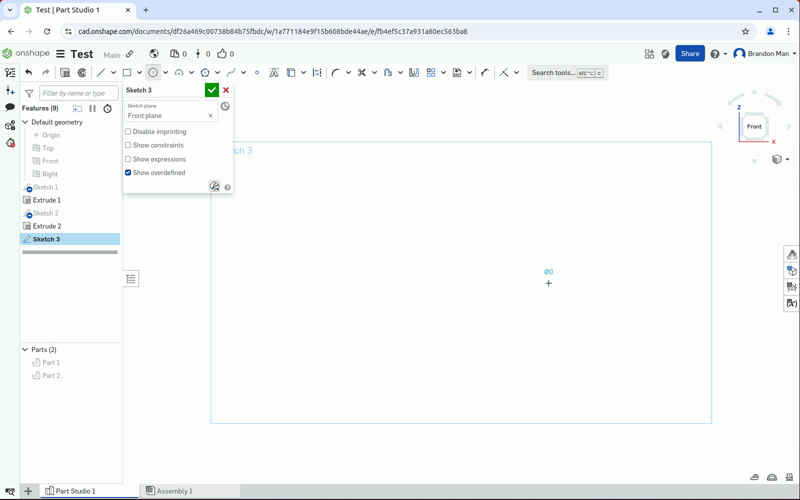
mouse_move(574, 282)
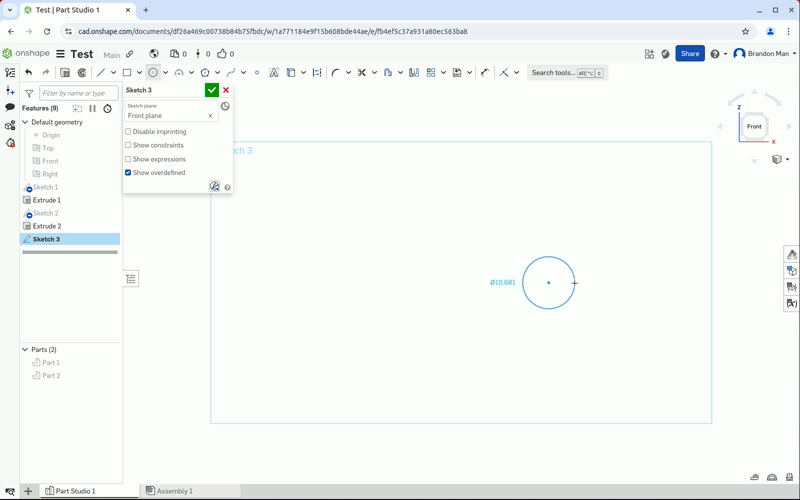
click(574, 282)
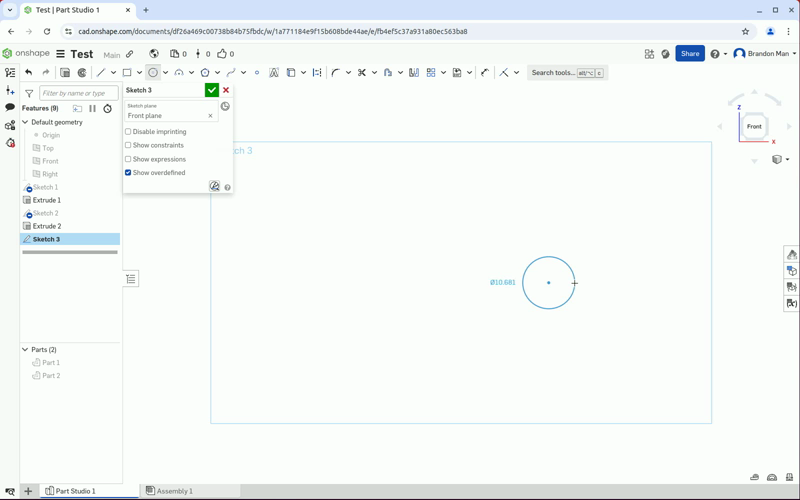
key(esc)
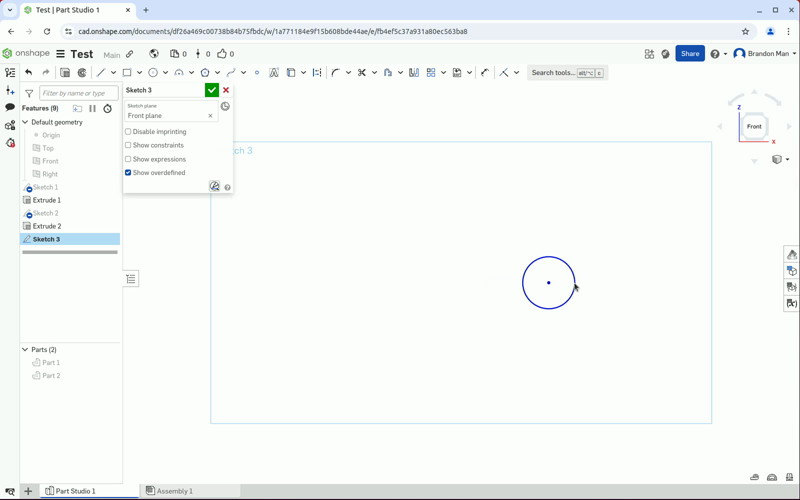
key(c)
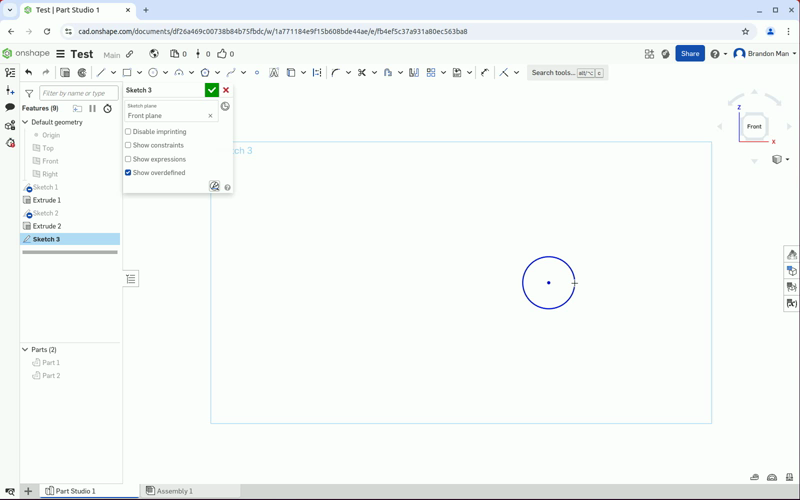
key_down(shift)
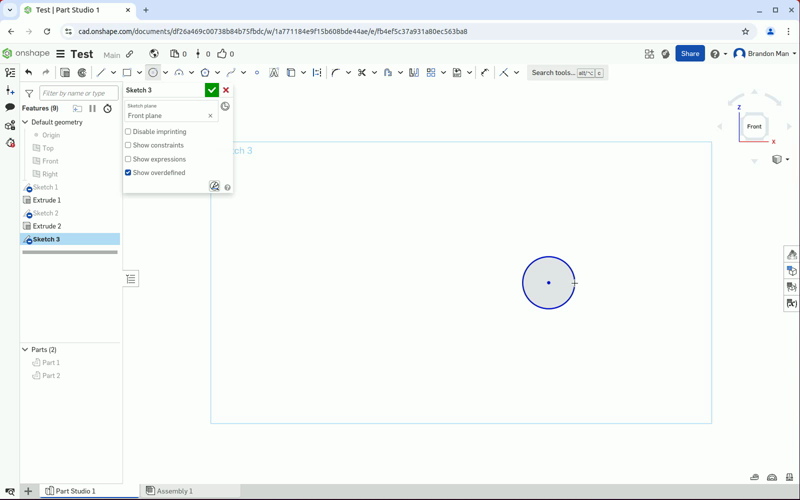
mouse_move(548, 282)
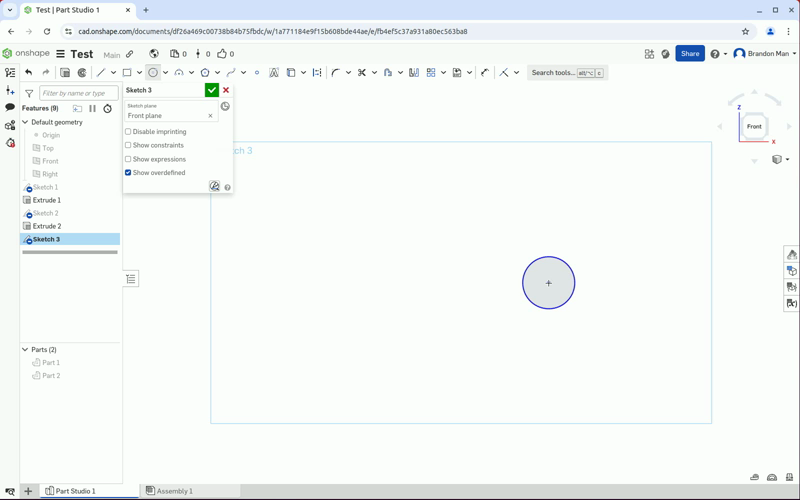
click(548, 282)
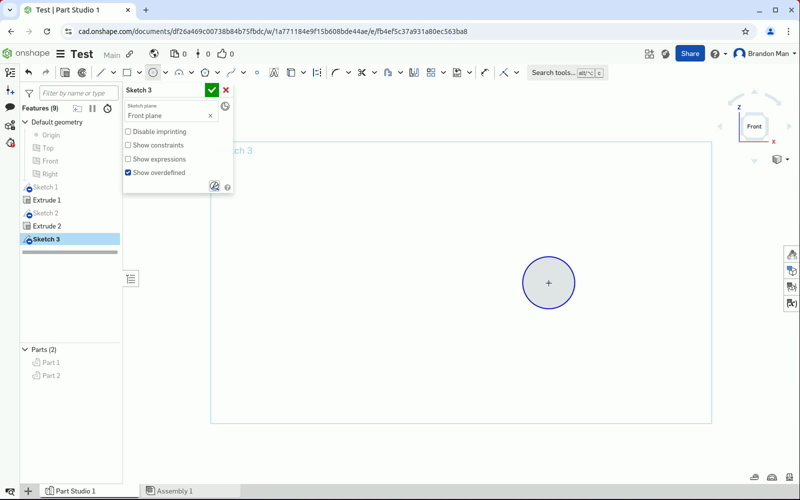
key_up(shift)
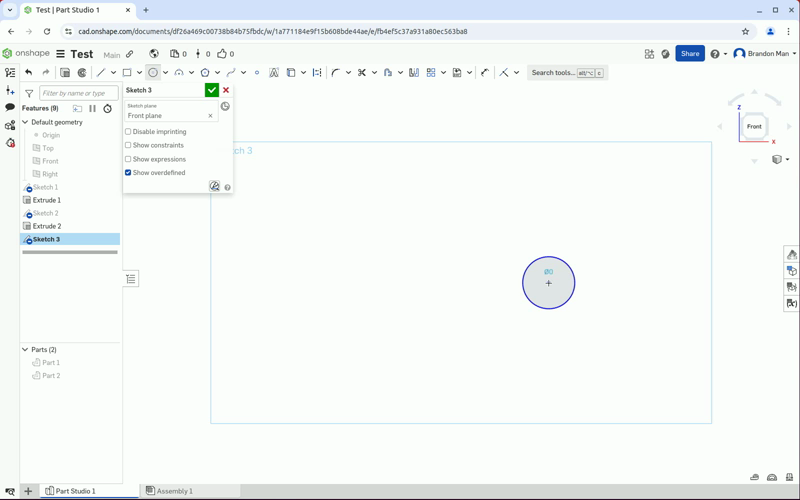
mouse_move(561, 282)
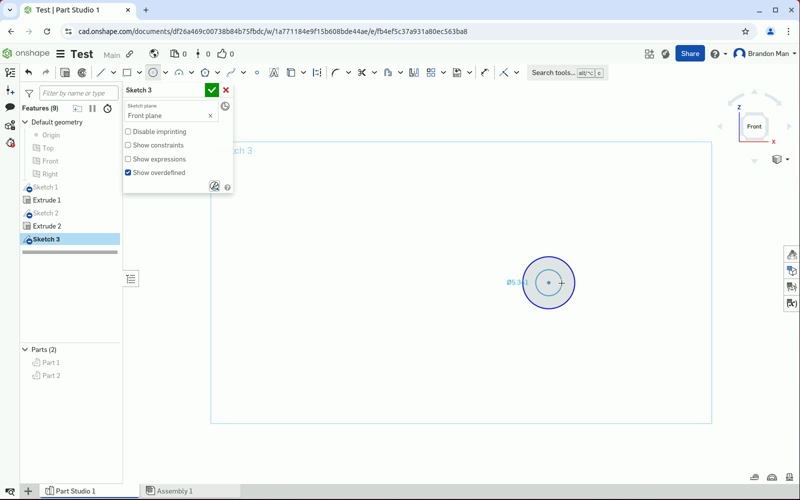
click(561, 282)
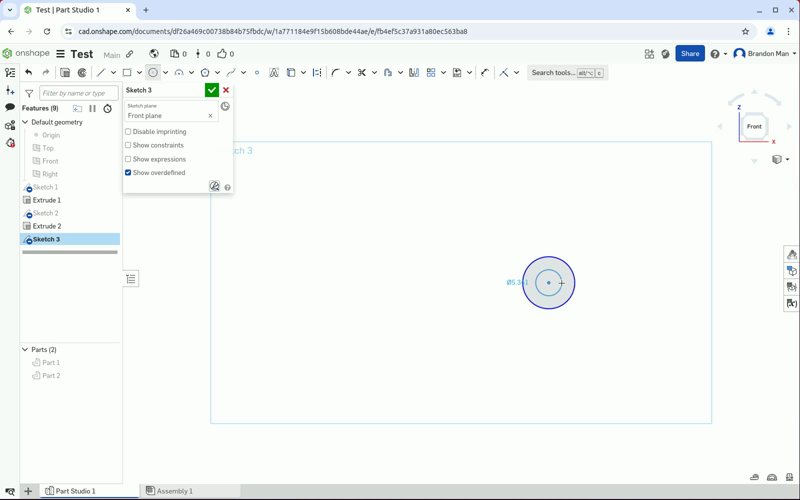
key(esc)
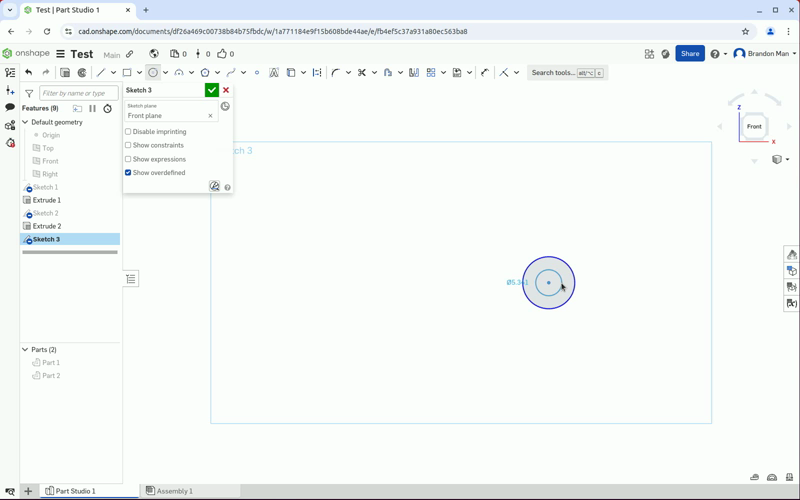
mouse_move(561, 272)
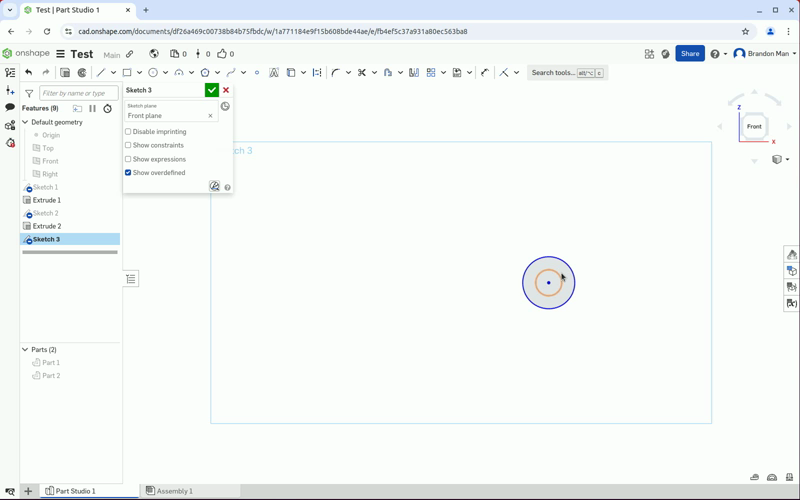
scroll(6)
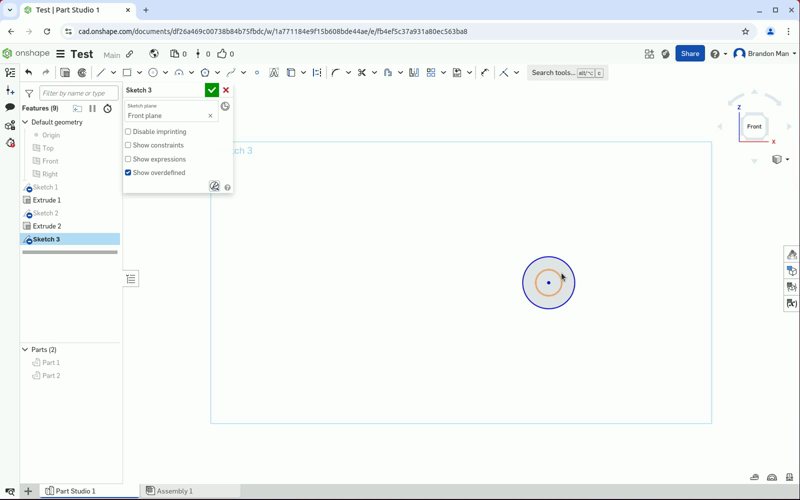
scroll(6)
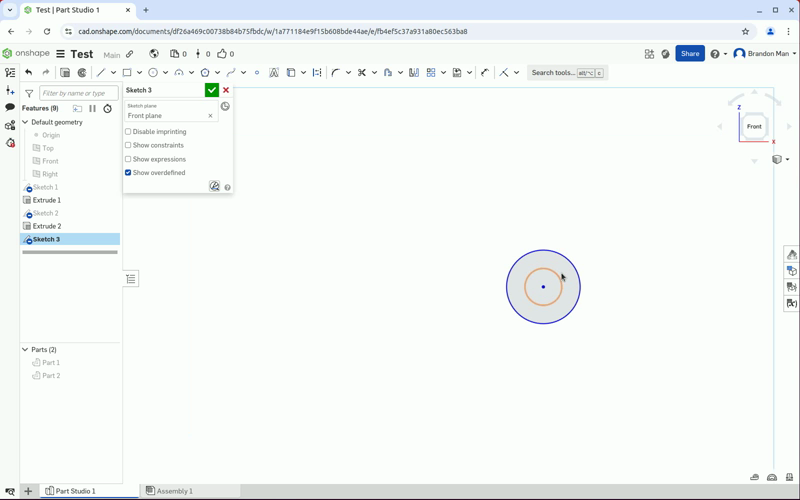
scroll(6)
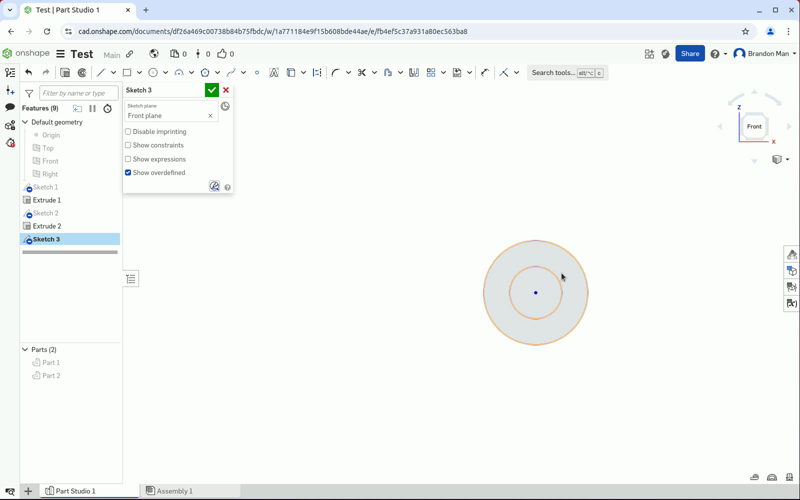
scroll(6)
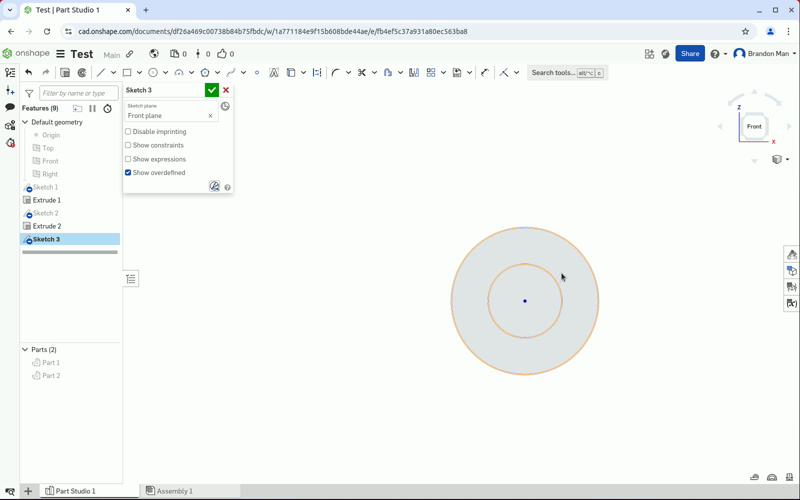
scroll(6)
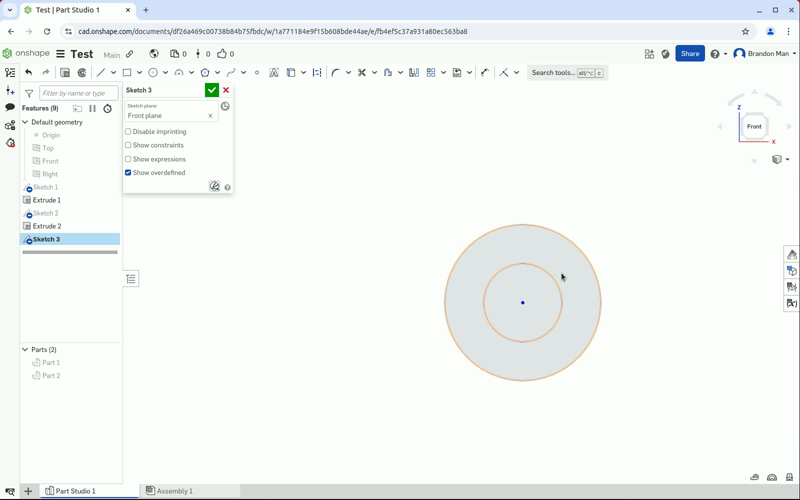
scroll(6)
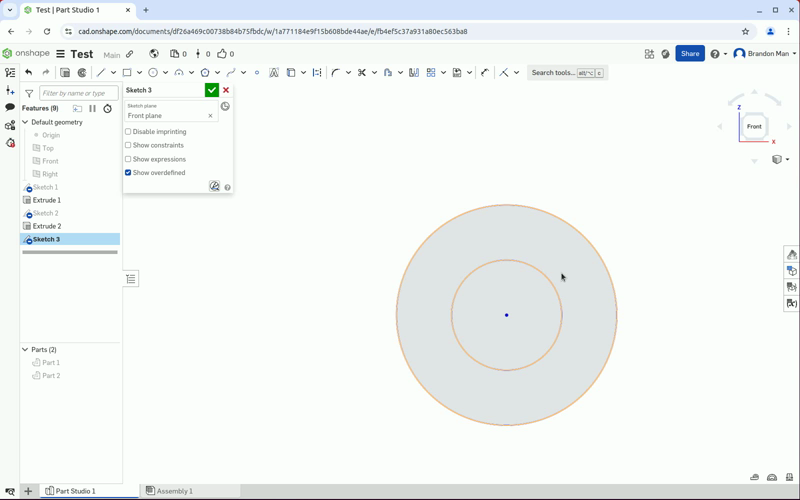
scroll(6)
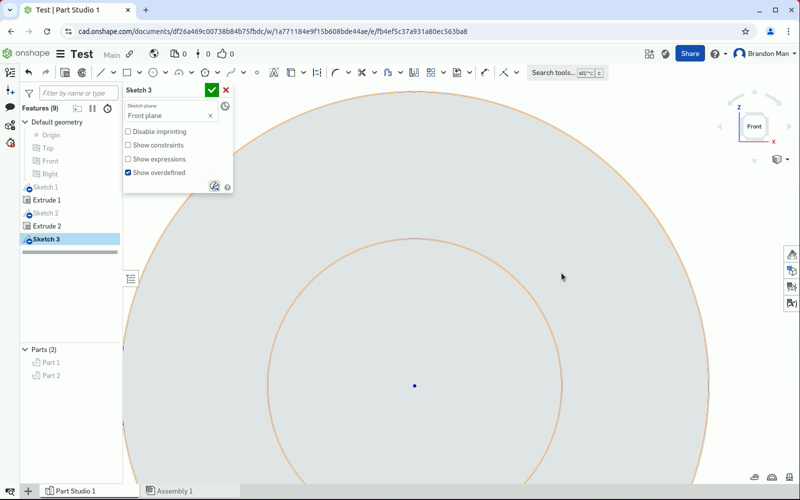
click(561, 272)
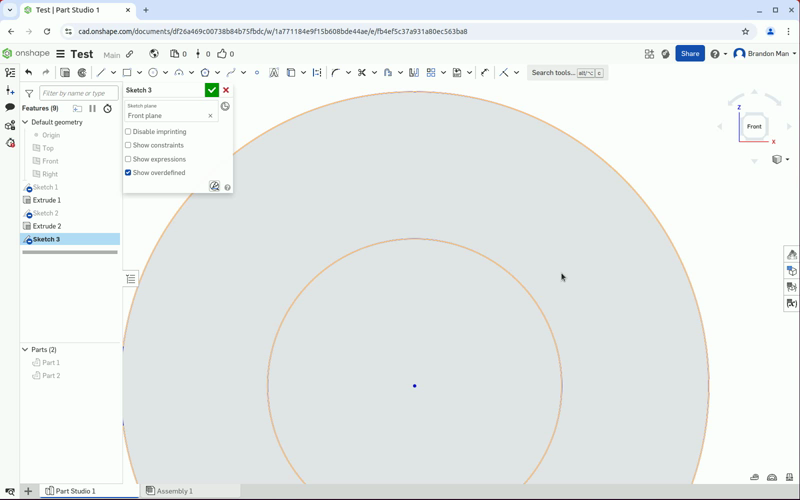
scroll(-6)
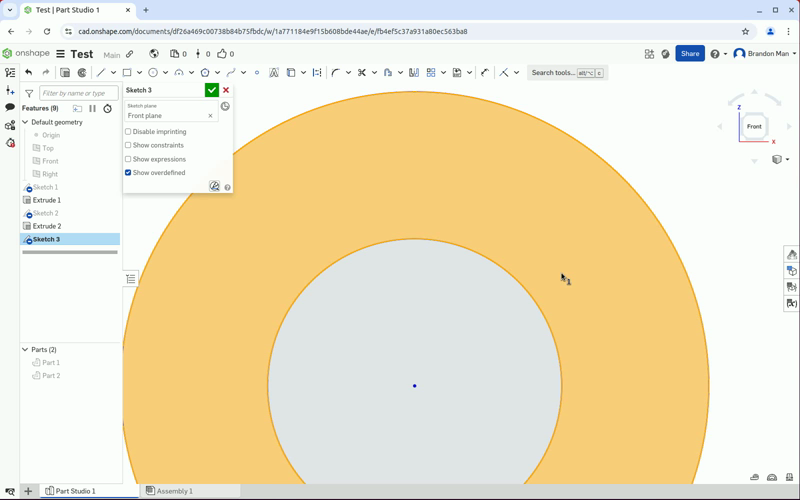
scroll(-6)
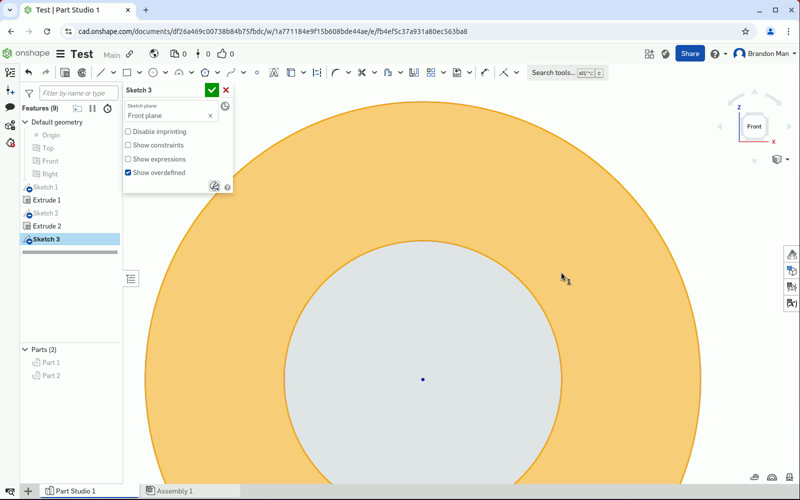
scroll(-6)
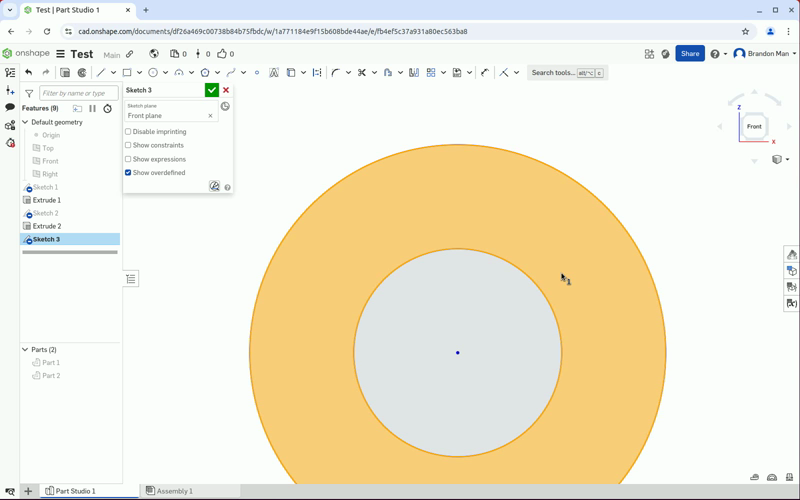
scroll(-6)
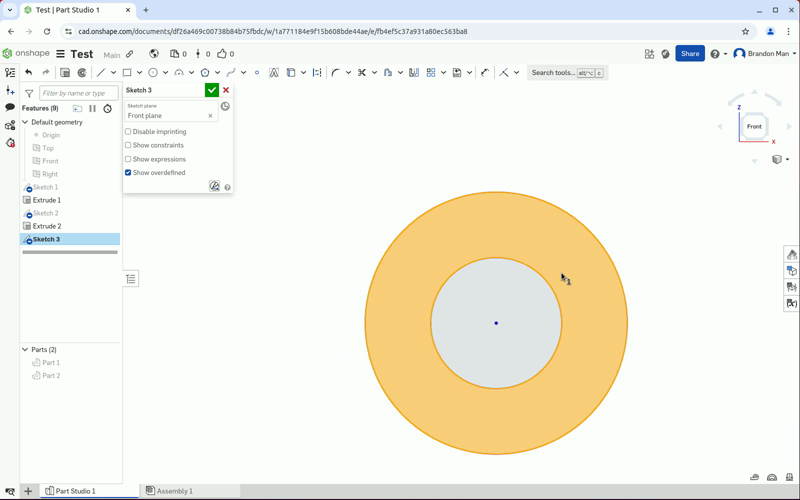
scroll(-6)
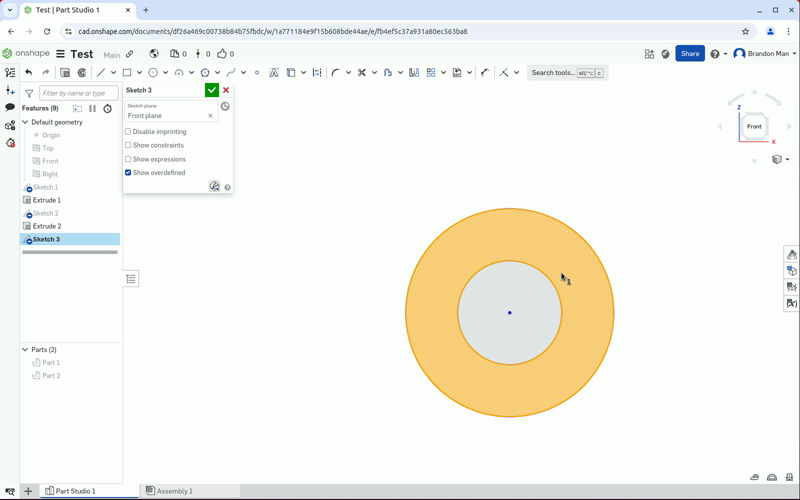
scroll(-6)
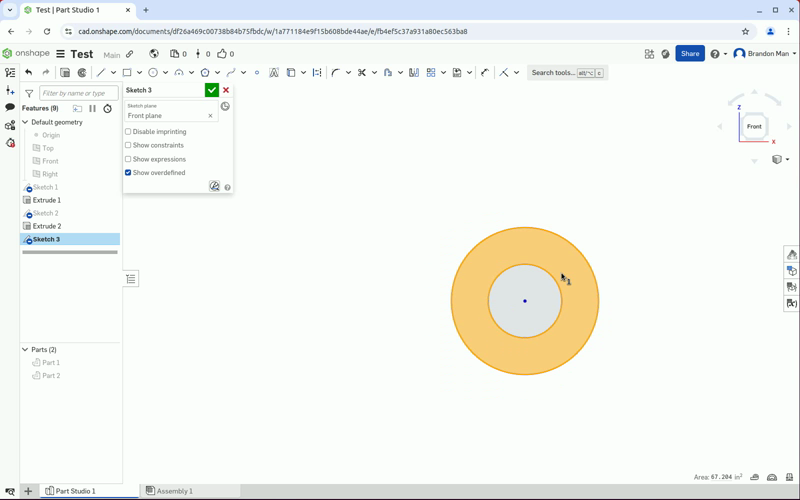
scroll(-6)
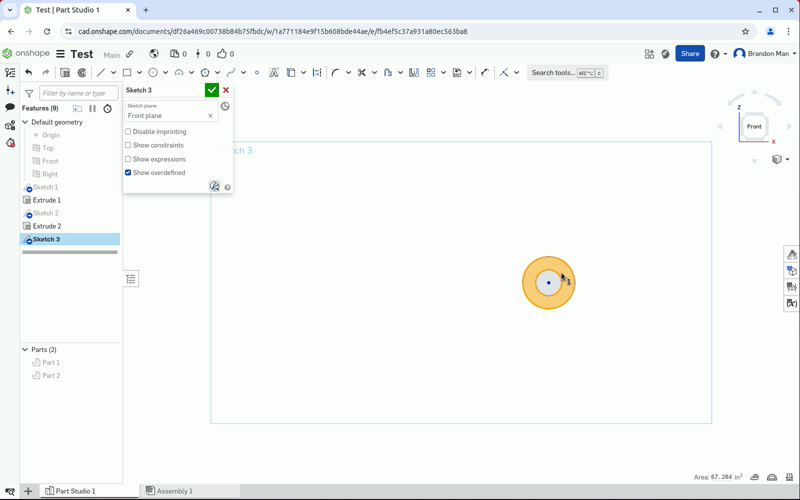
mouse_move(73, 352)
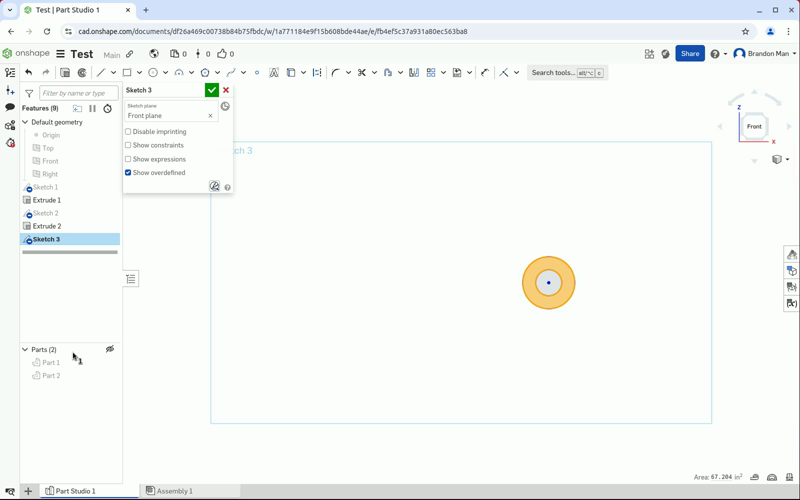
key(shift+y)
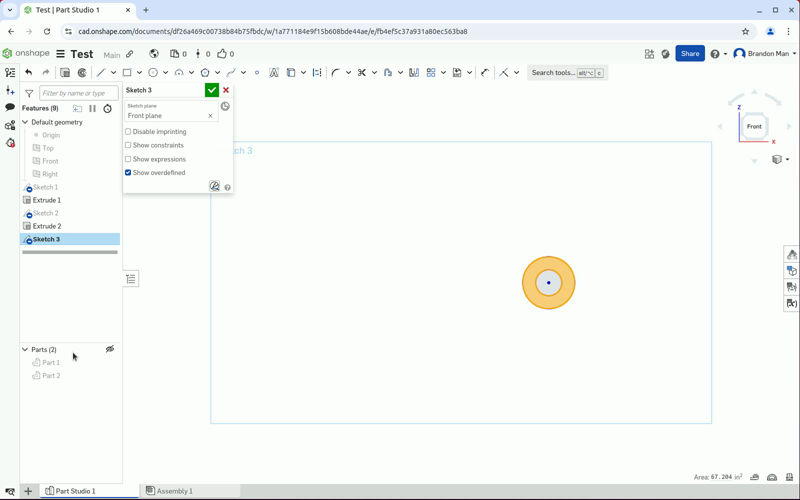
key(shift+e)
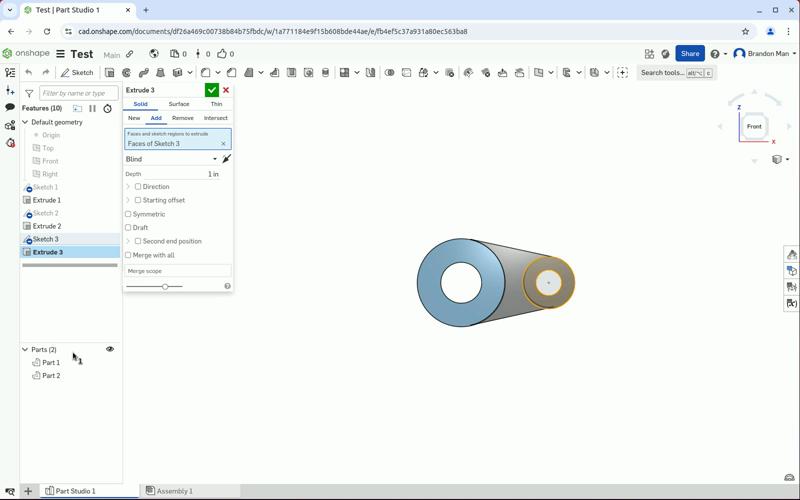
mouse_move(143, 106)
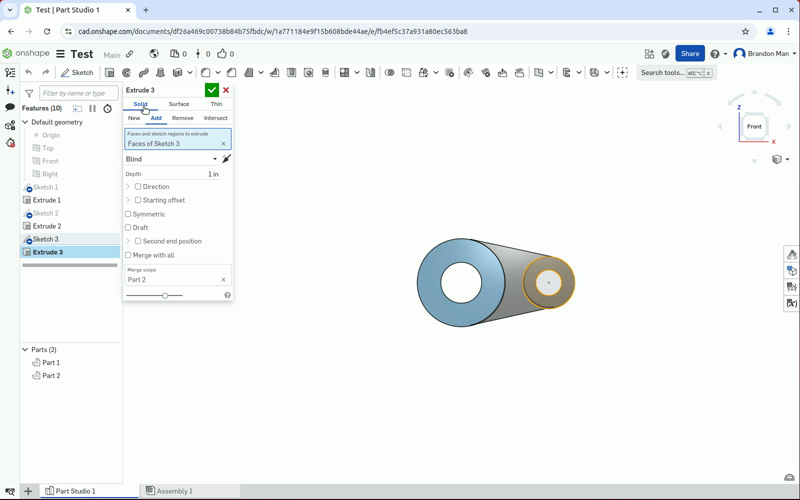
click(143, 106)
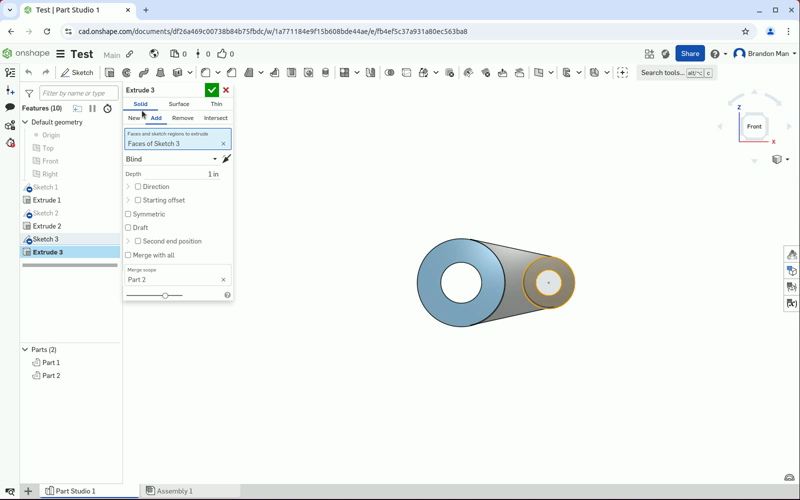
mouse_move(137, 120)
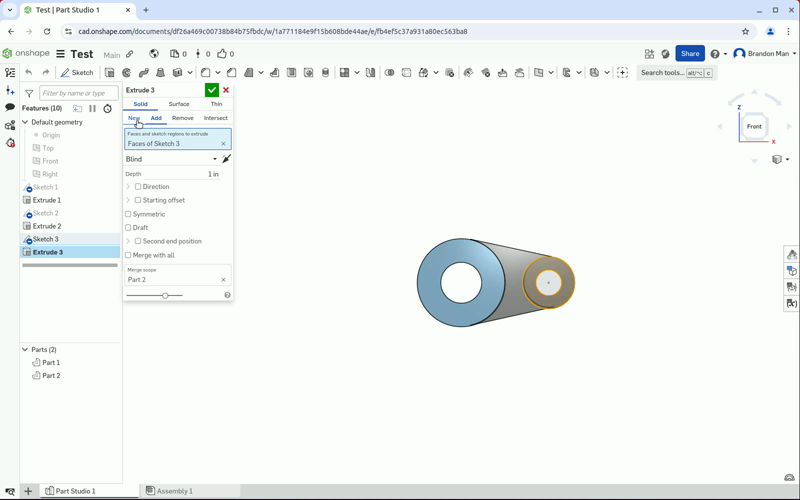
click(137, 120)
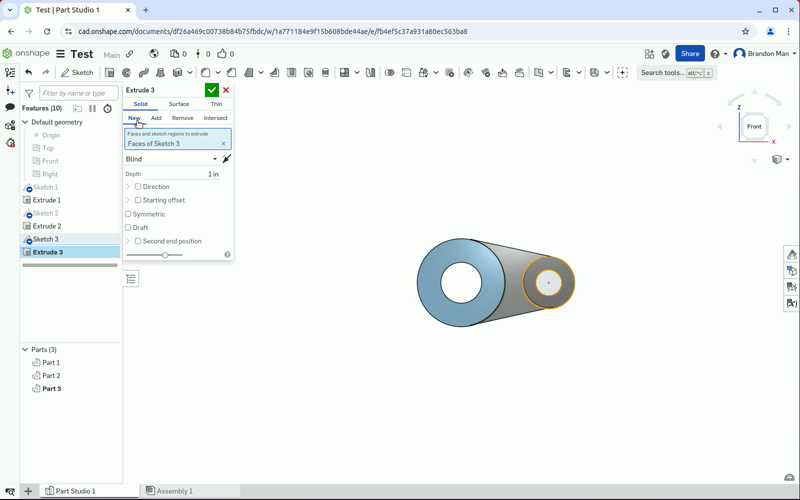
key(tab, 4)
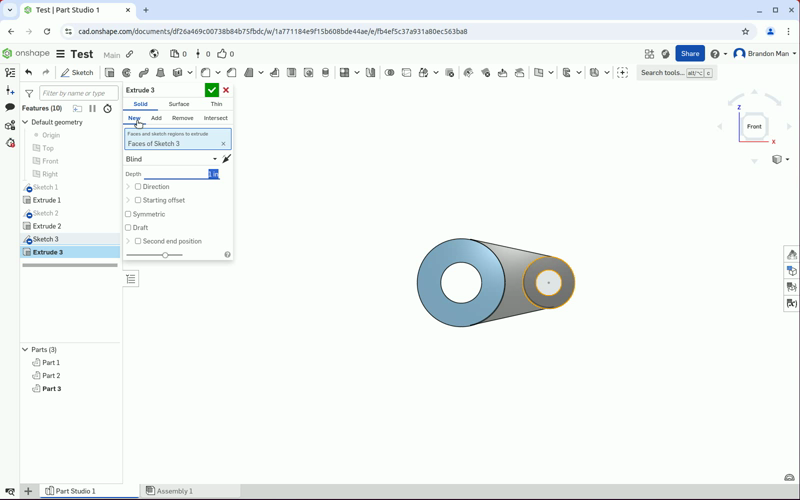
text(8.906)
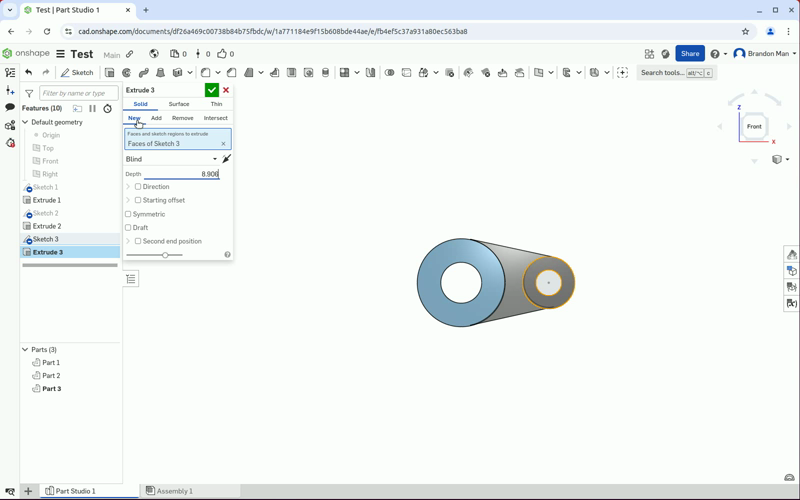
key(enter)
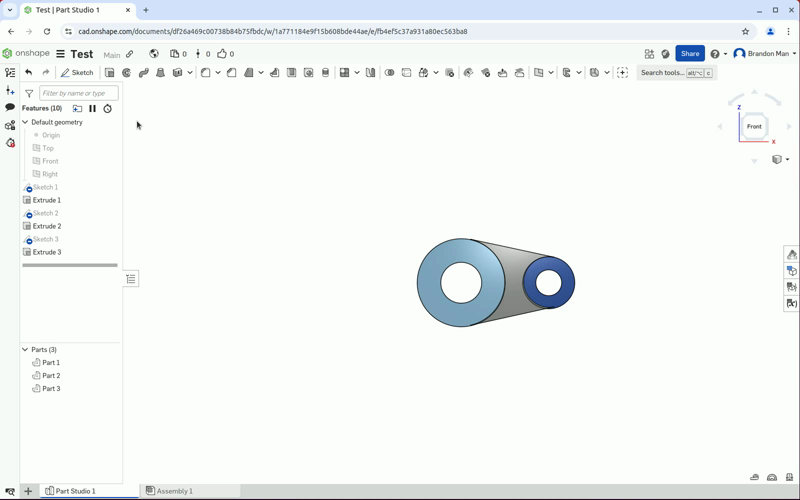
key(shift+h)
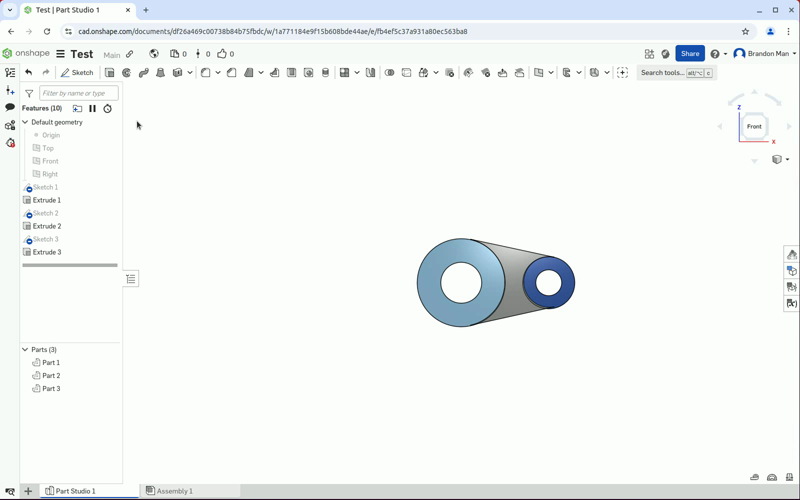
key(shift+h)
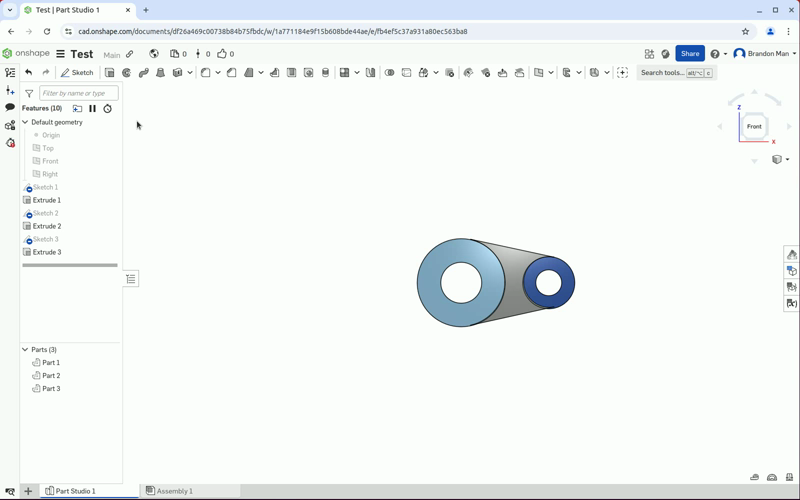
mouse_move(73, 189)
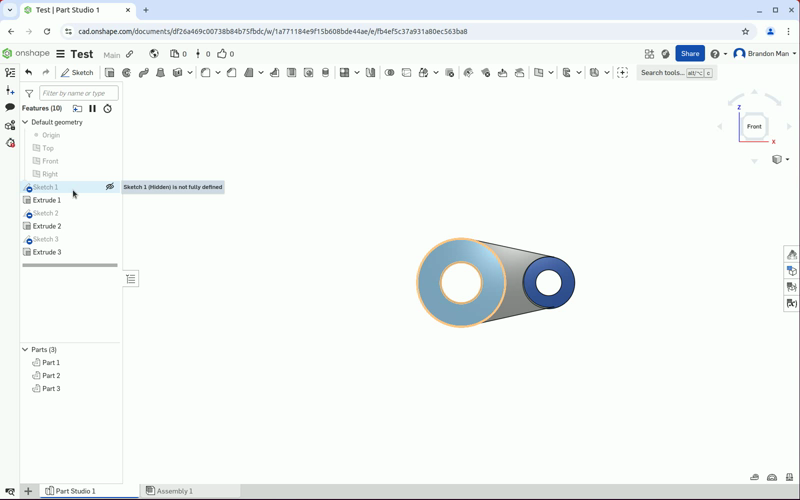
click(73, 189)
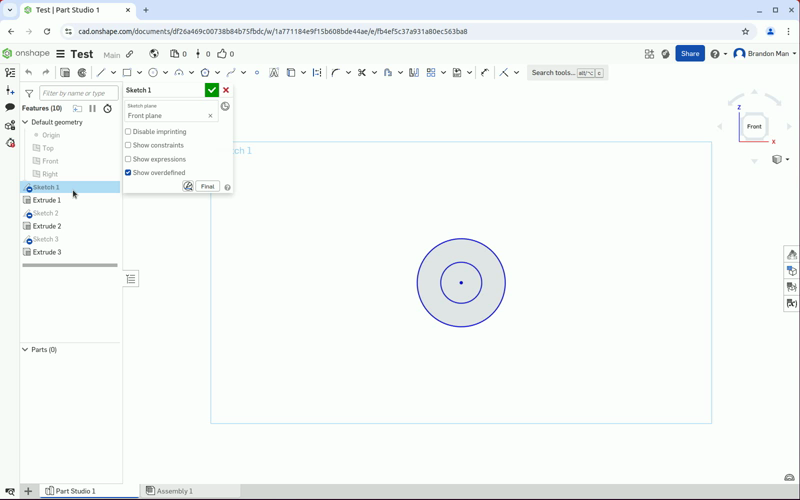
mouse_move(229, 92)
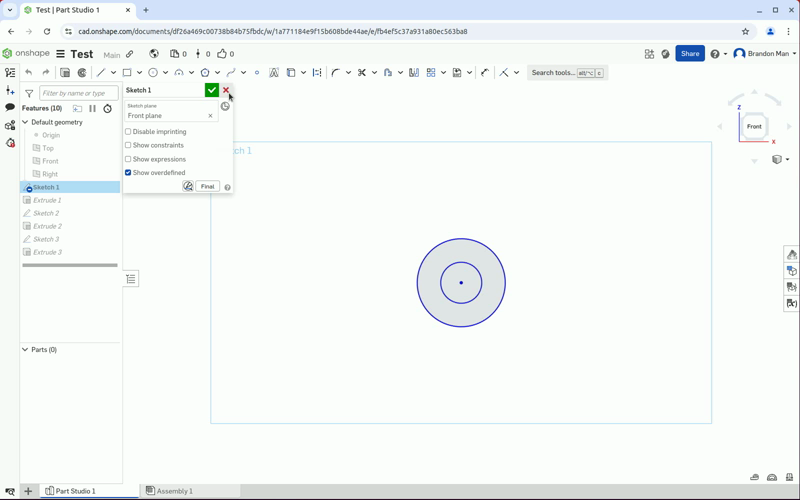
click(229, 92)
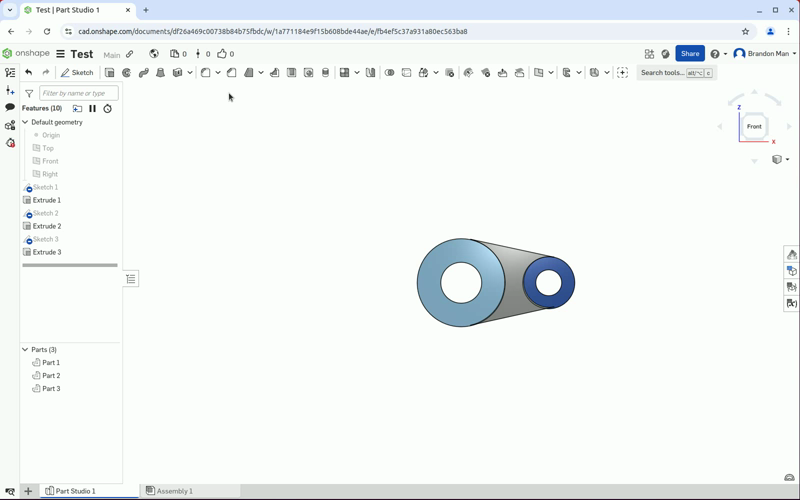
mouse_move(73, 352)
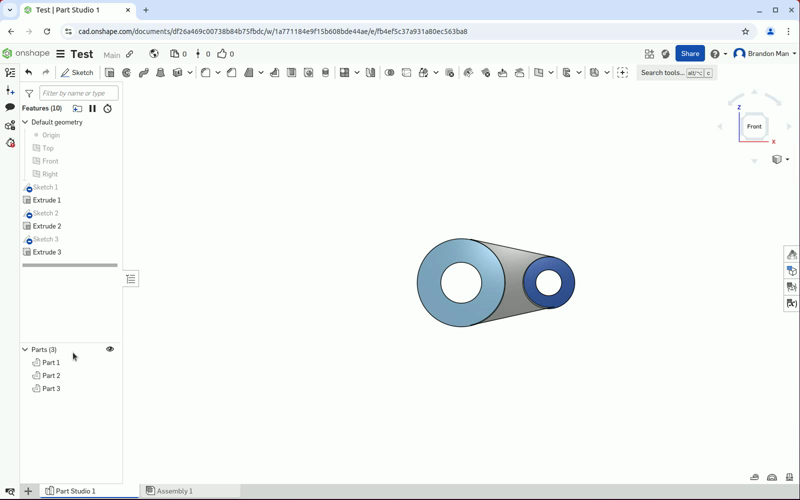
key(y)
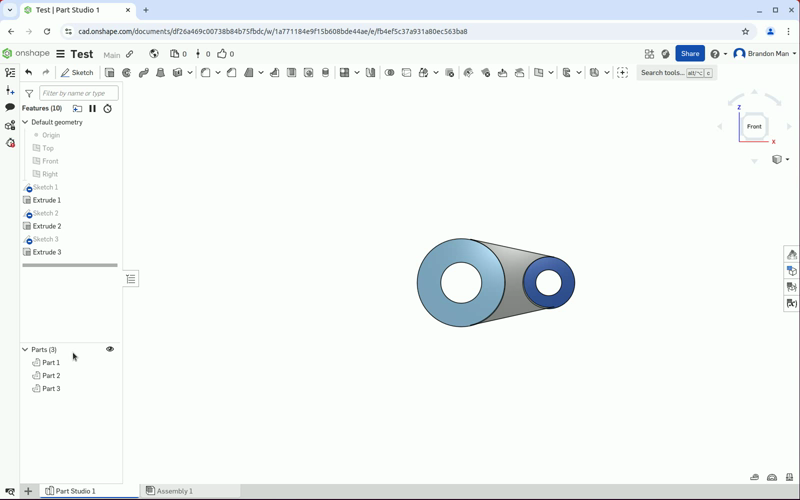
key(shift+p)
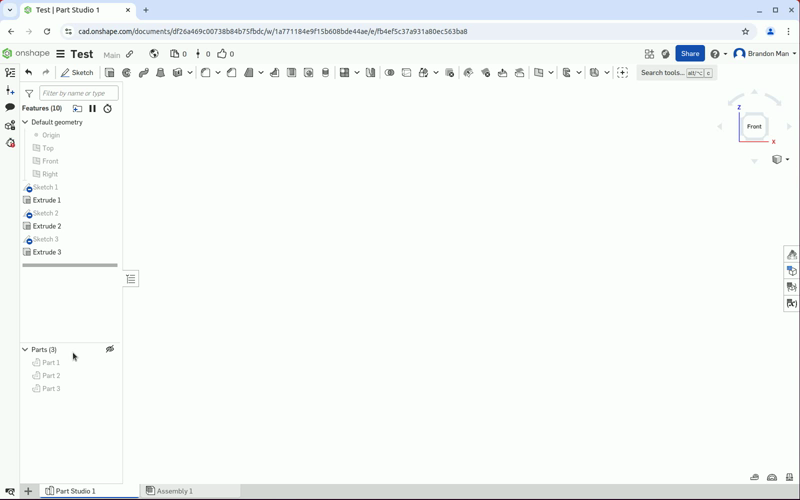
key(space)
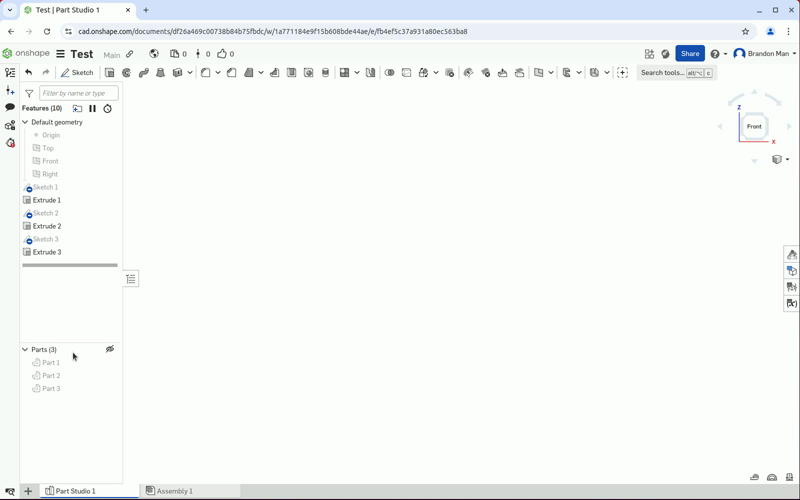
key_down(shift)
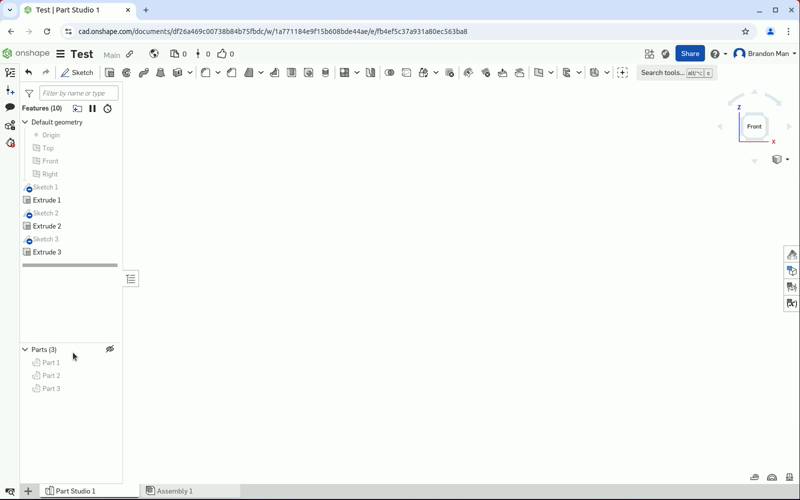
key(down)
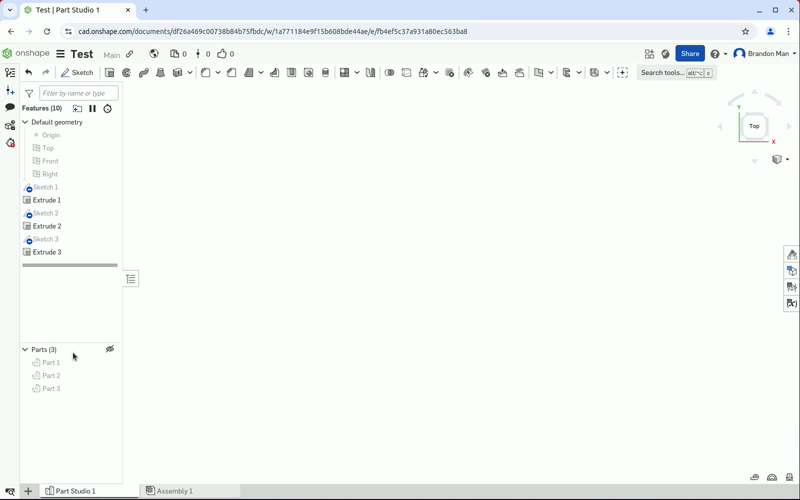
key_up(shift)
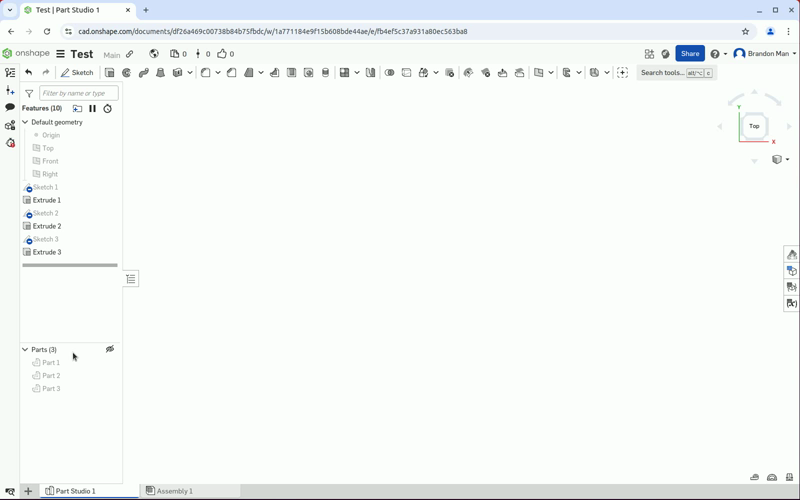
mouse_move(73, 352)
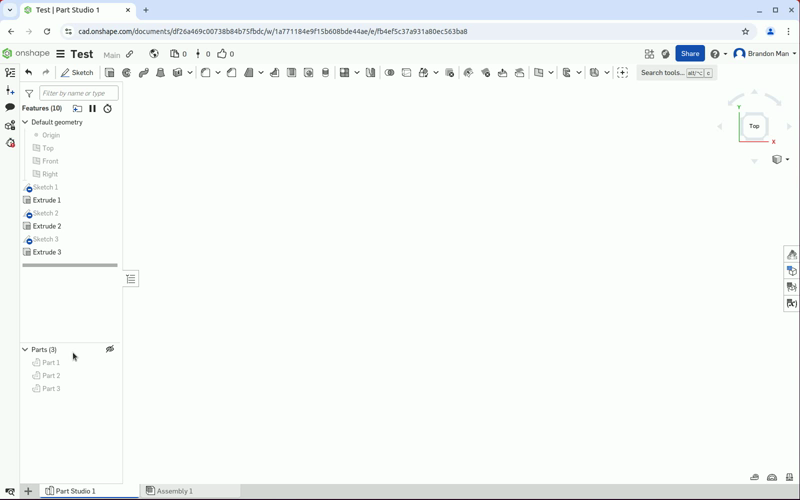
key(shift+y)
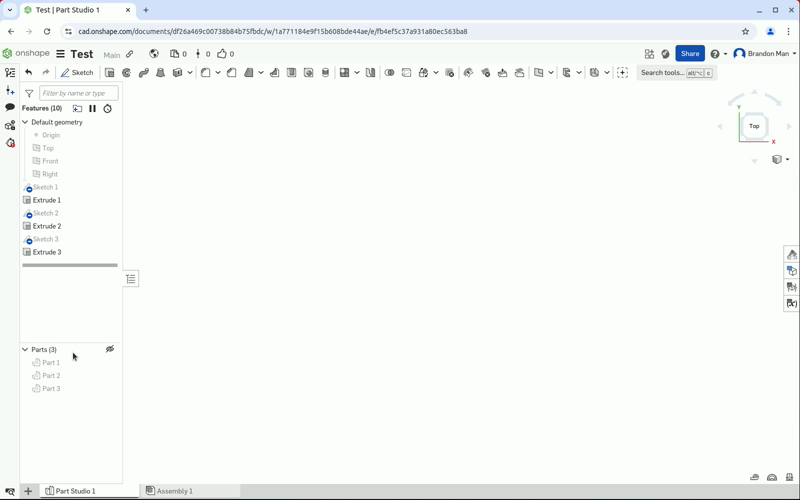
key(shift+s)
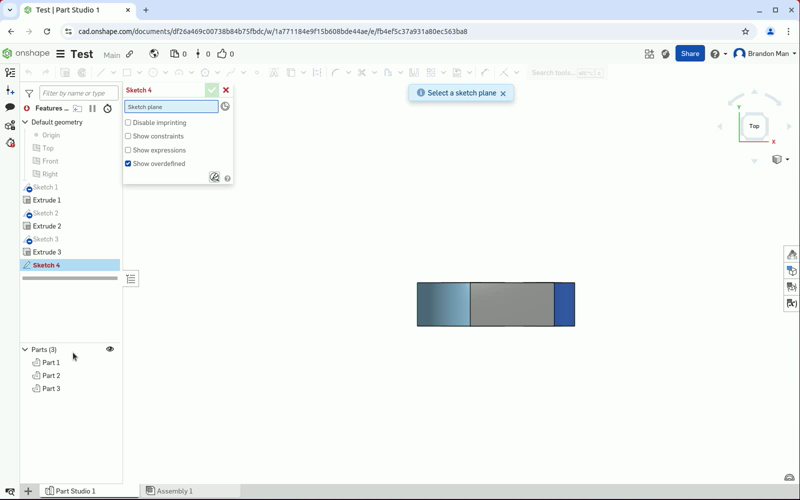
mouse_move(73, 150)
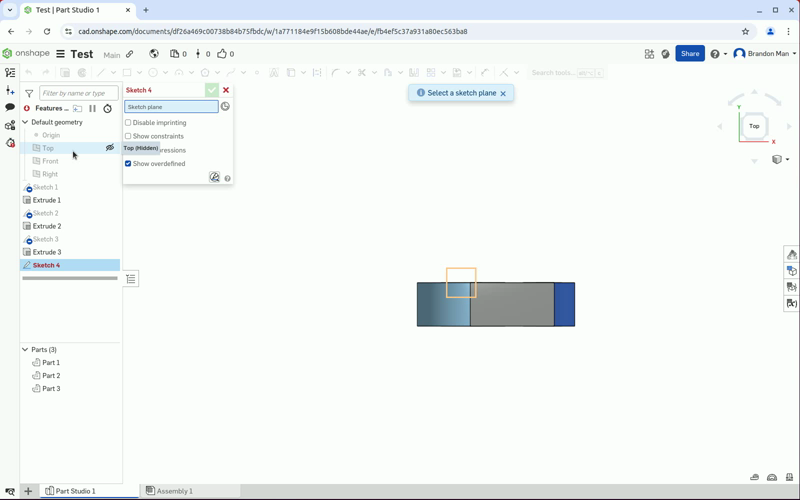
click(73, 150)
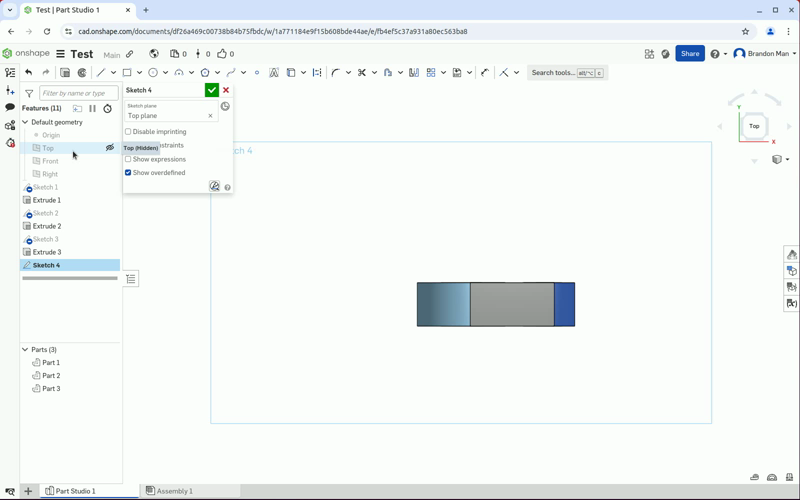
mouse_move(73, 352)
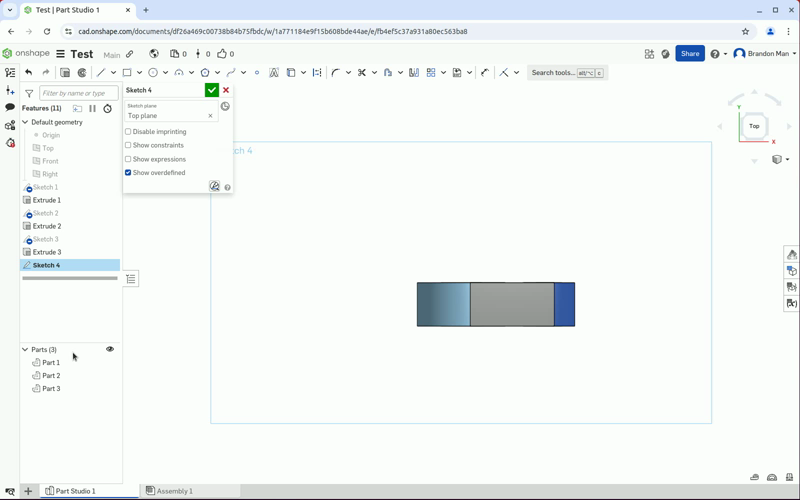
key(y)
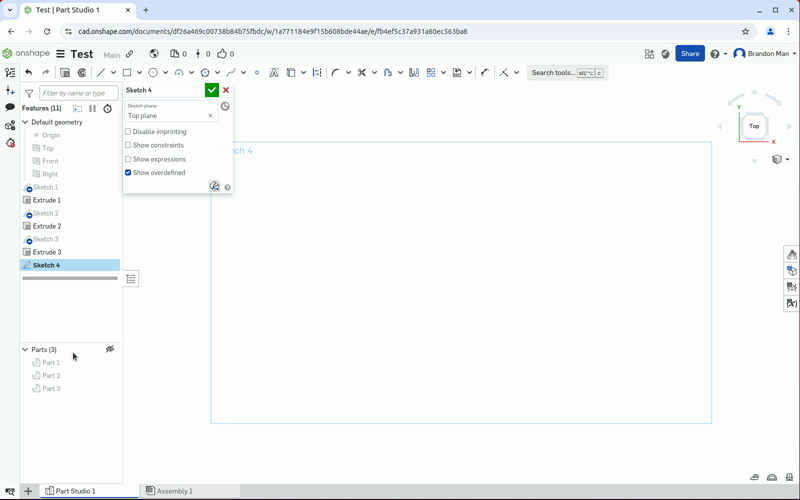
key(l)
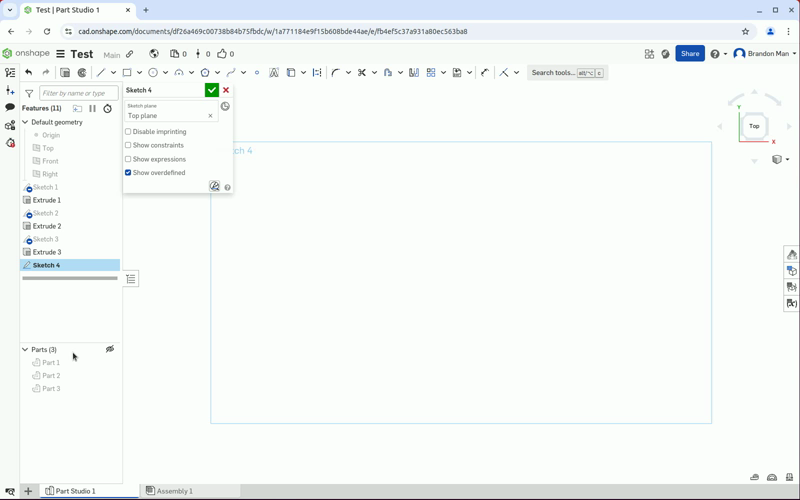
key_down(shift)
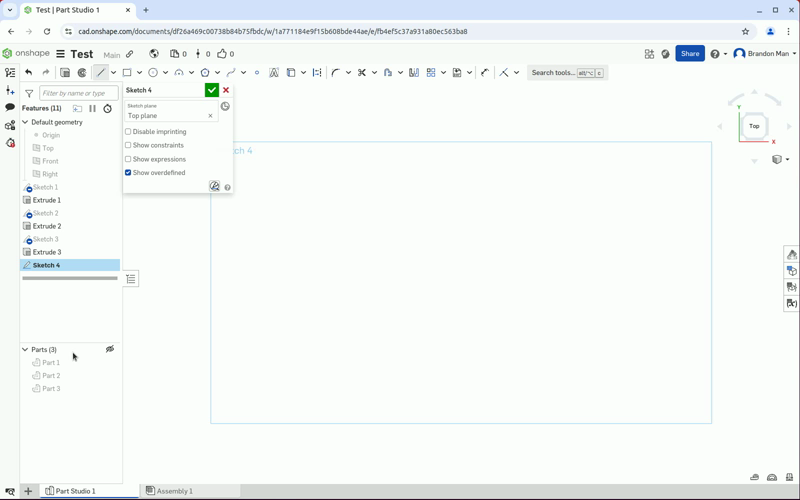
mouse_move(417, 326)
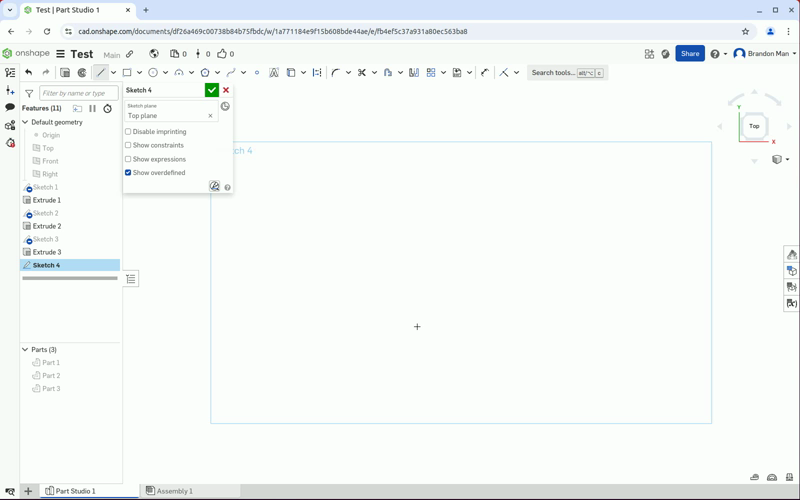
click(417, 326)
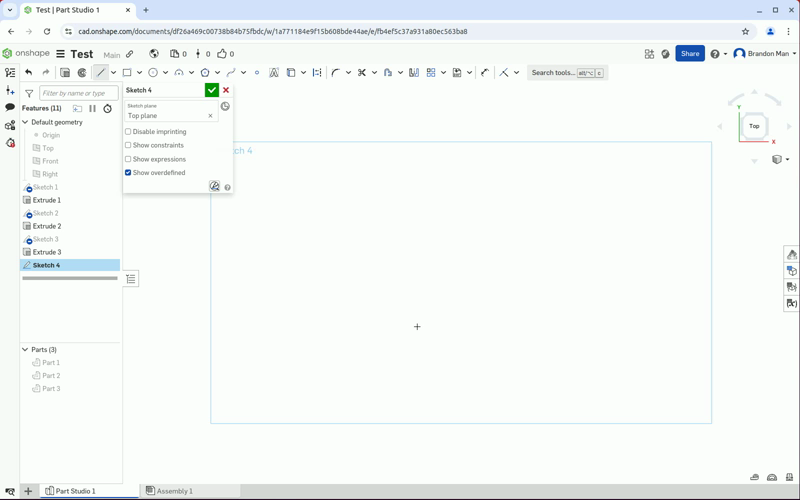
key_up(shift)
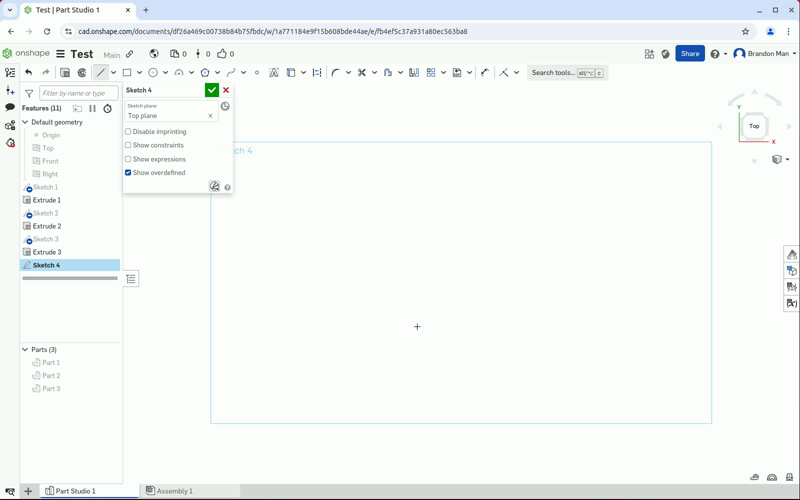
key_down(shift)
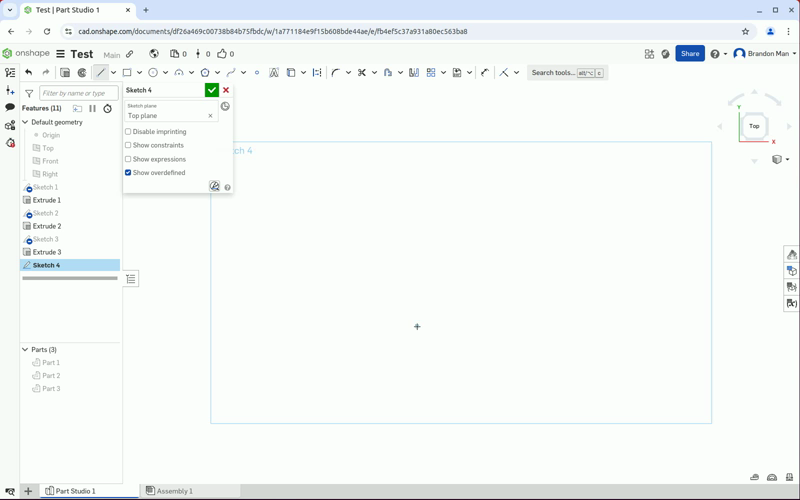
mouse_move(572, 326)
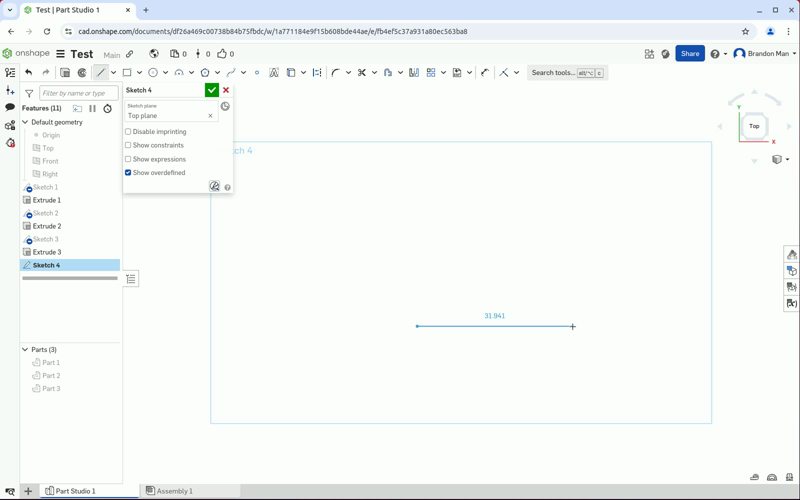
click(572, 326)
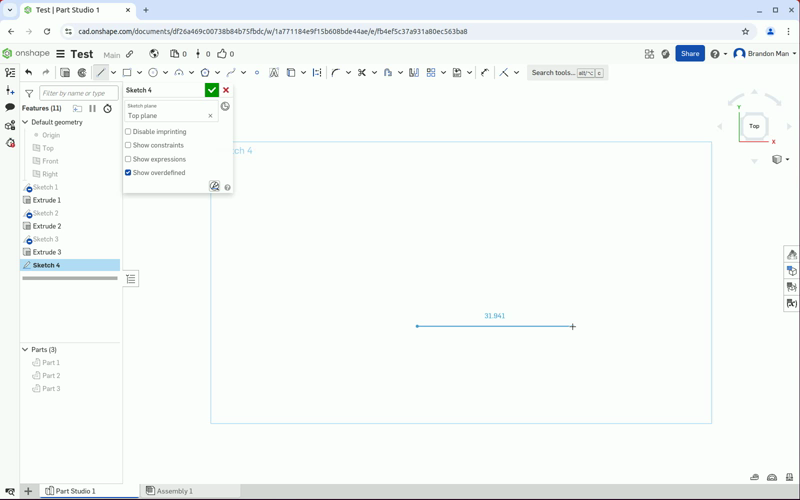
key_up(shift)
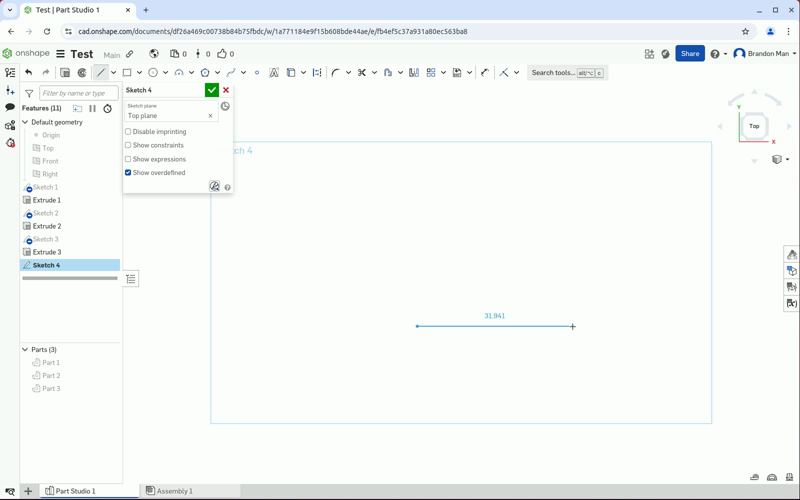
key_down(shift)
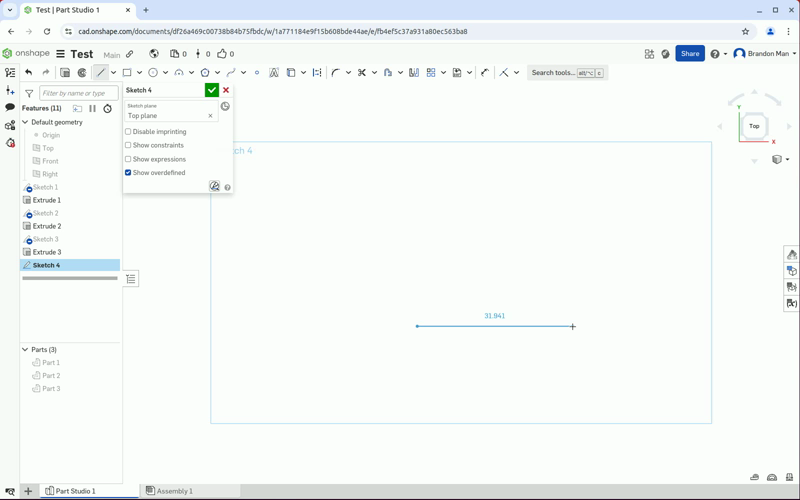
mouse_move(589, 326)
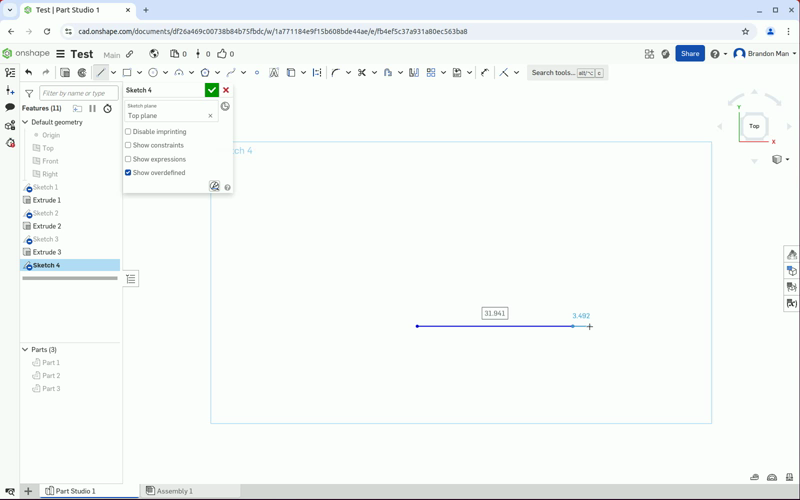
mouse_move(572, 309)
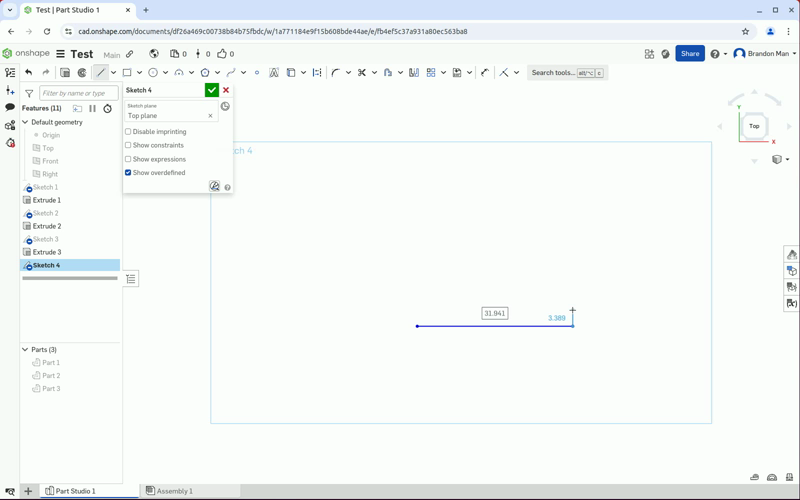
click(572, 309)
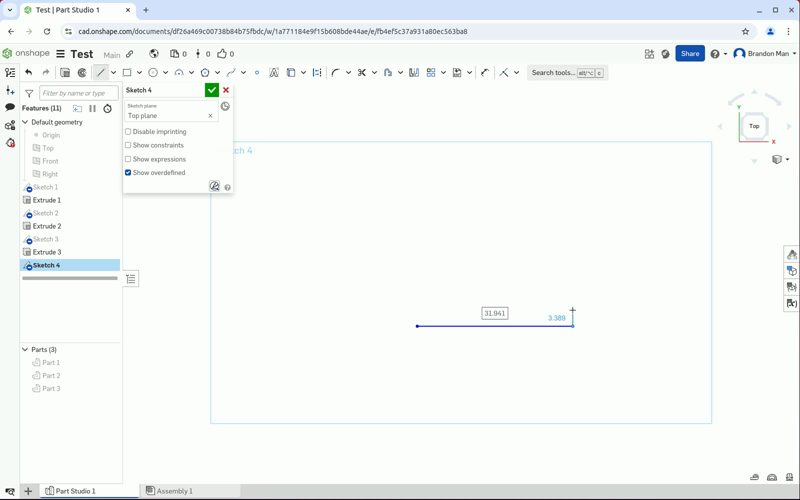
key_up(shift)
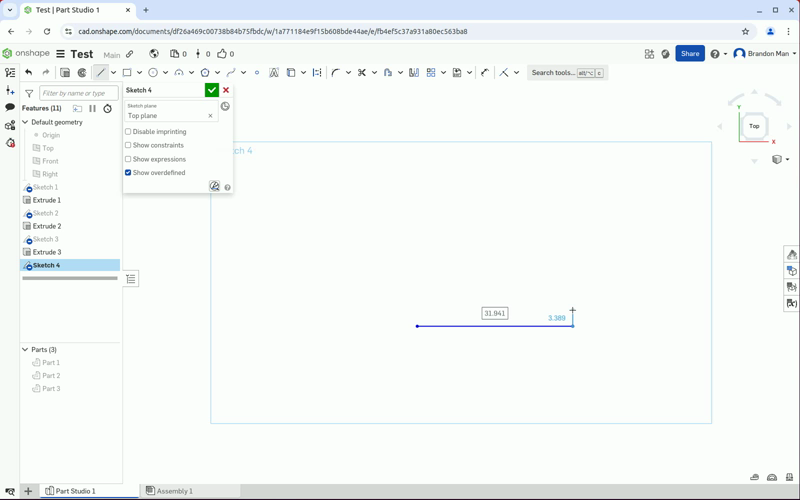
key_down(shift)
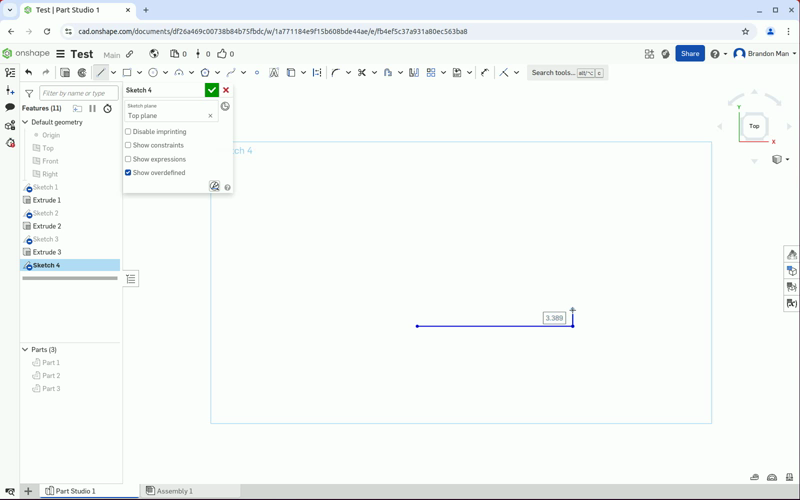
mouse_move(417, 326)
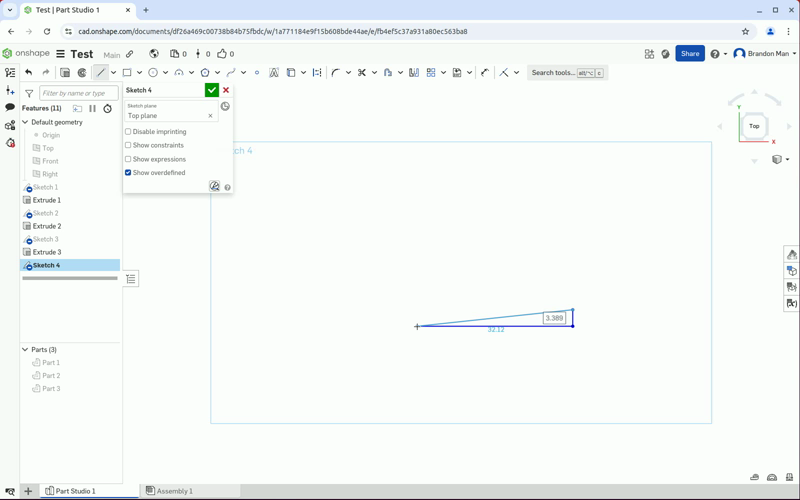
key_up(shift)
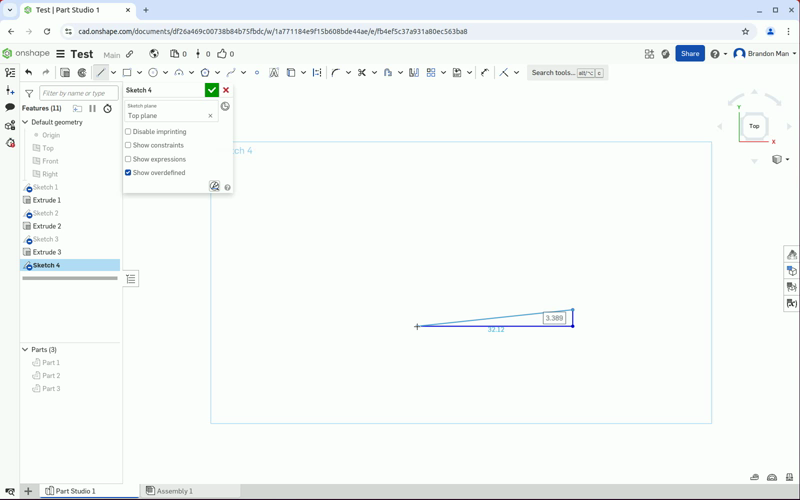
click(417, 326)
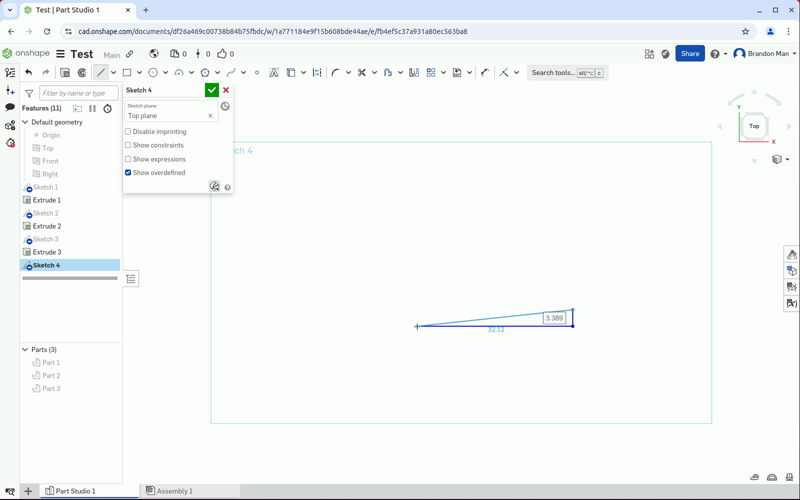
key(esc)
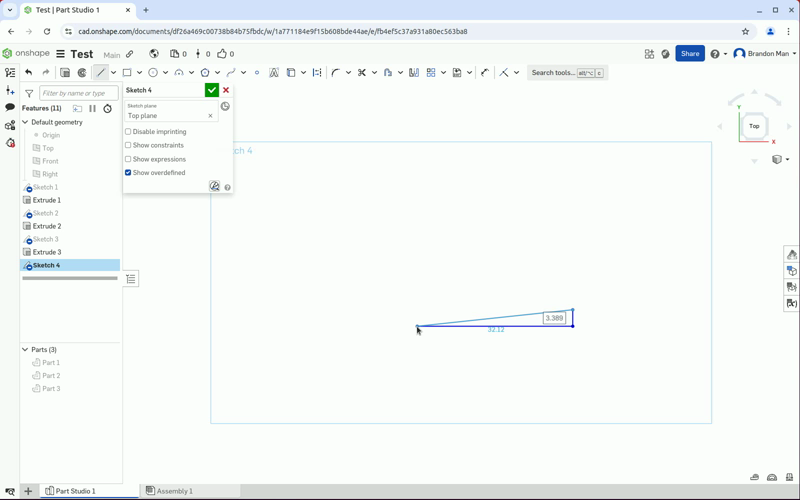
mouse_move(525, 322)
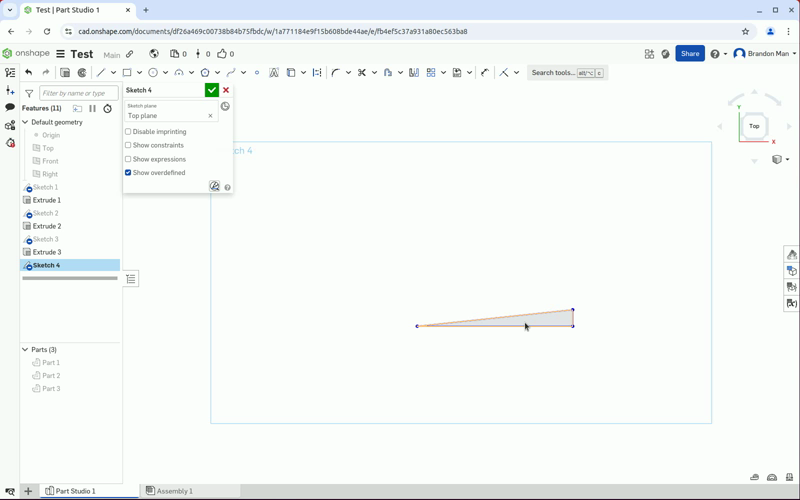
scroll(6)
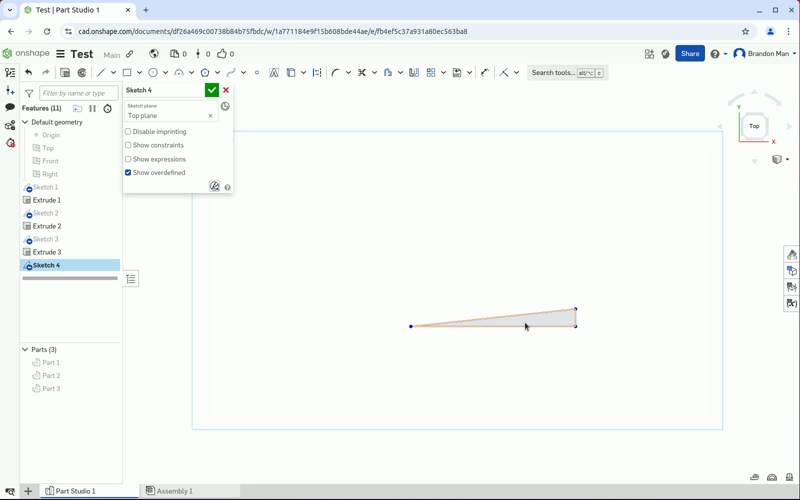
scroll(6)
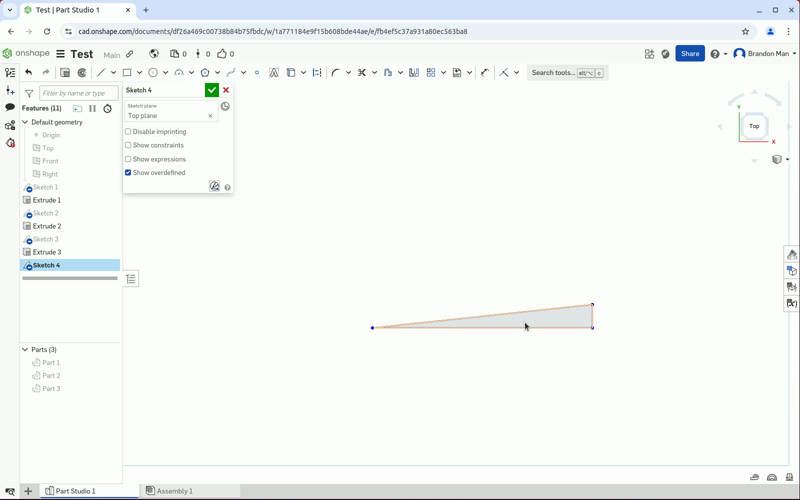
scroll(6)
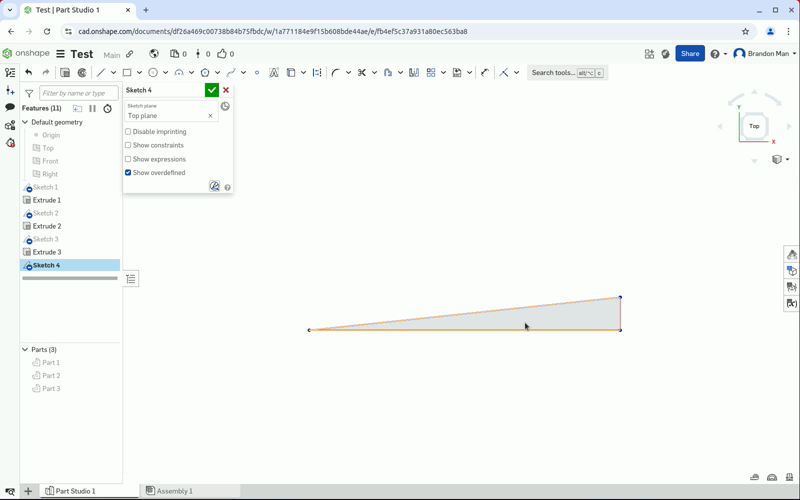
scroll(6)
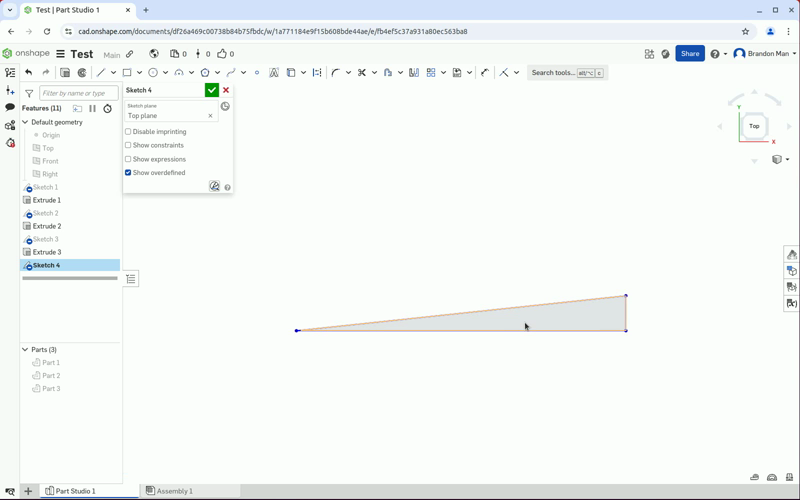
scroll(6)
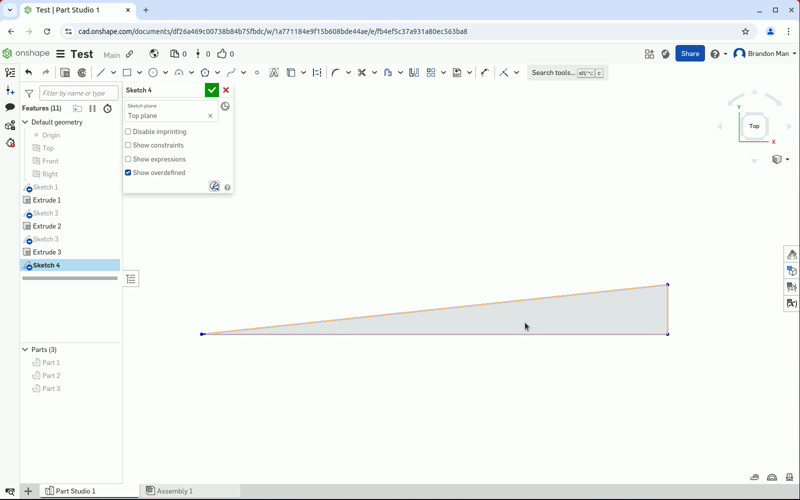
scroll(6)
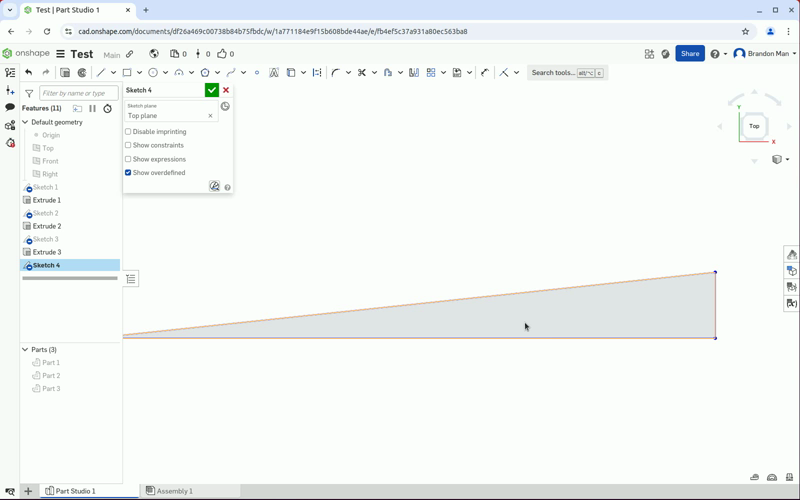
scroll(6)
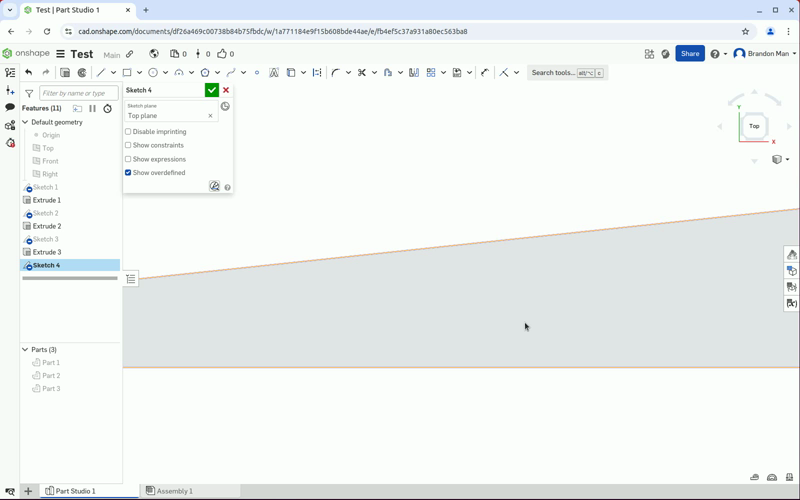
click(525, 322)
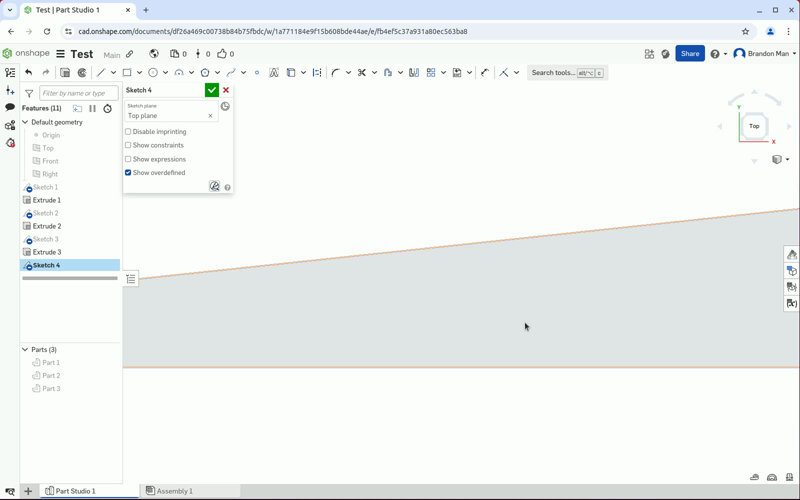
scroll(-6)
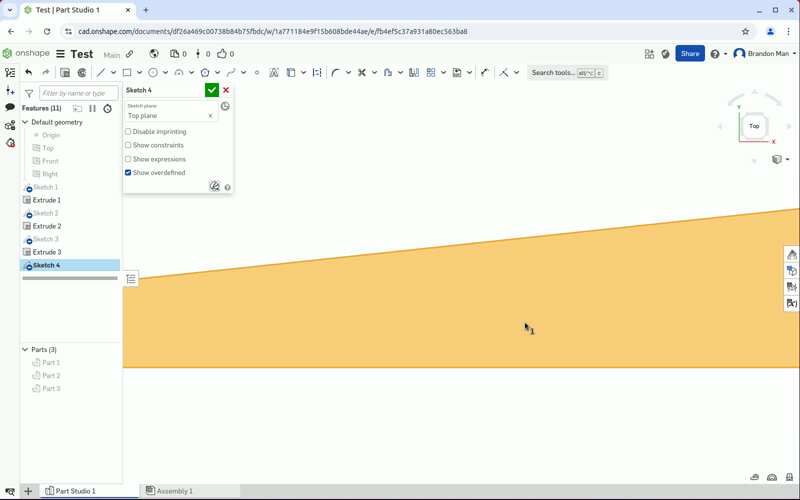
scroll(-6)
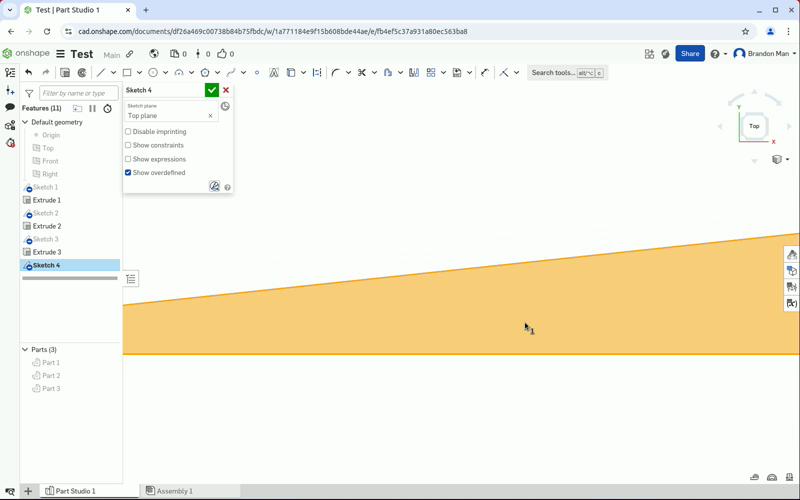
scroll(-6)
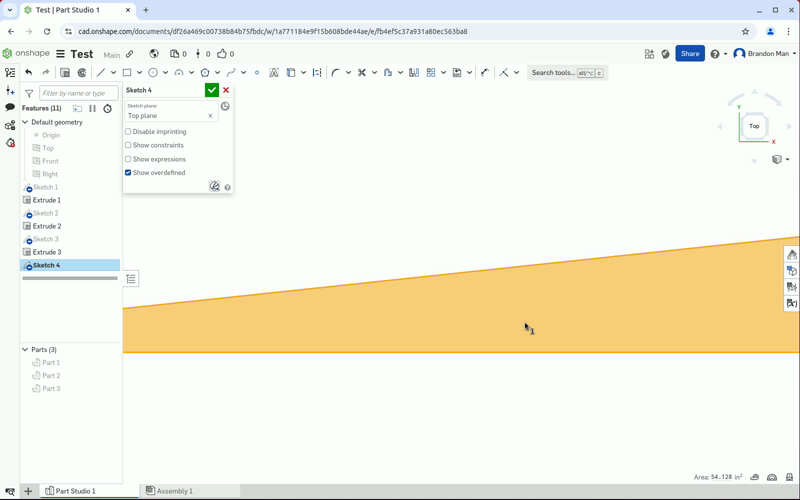
scroll(-6)
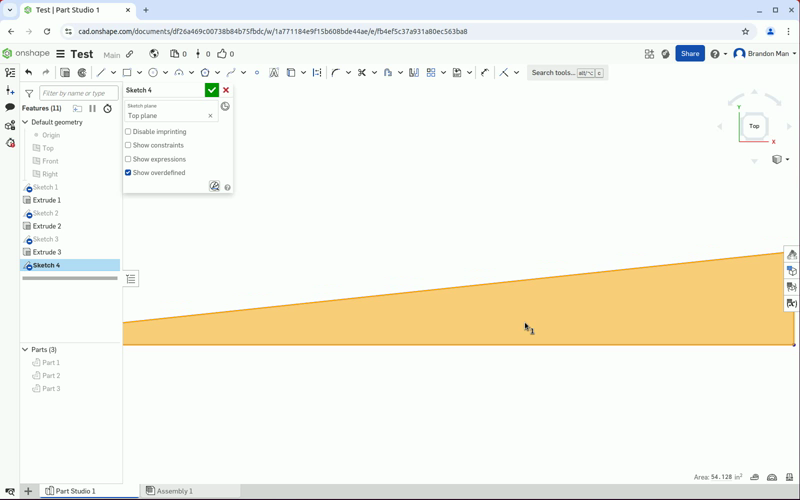
scroll(-6)
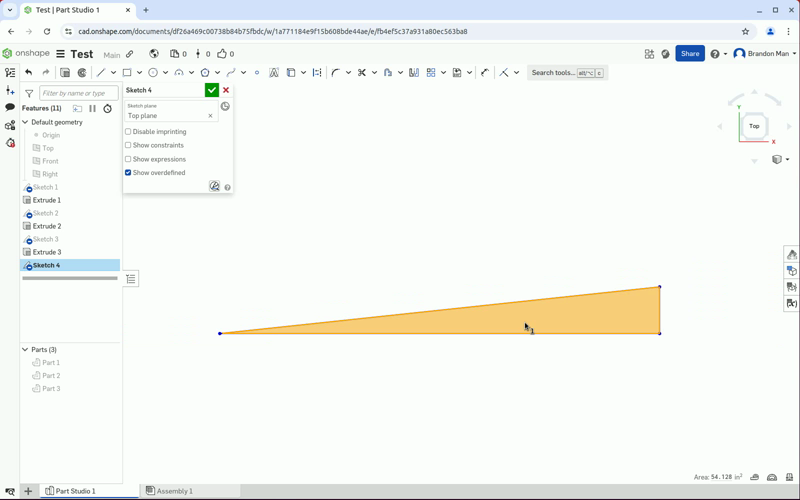
scroll(-6)
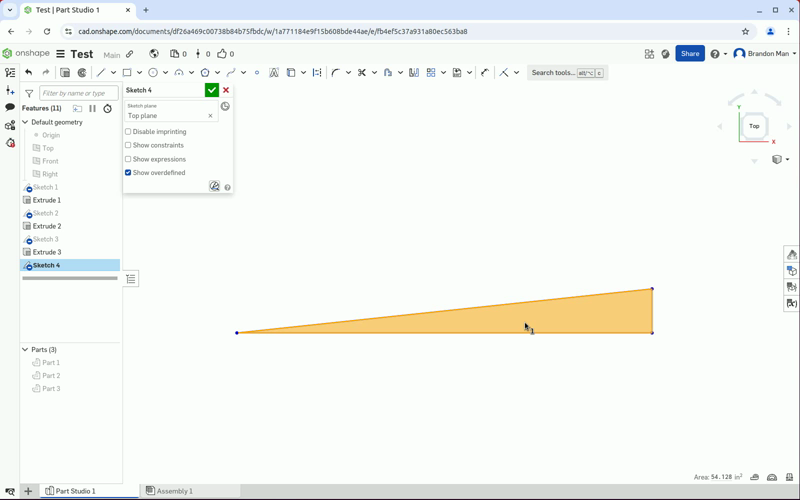
scroll(-6)
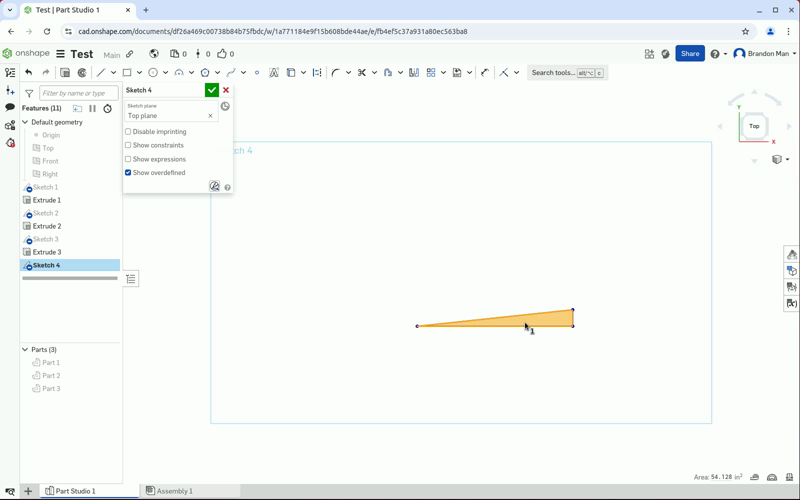
mouse_move(73, 352)
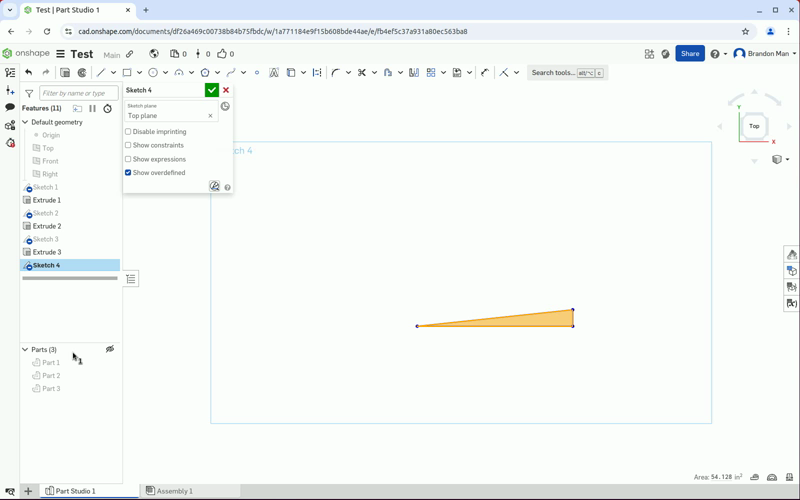
key(shift+y)
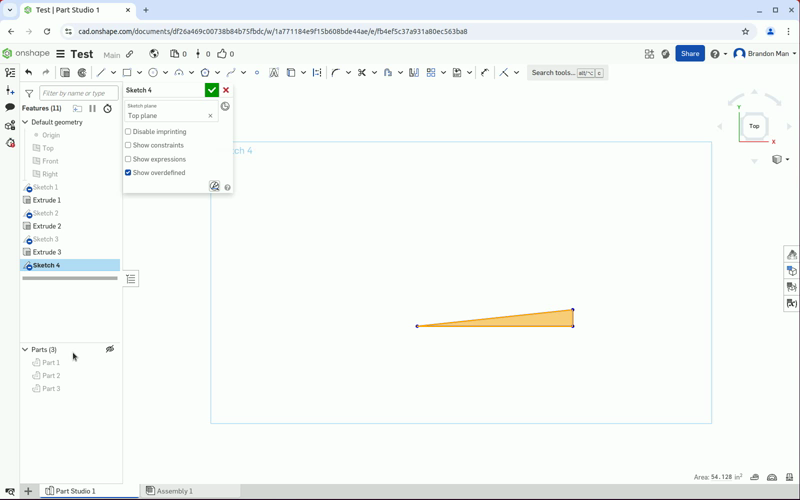
key(shift+e)
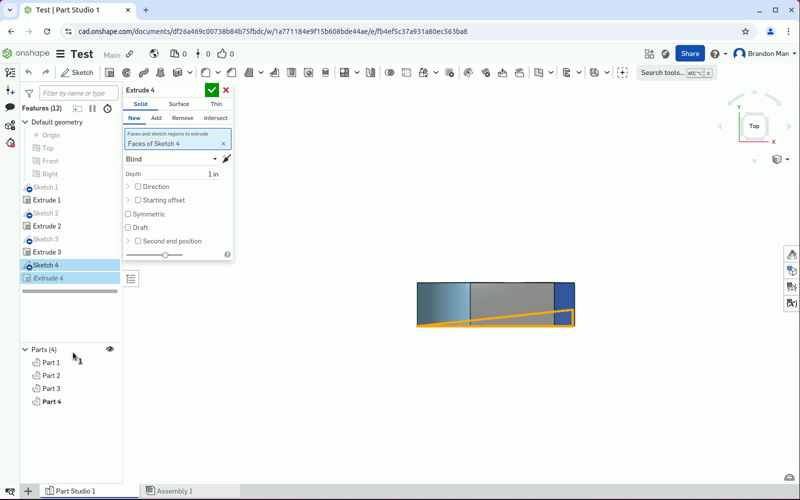
mouse_move(143, 106)
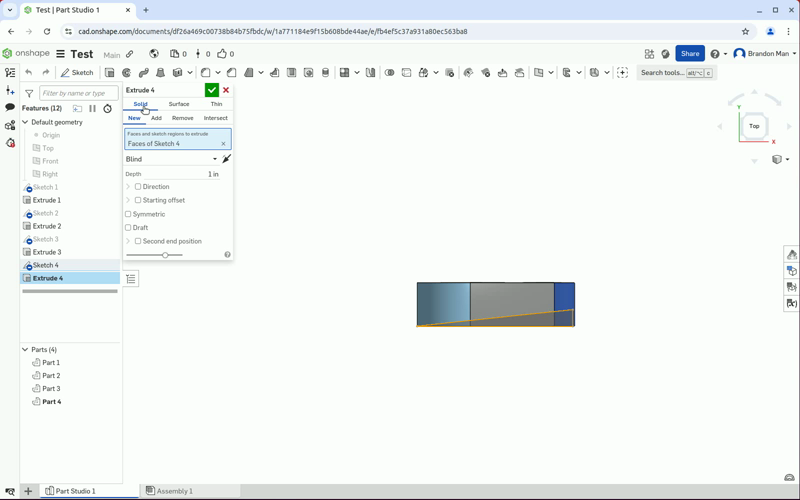
click(143, 106)
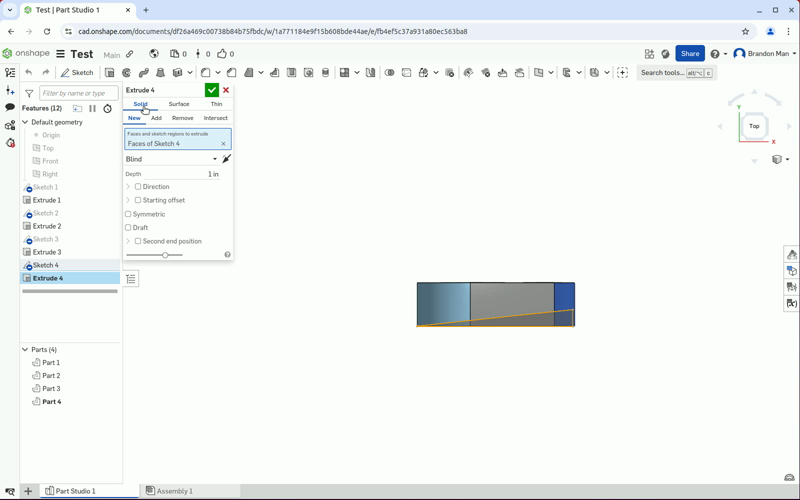
mouse_move(186, 120)
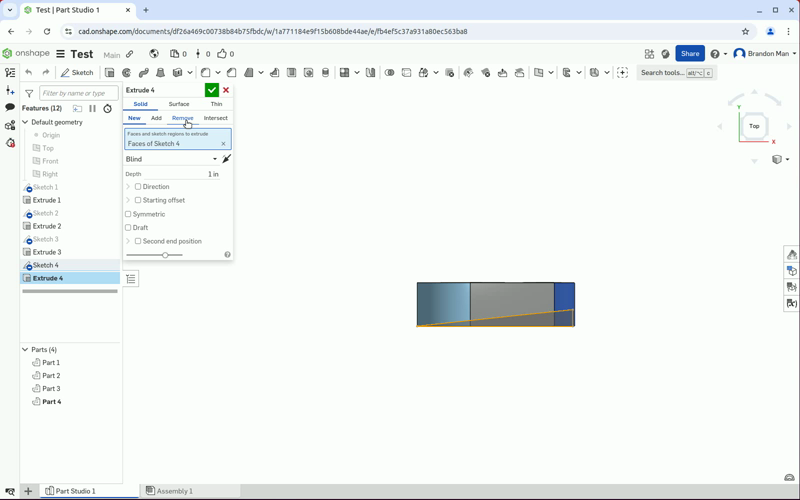
click(186, 120)
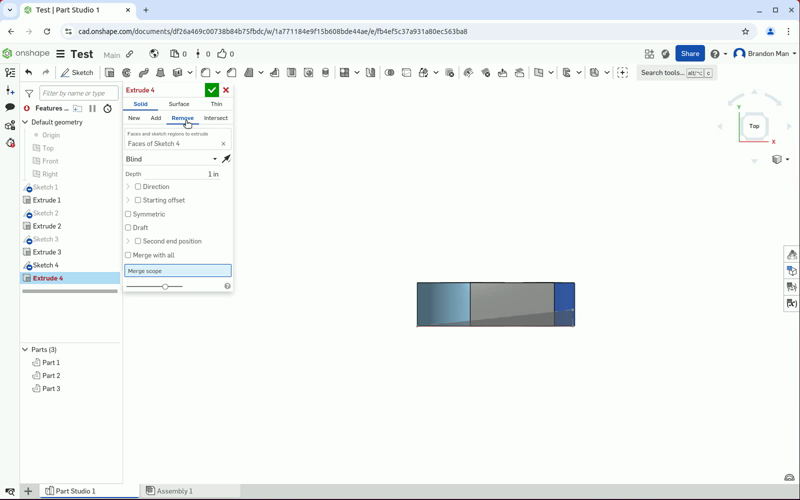
key(tab, 4)
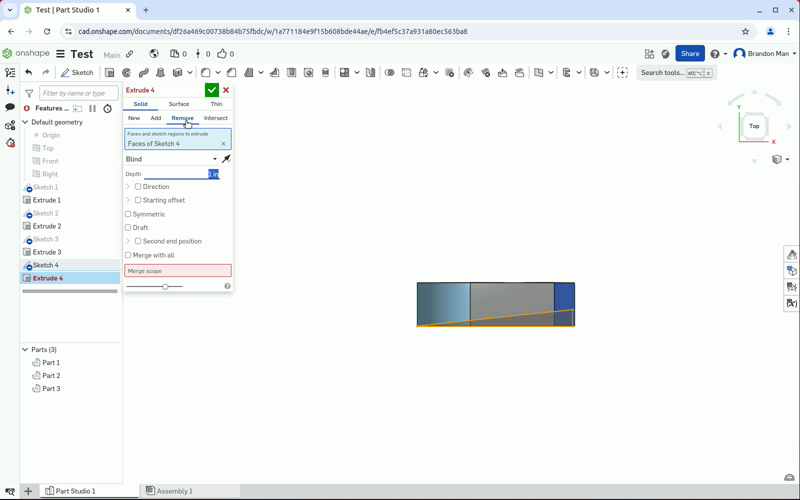
text(-17.812)
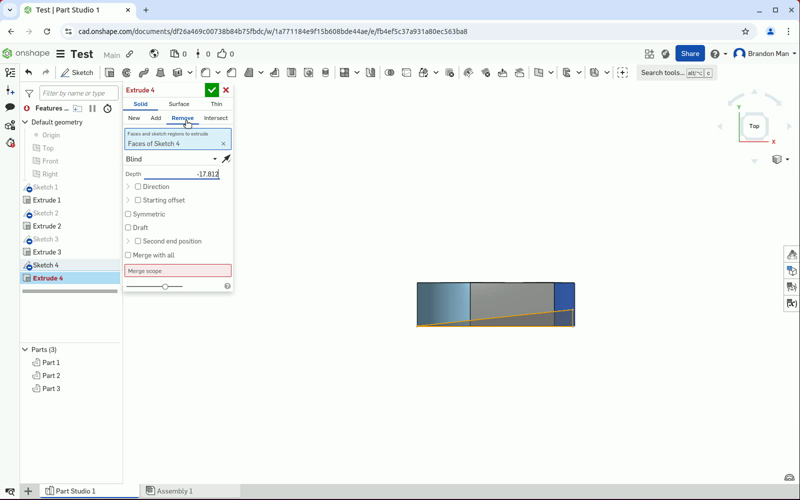
key(tab, 3)
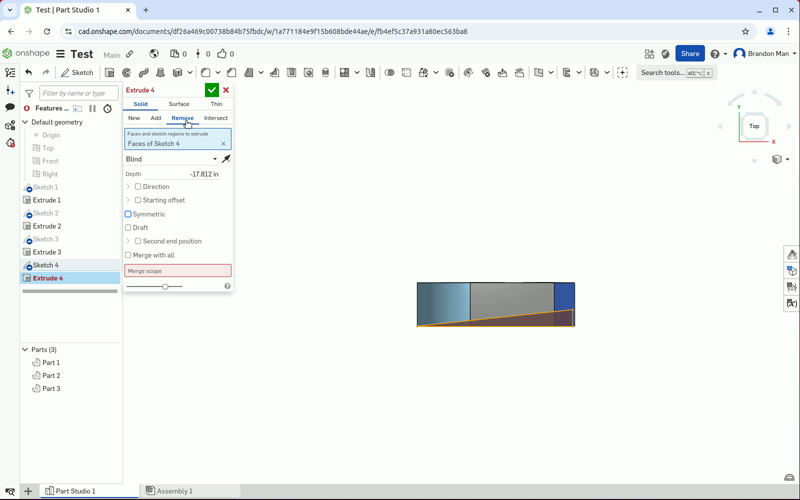
key(space)
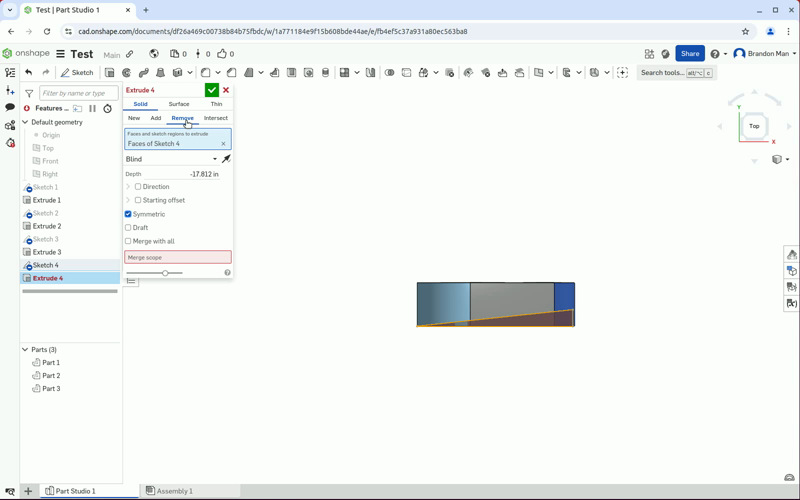
key(tab, 2)
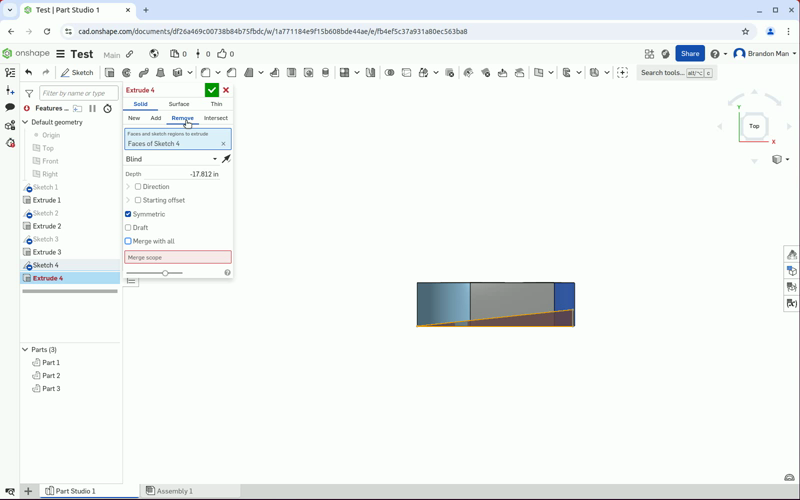
key(space)
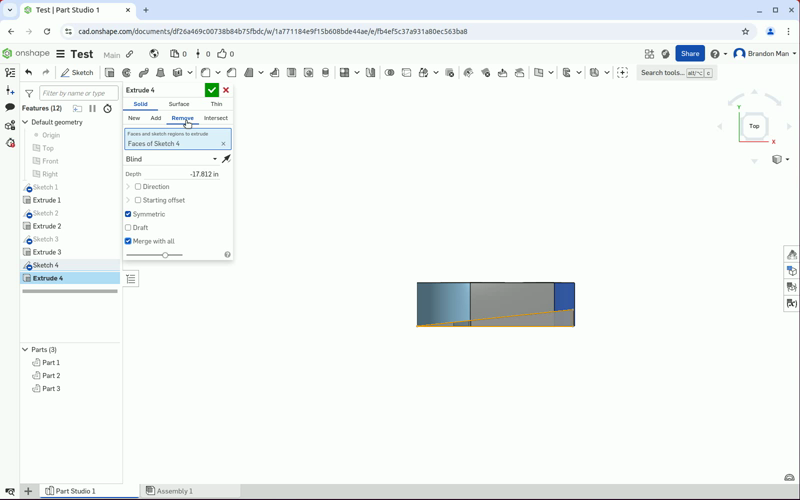
key(enter)
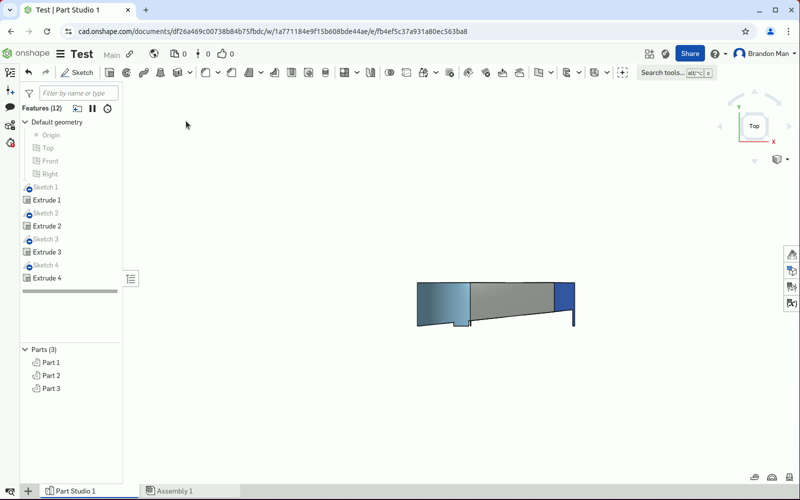
key(shift+h)
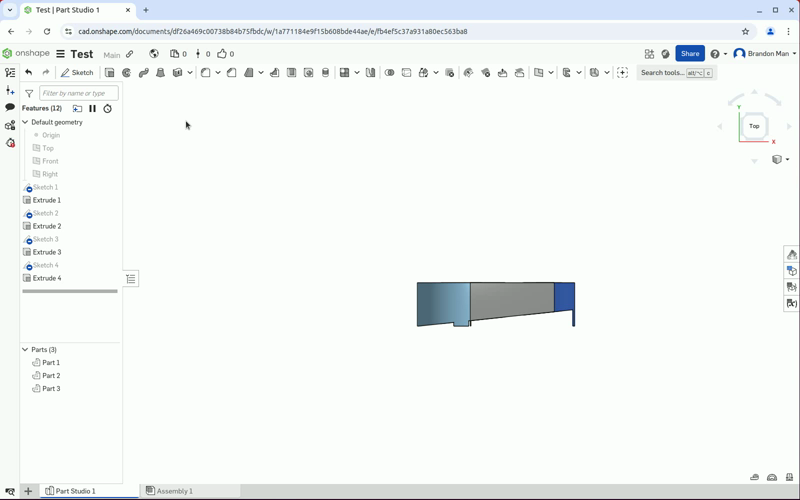
key(shift+h)
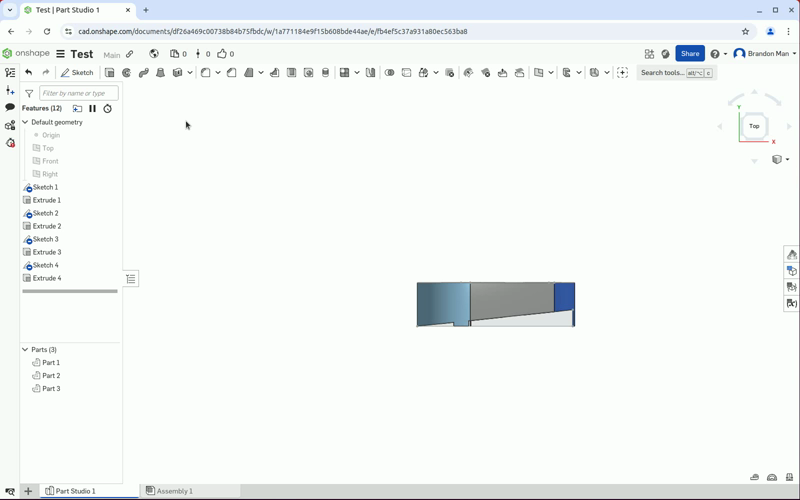
key(shift+7)
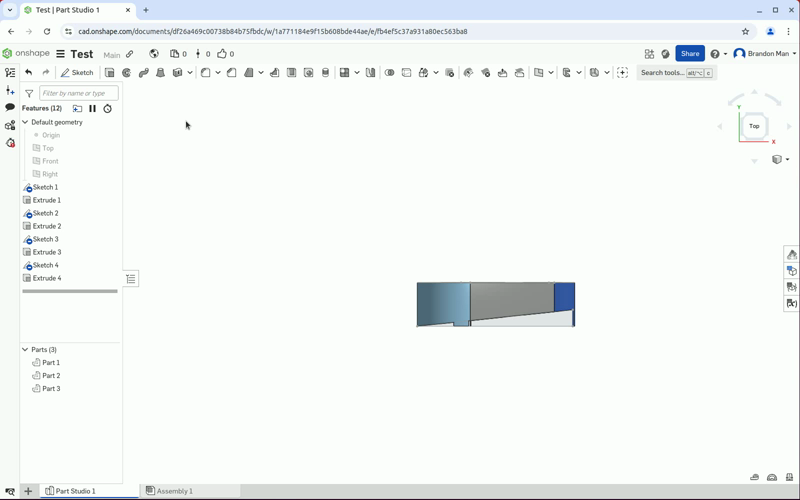
key(up, 3)
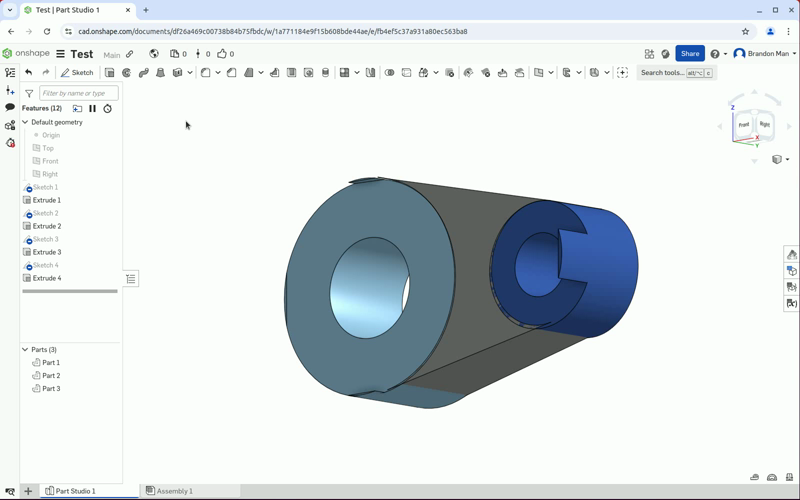
key(left, 3)
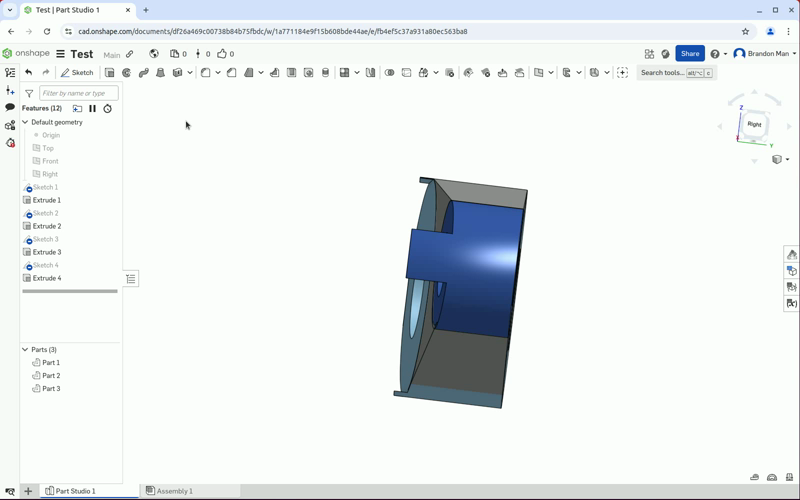
key(right, 3)
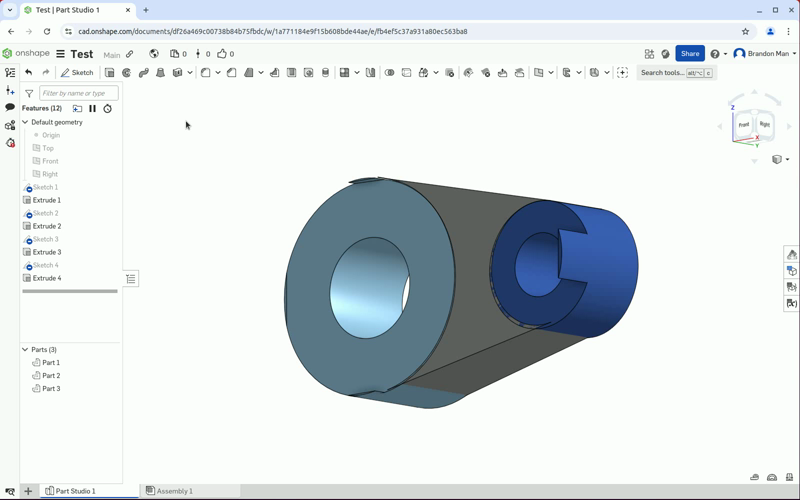
key(down, 3)
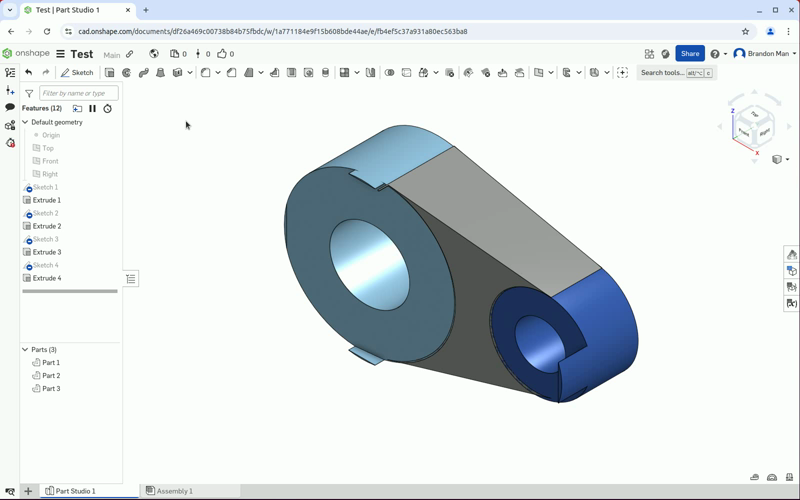
mouse_move(73, 189)
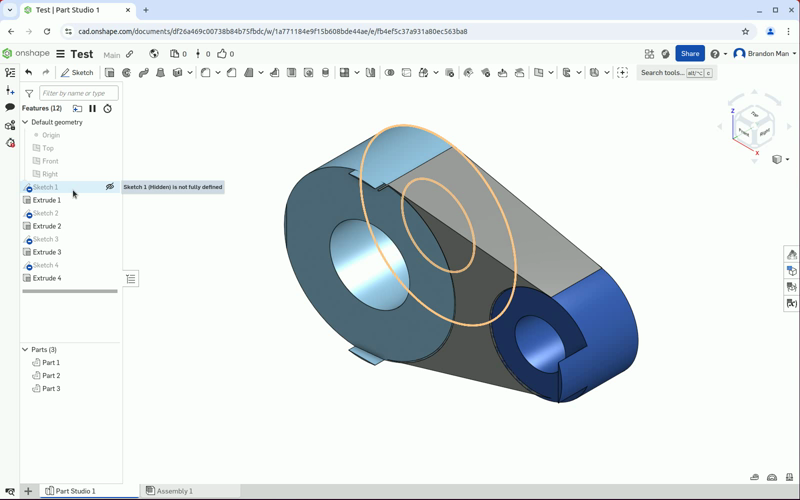
click(73, 189)